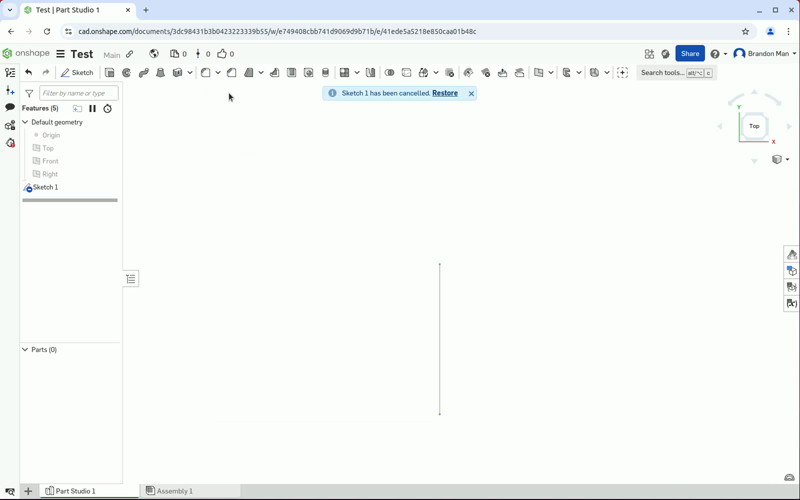
key(shift+h)
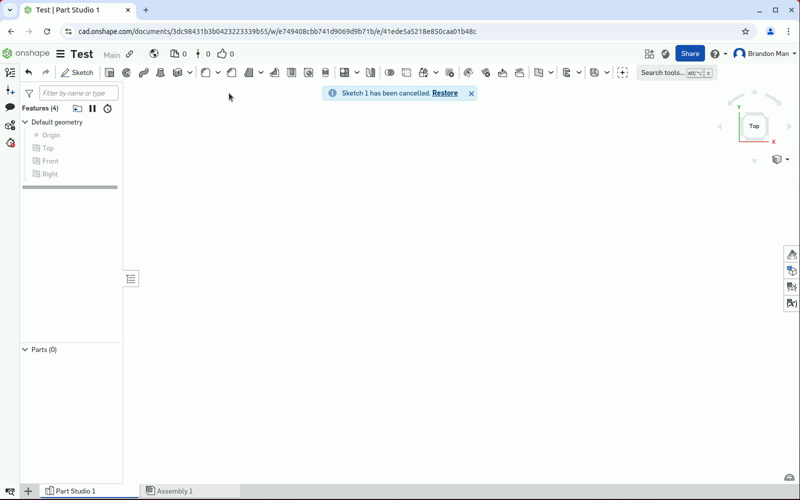
mouse_move(73, 352)
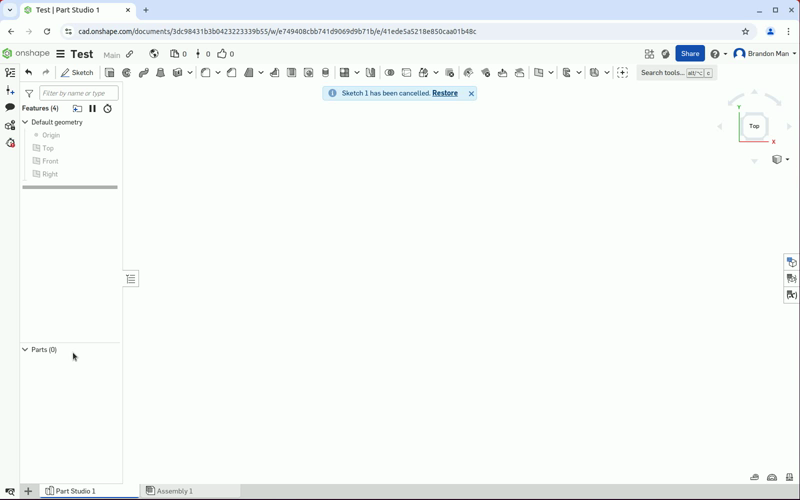
key(y)
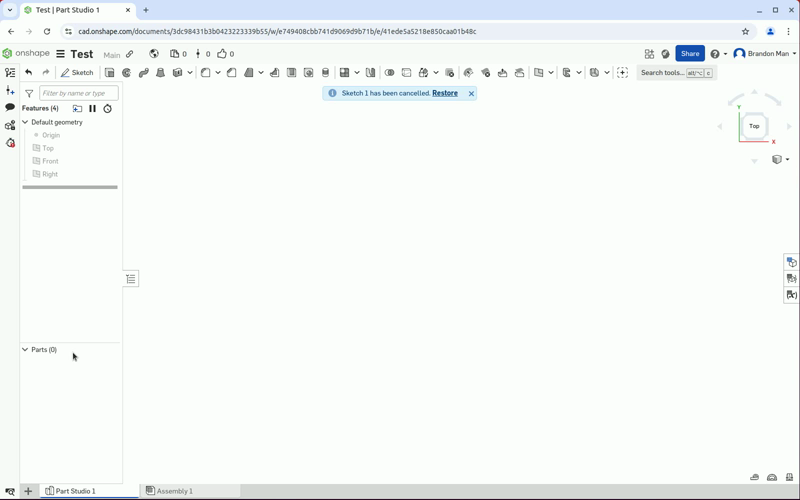
key(shift+p)
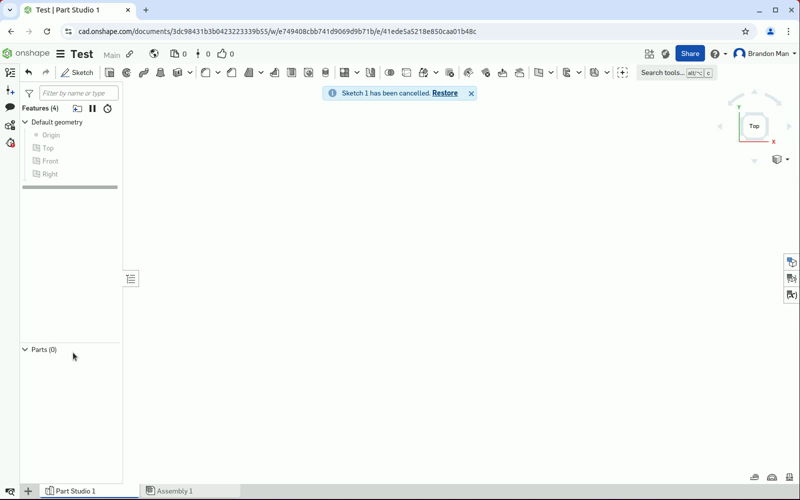
key(space)
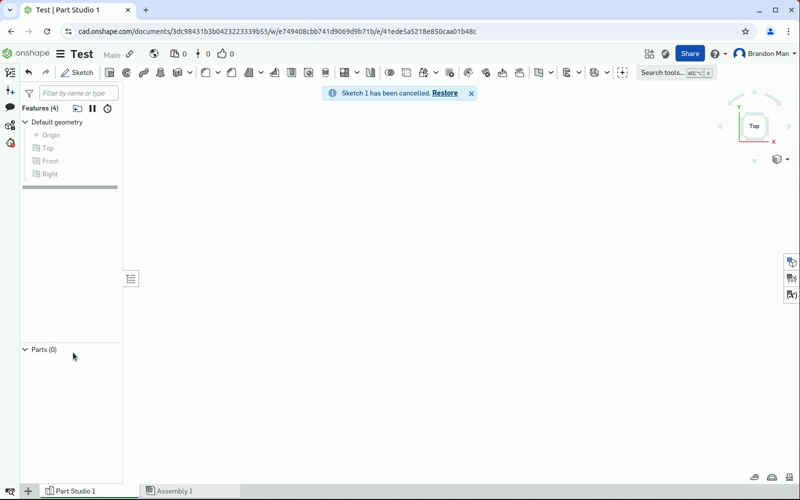
key_down(shift)
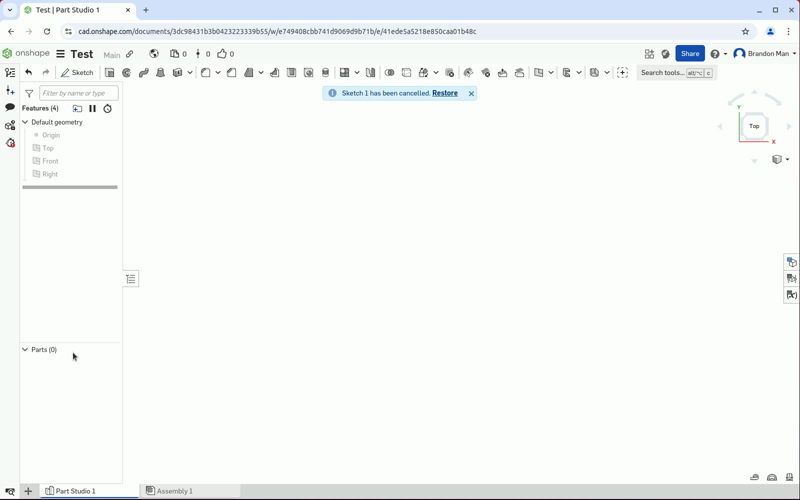
key(up)
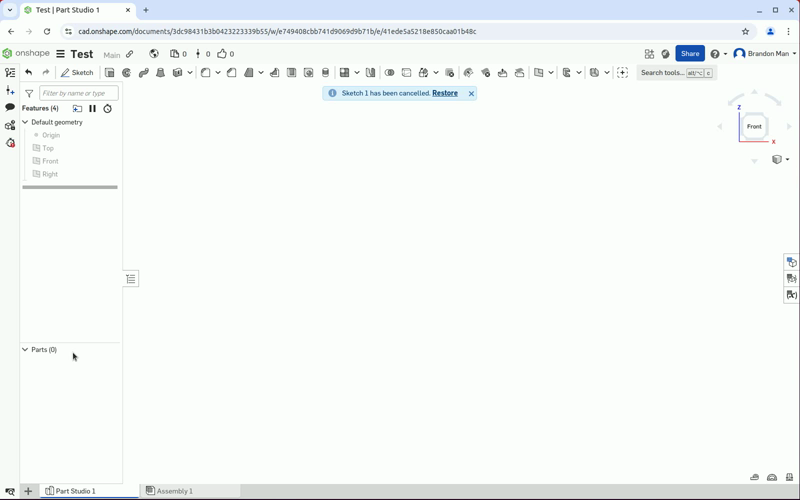
key_up(shift)
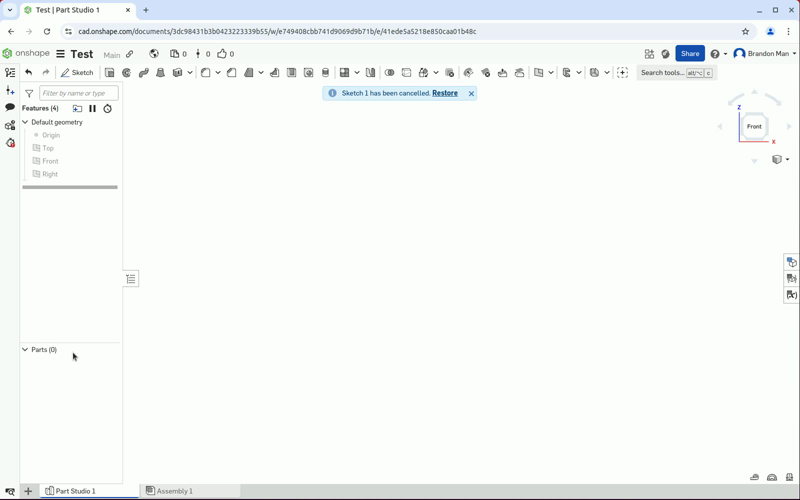
mouse_move(73, 352)
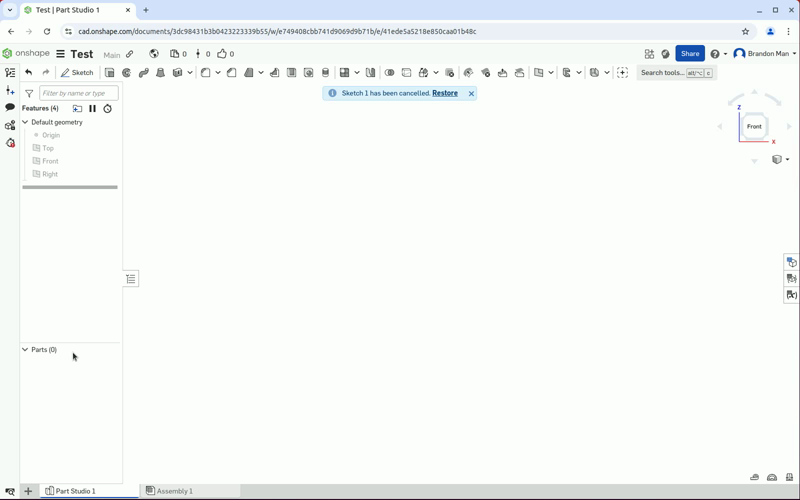
key(shift+y)
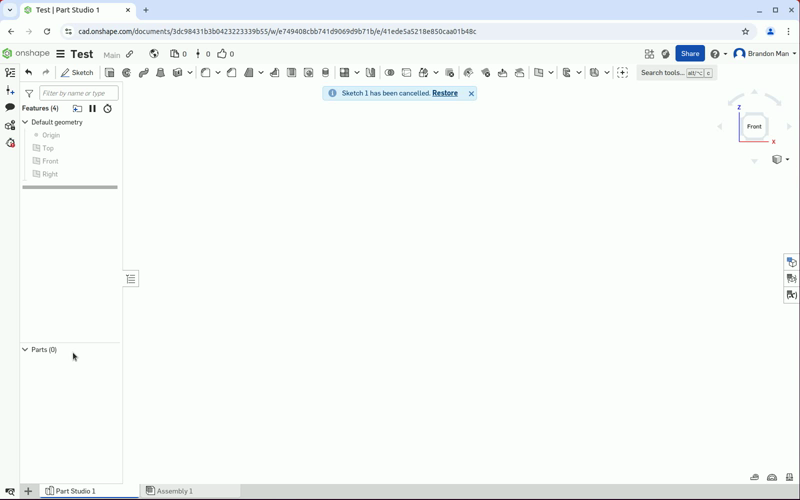
key(shift+s)
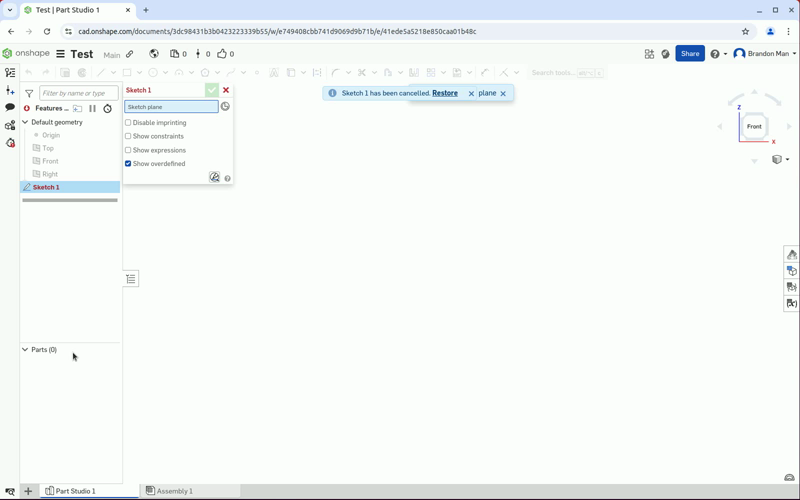
mouse_move(73, 163)
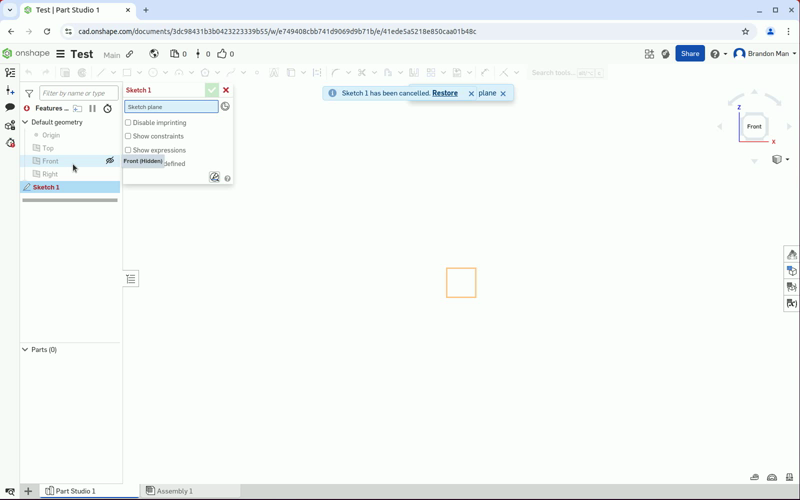
click(73, 163)
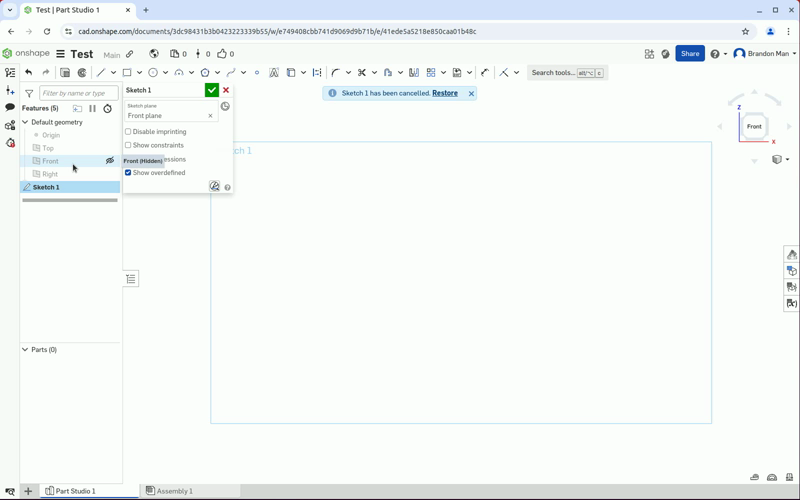
mouse_move(73, 352)
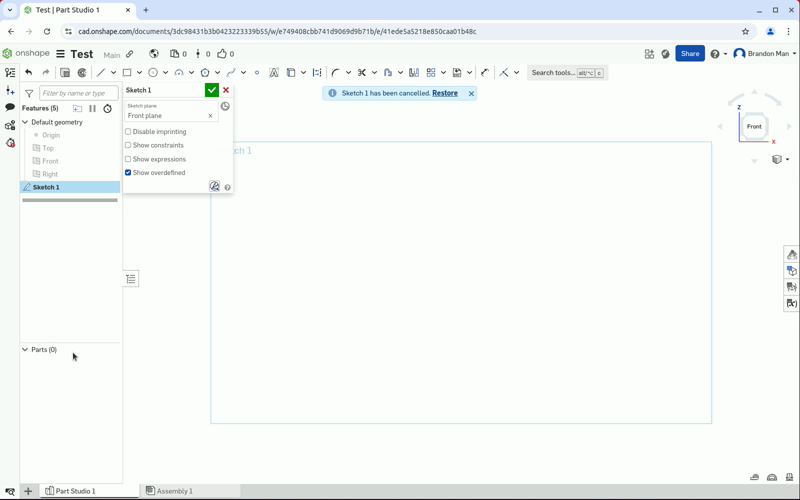
key(y)
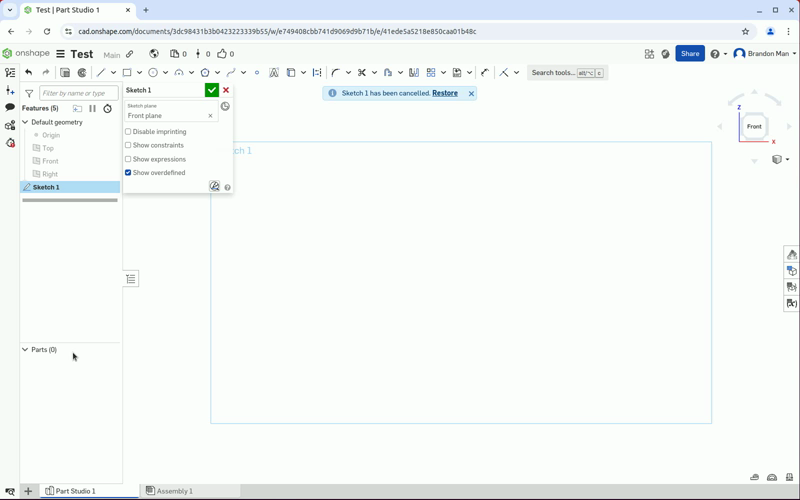
key(l)
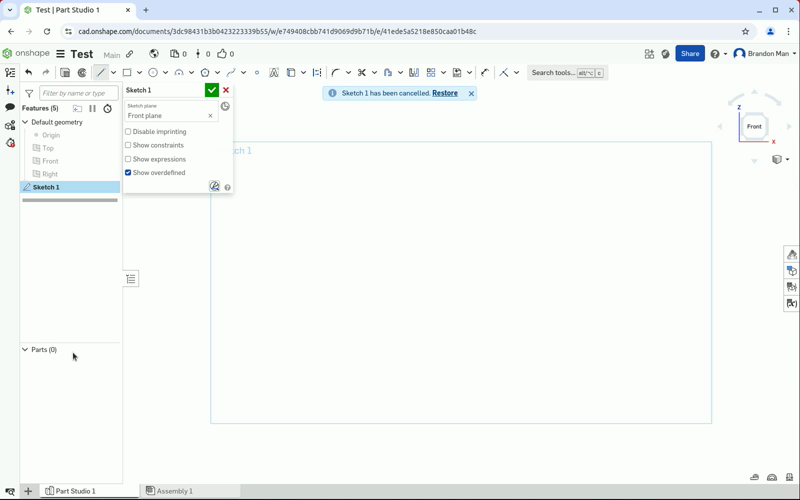
key_down(shift)
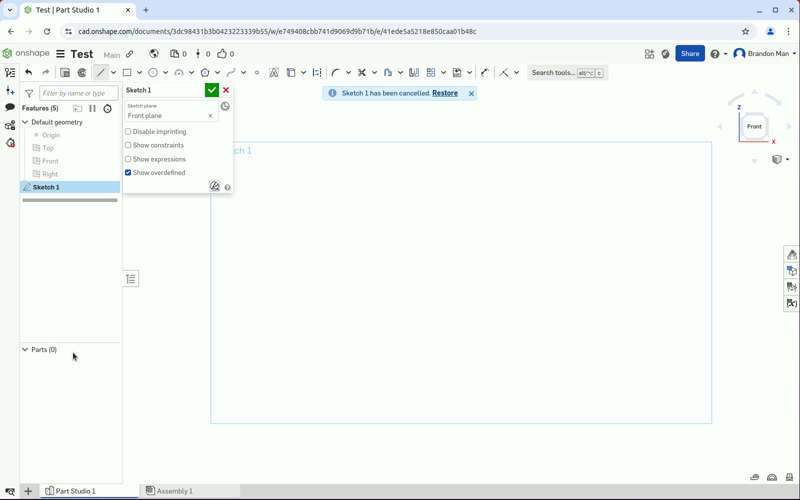
mouse_move(348, 320)
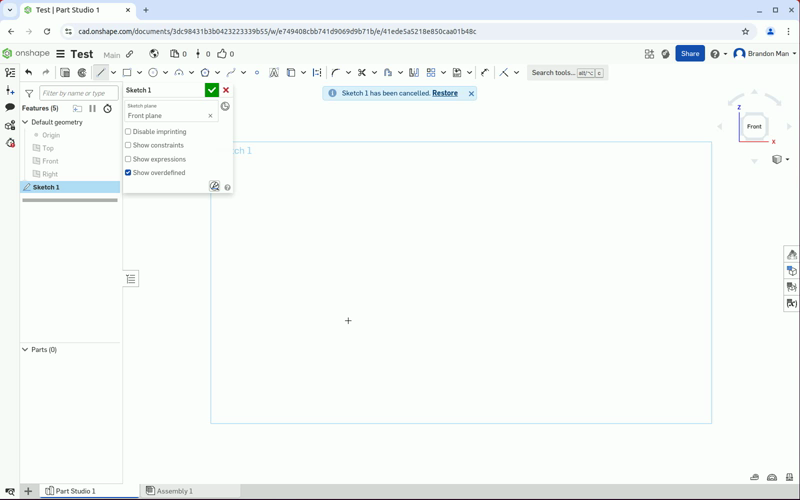
click(348, 320)
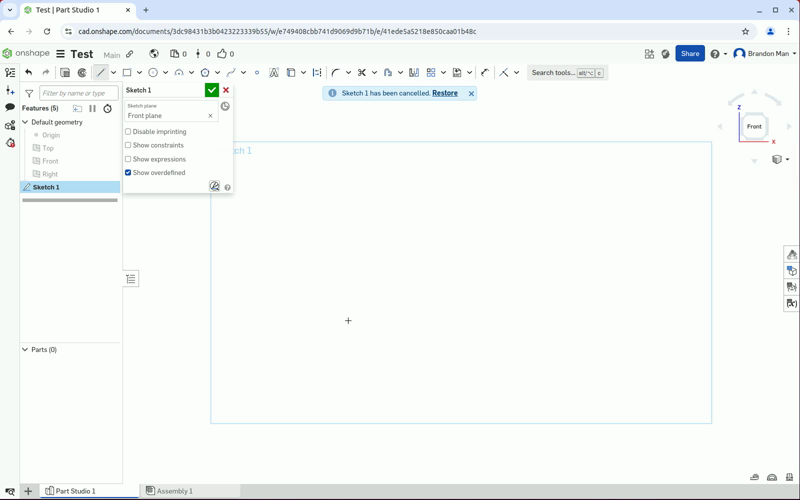
key_up(shift)
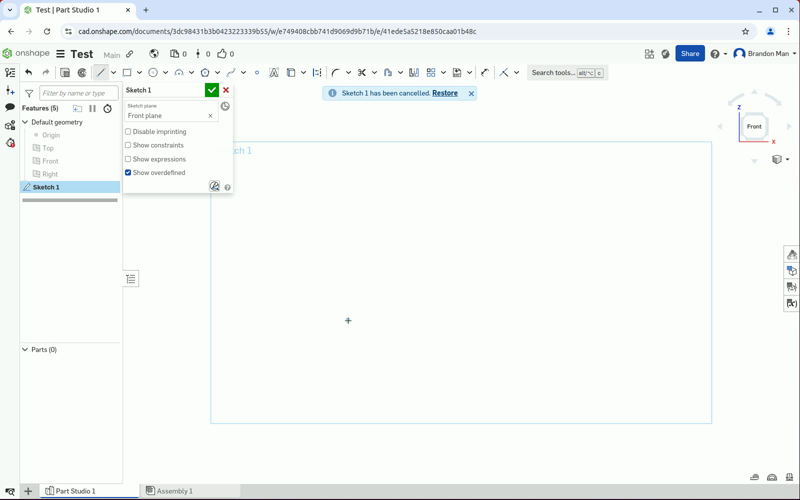
key_down(shift)
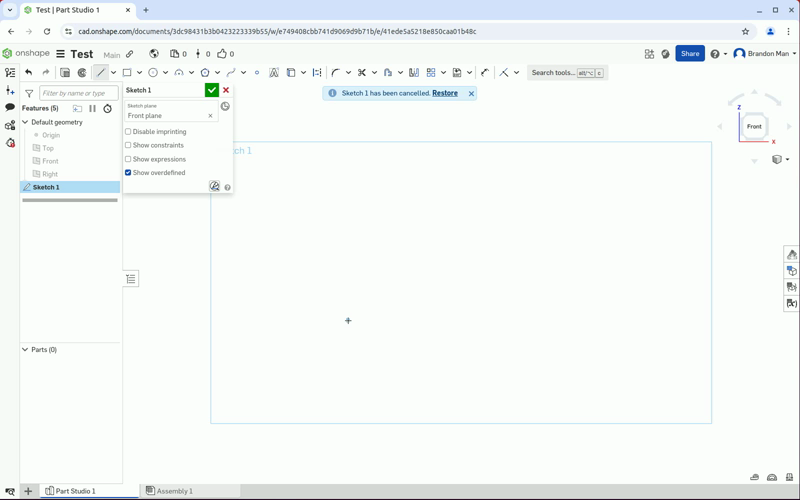
mouse_move(423, 320)
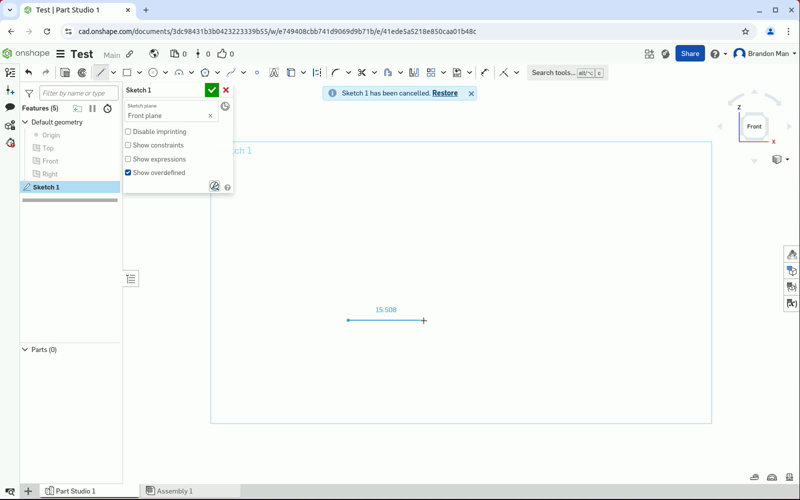
click(423, 320)
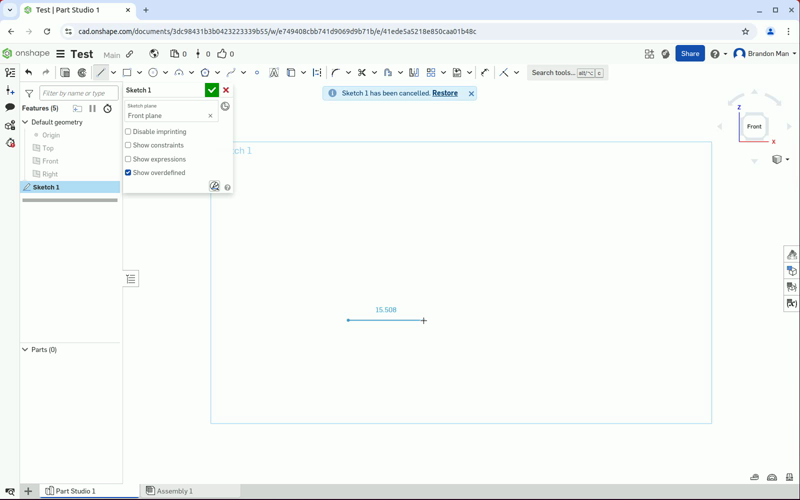
key_up(shift)
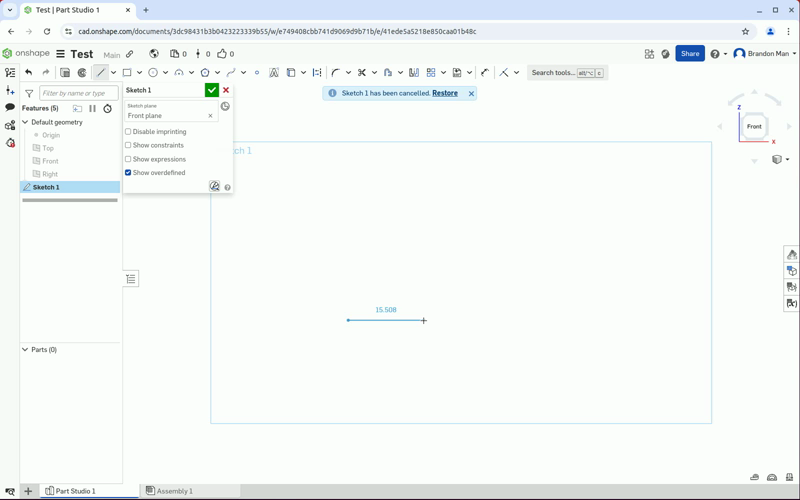
key_down(shift)
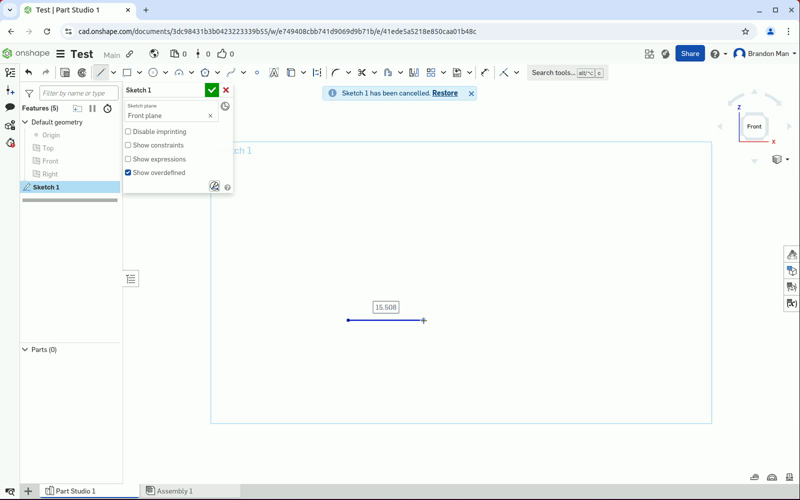
mouse_move(423, 245)
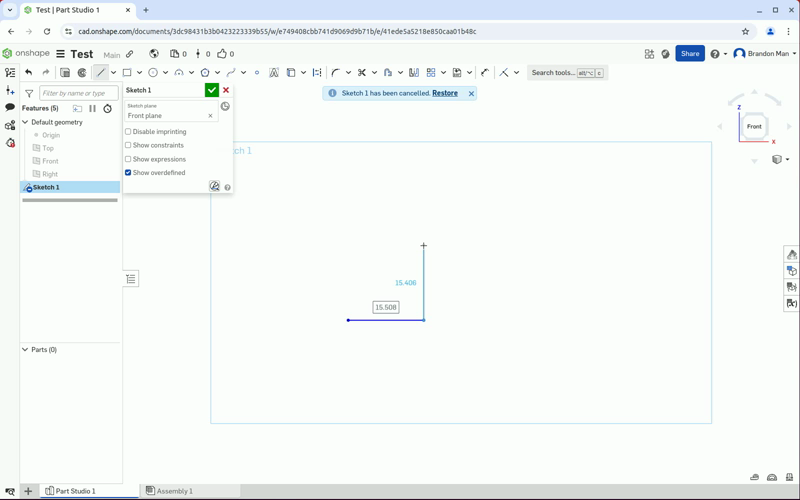
click(423, 245)
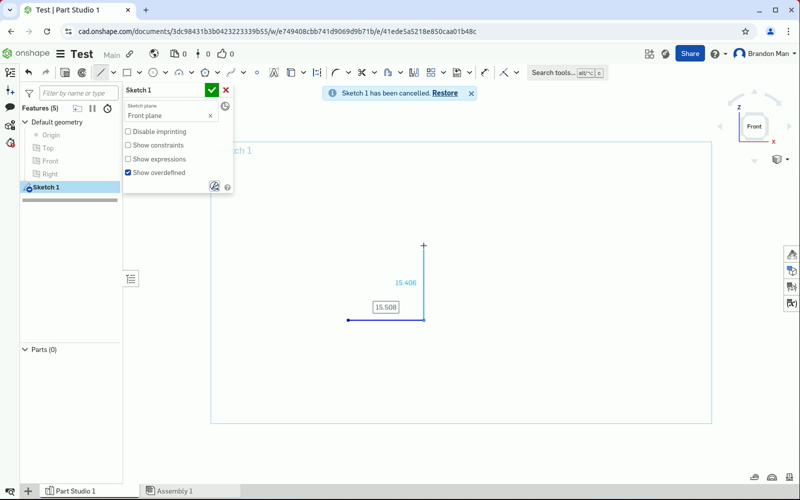
key_up(shift)
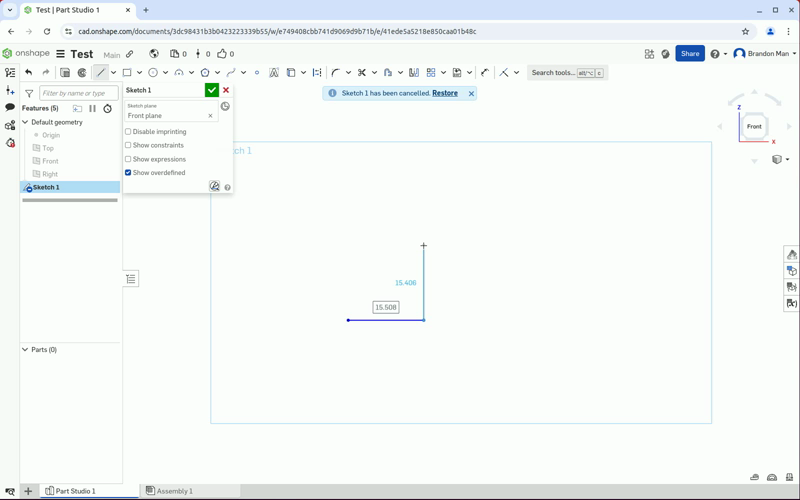
key_down(shift)
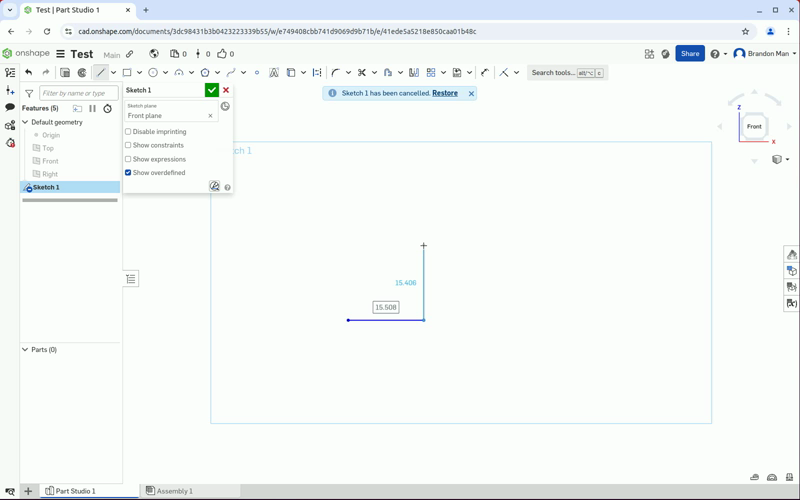
mouse_move(348, 245)
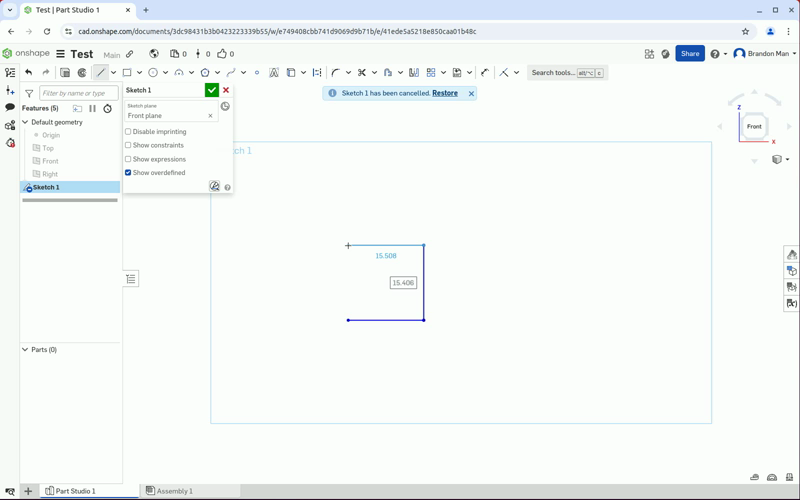
click(348, 245)
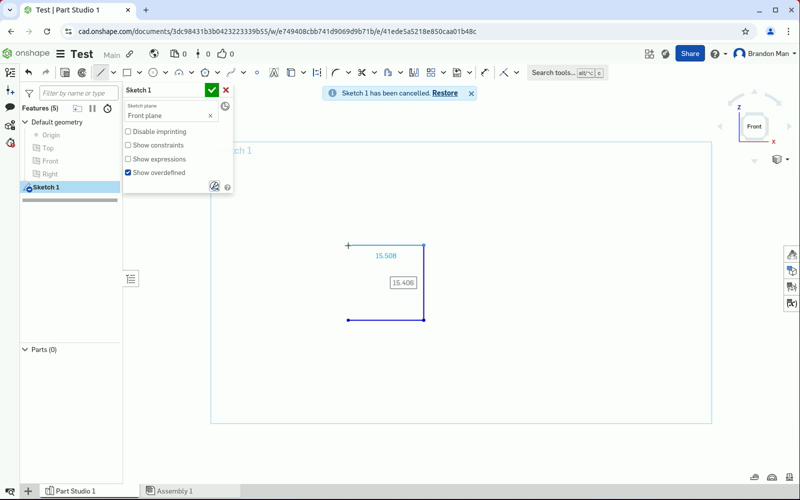
key_up(shift)
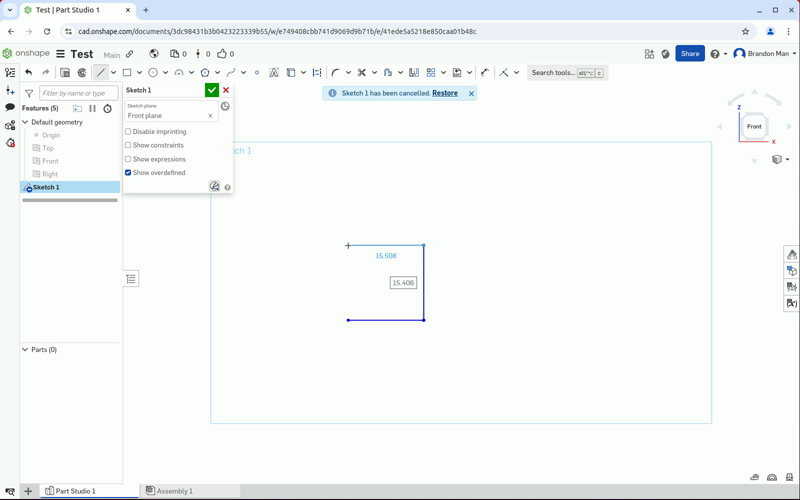
key_down(shift)
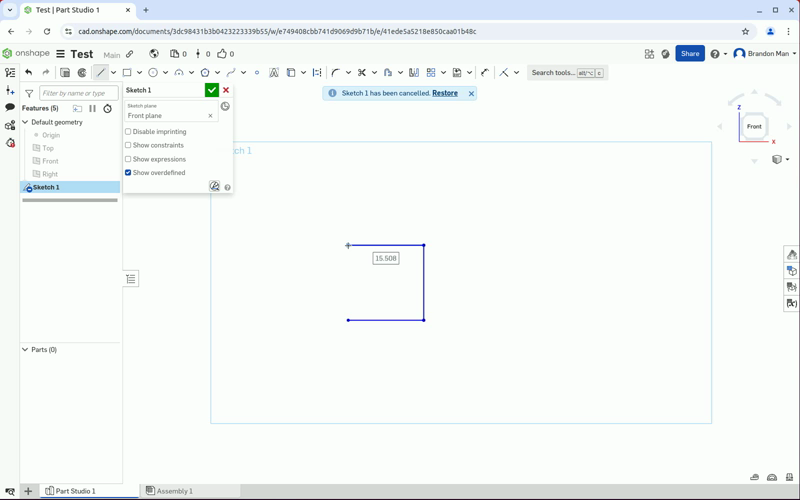
mouse_move(348, 320)
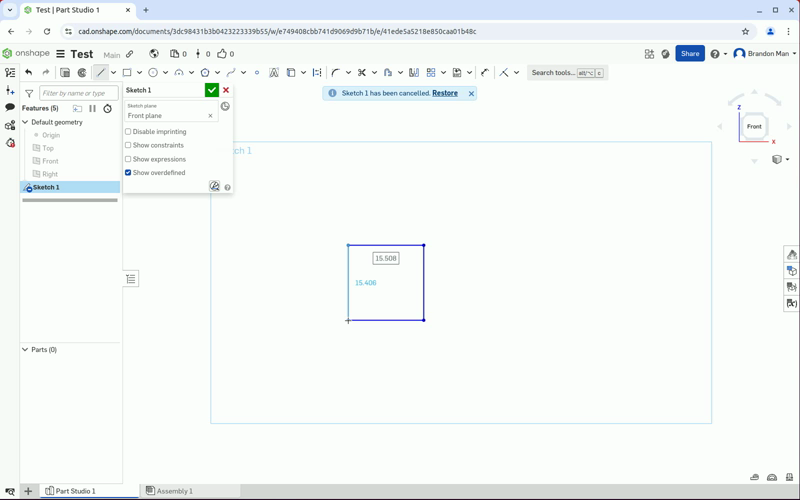
key_up(shift)
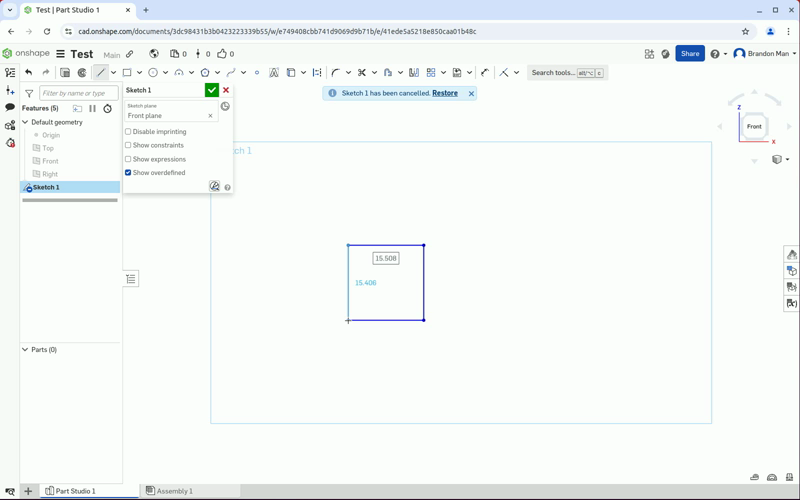
click(348, 320)
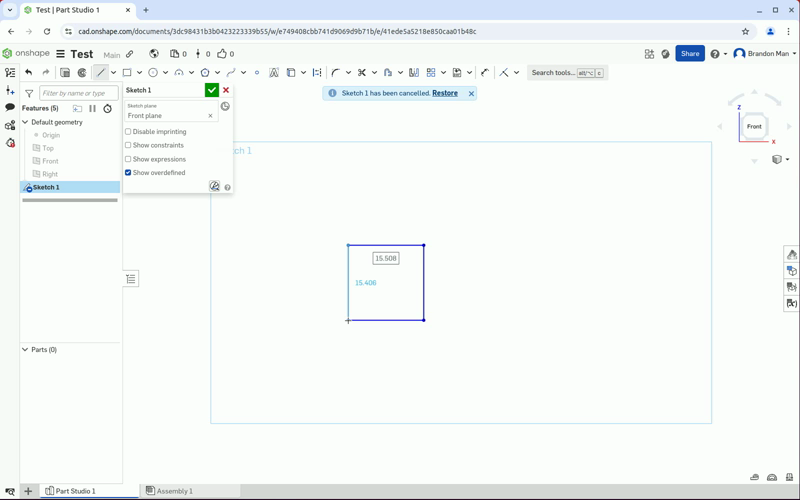
key(esc)
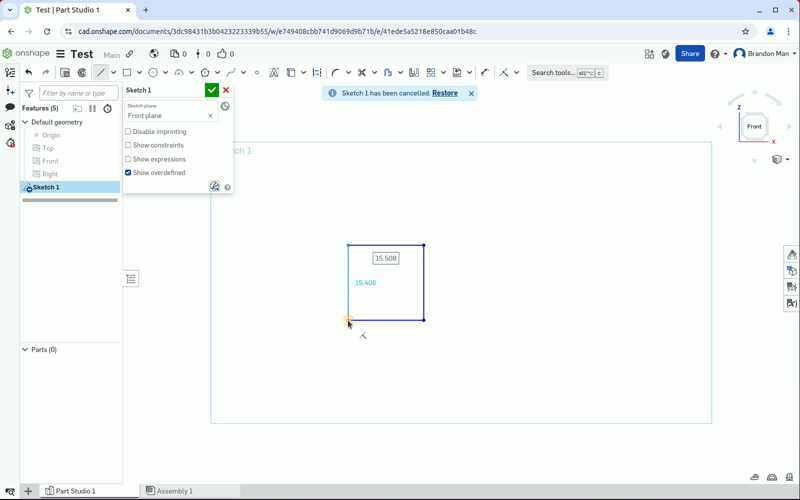
mouse_move(402, 262)
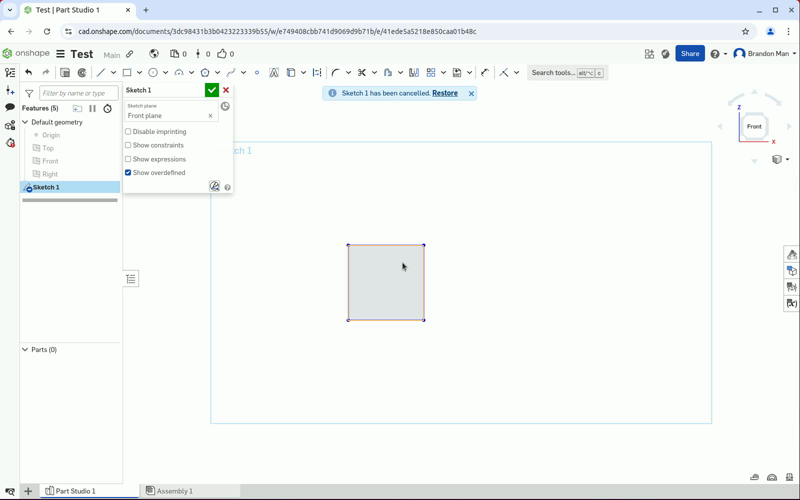
click(402, 262)
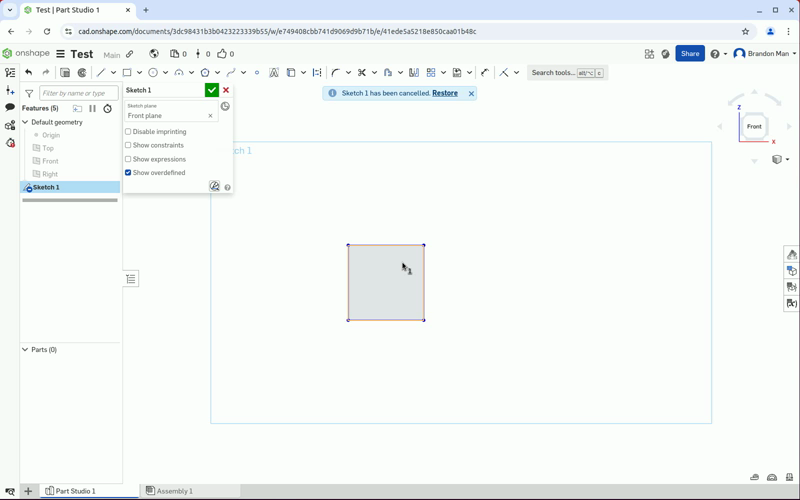
mouse_move(73, 352)
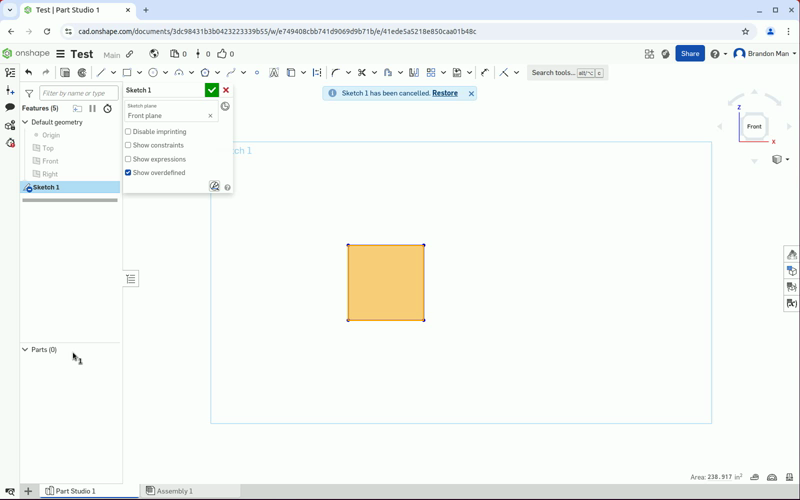
key(shift+y)
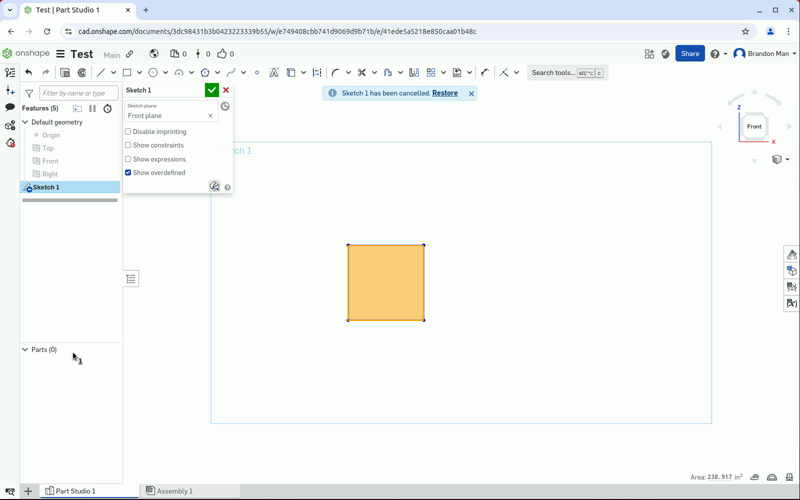
key(shift+e)
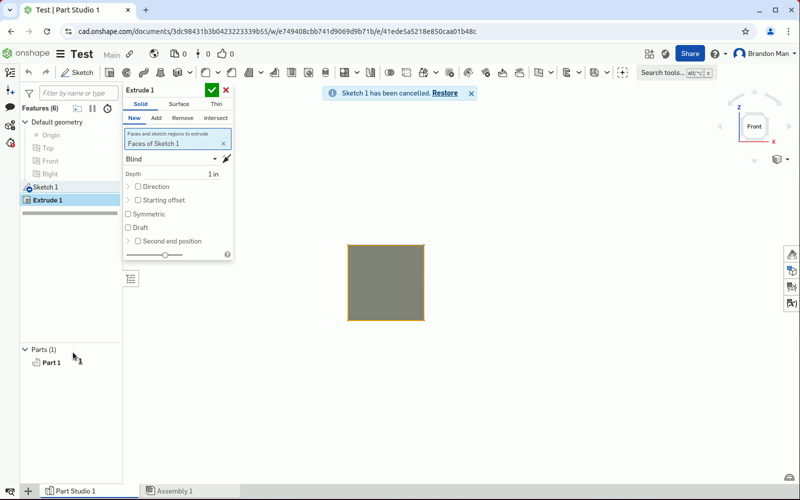
mouse_move(143, 106)
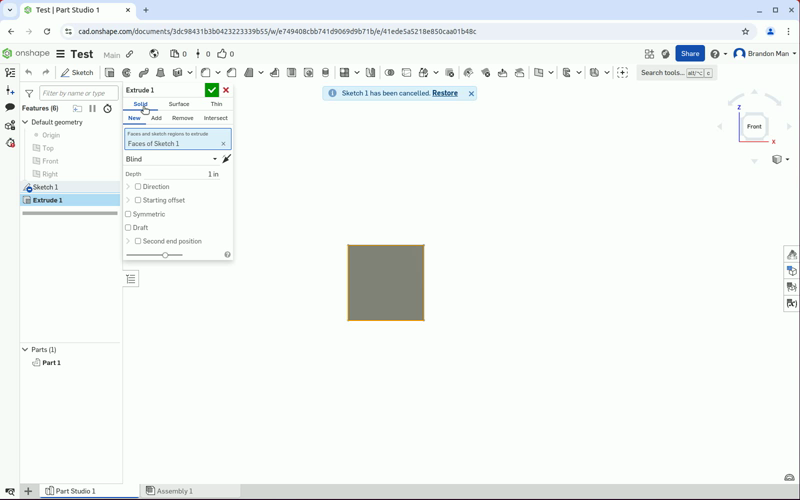
click(143, 106)
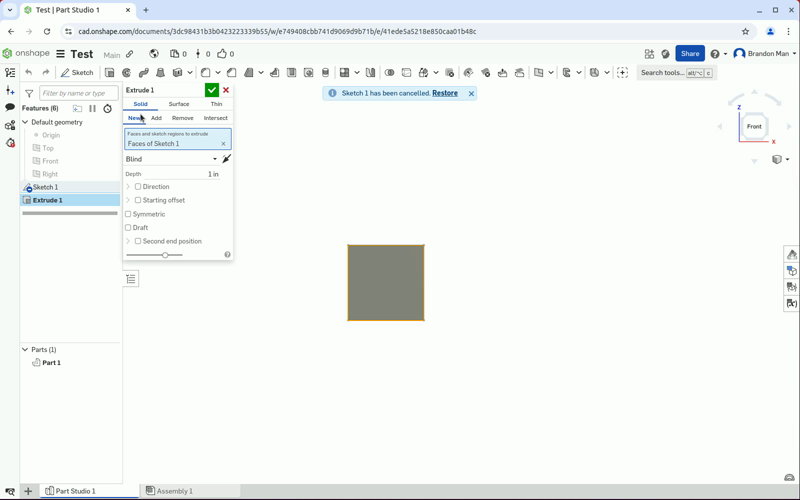
mouse_move(137, 120)
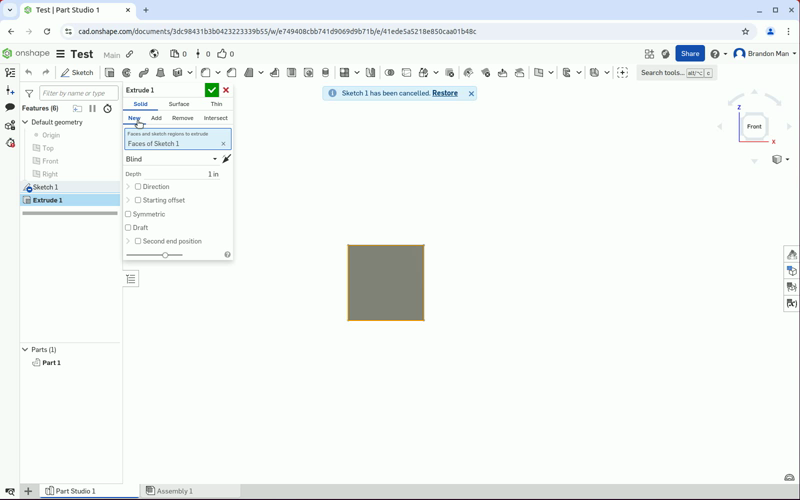
click(137, 120)
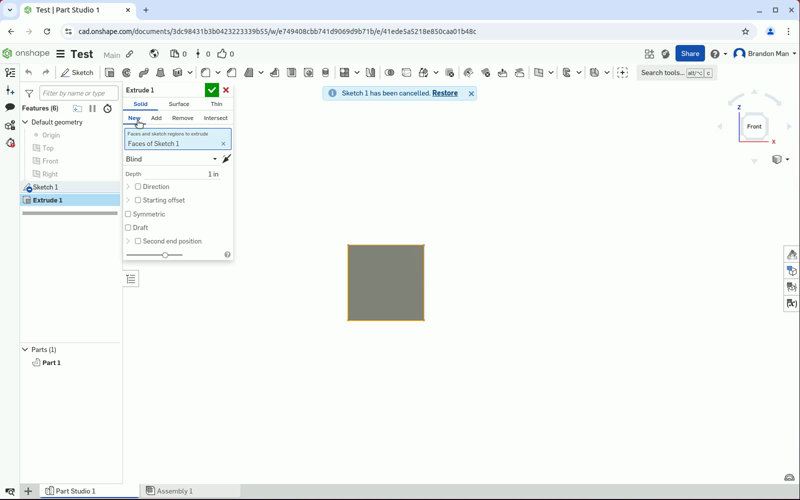
key(tab, 4)
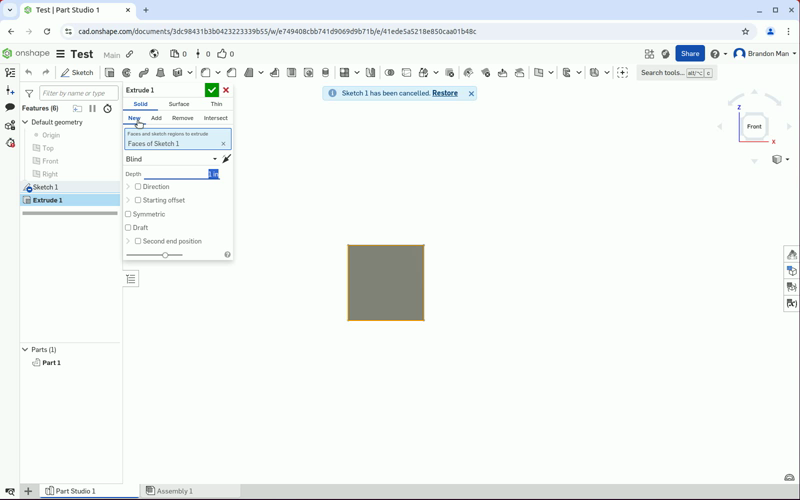
text(15.405)
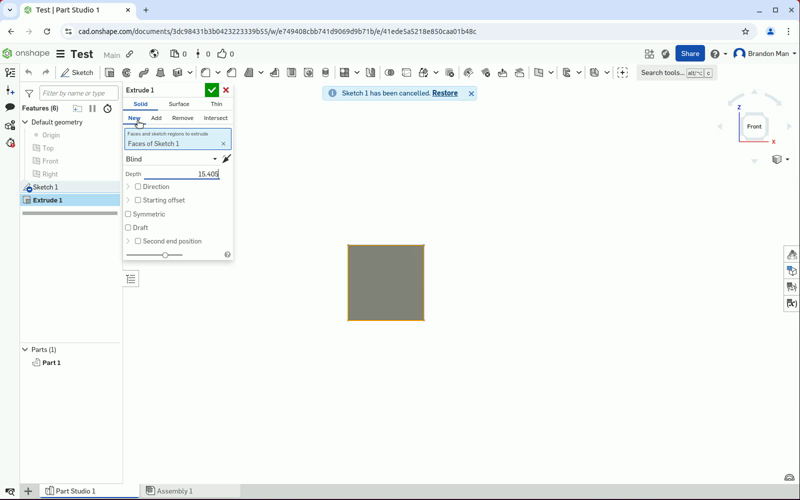
key(enter)
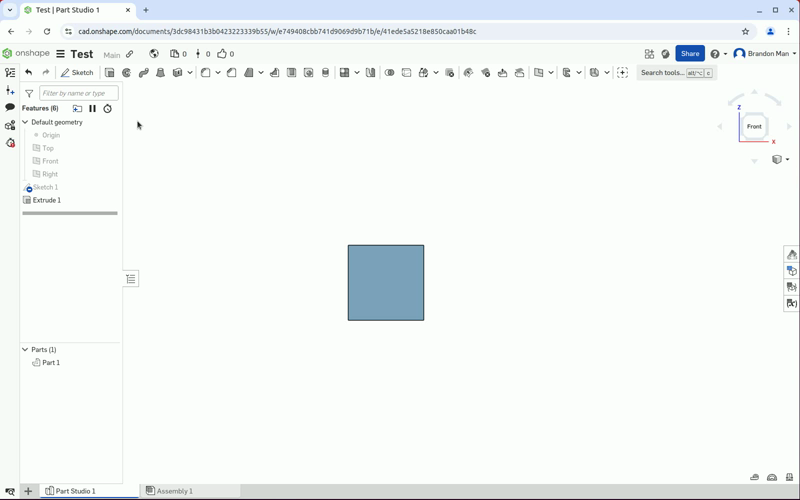
key(shift+h)
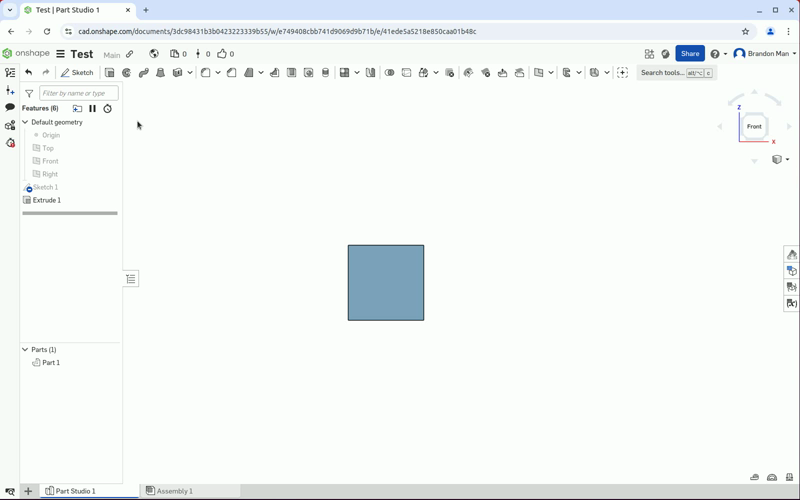
key(shift+h)
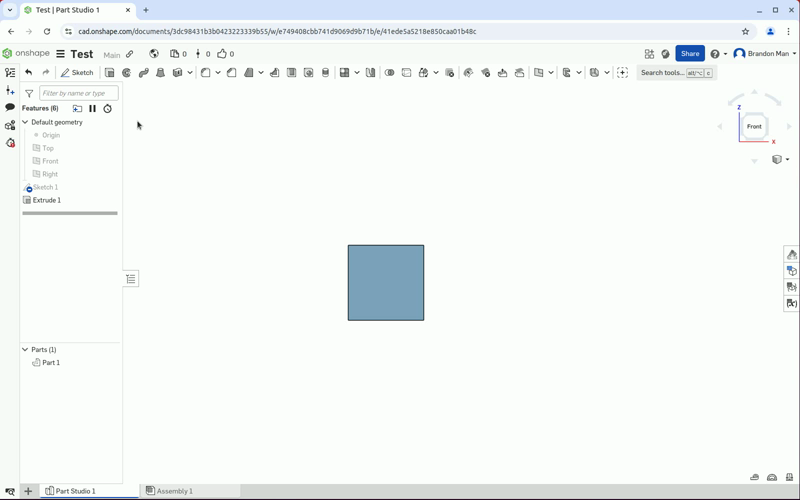
mouse_move(73, 189)
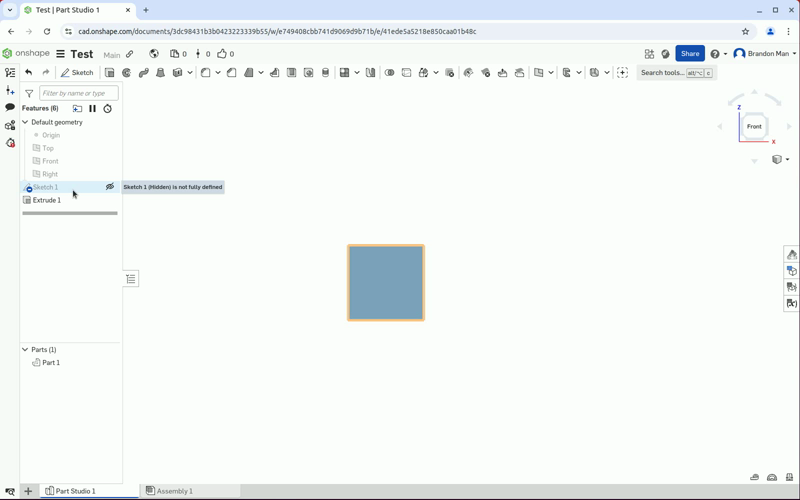
click(73, 189)
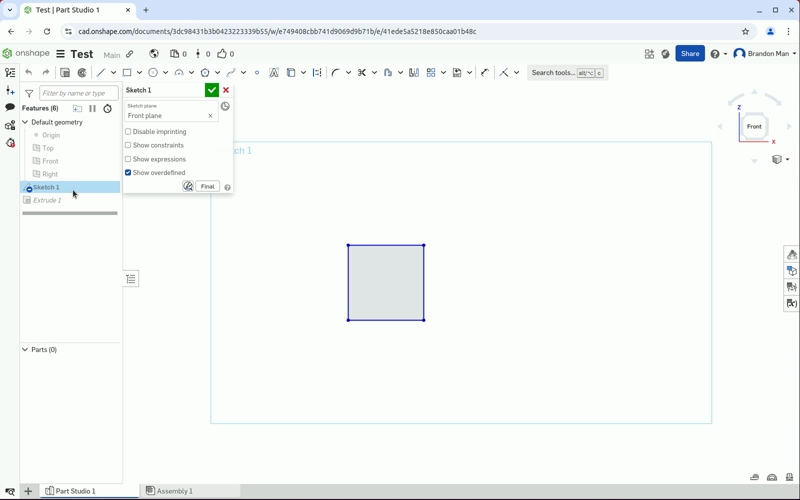
mouse_move(229, 92)
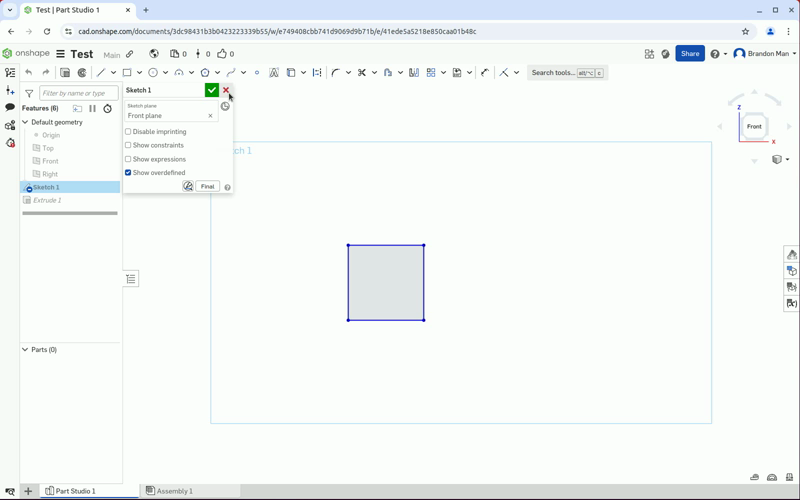
click(229, 92)
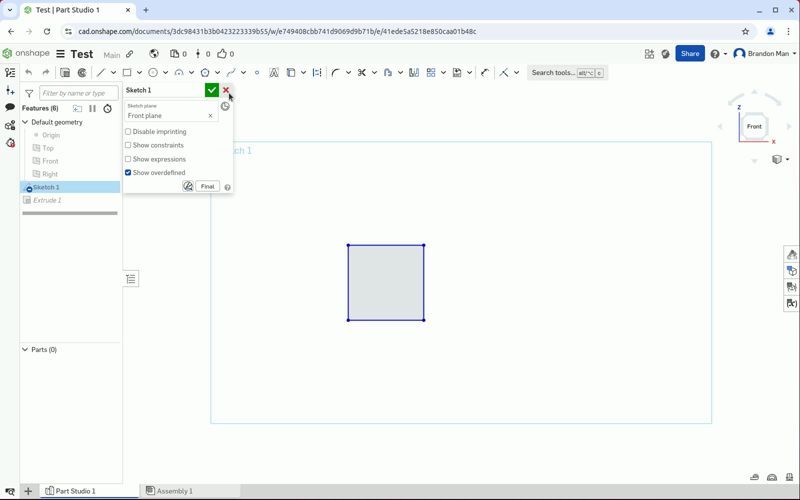
key(shift+s)
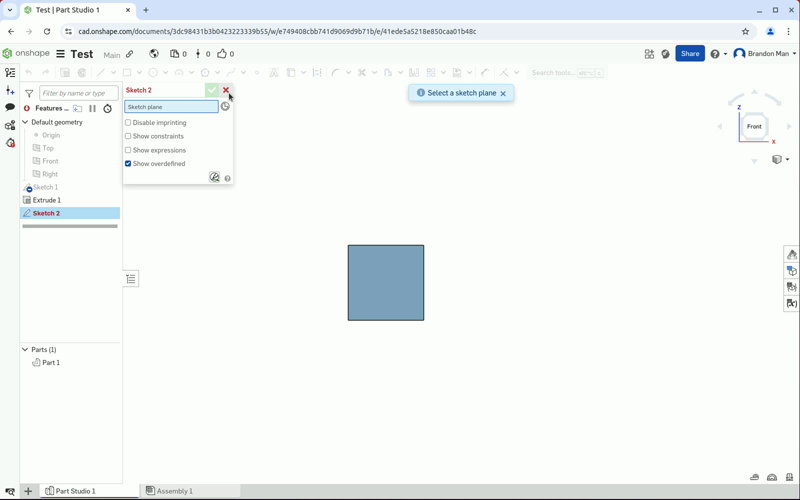
mouse_move(73, 163)
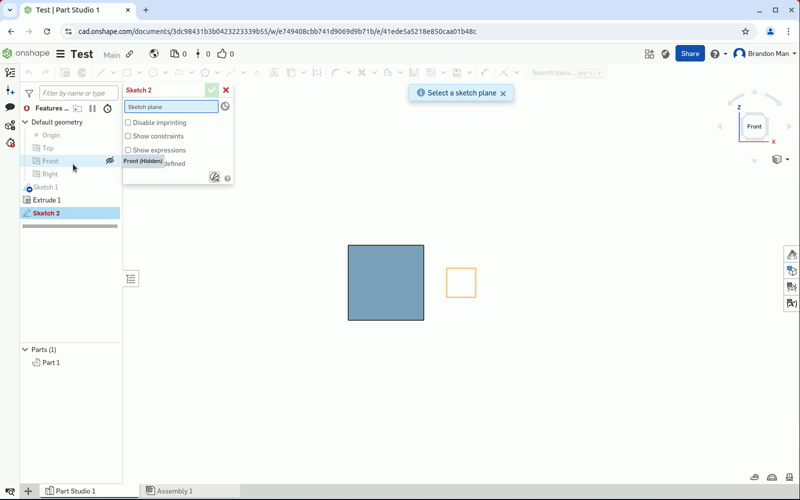
click(73, 163)
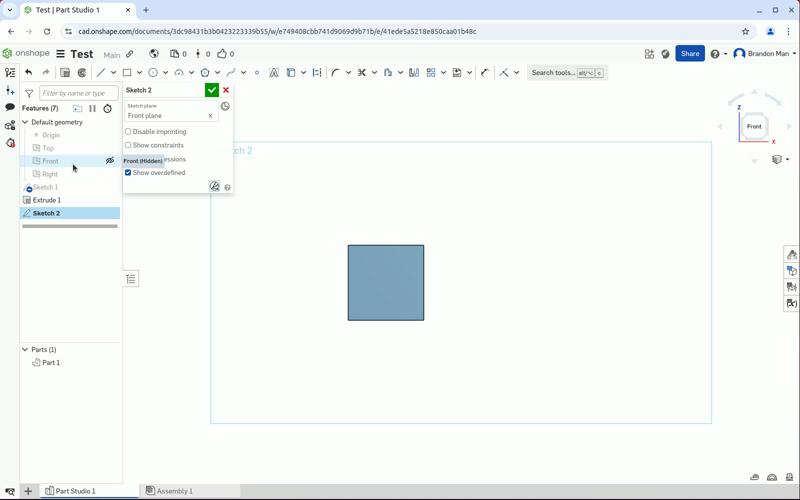
mouse_move(73, 352)
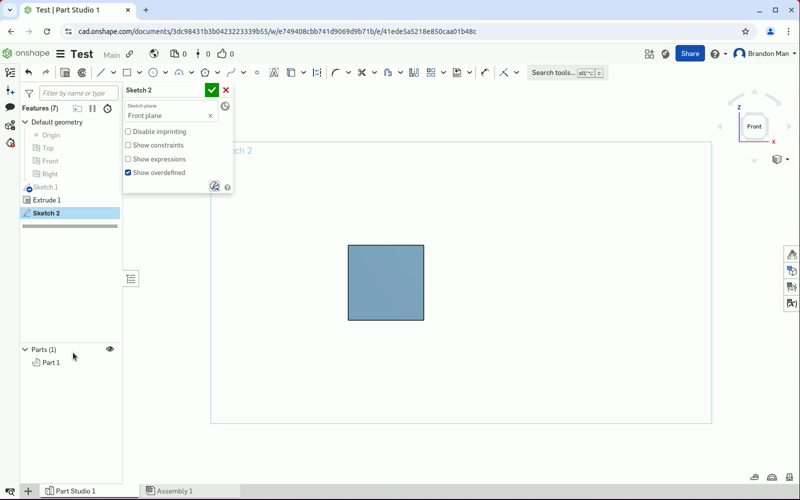
key(y)
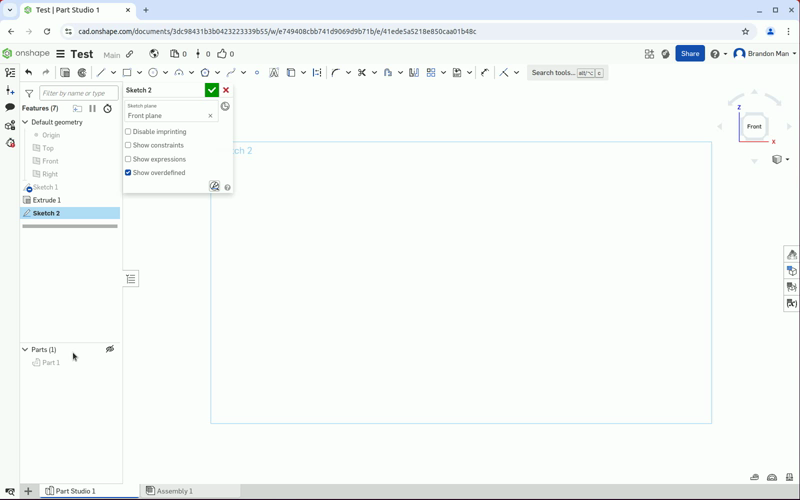
key(l)
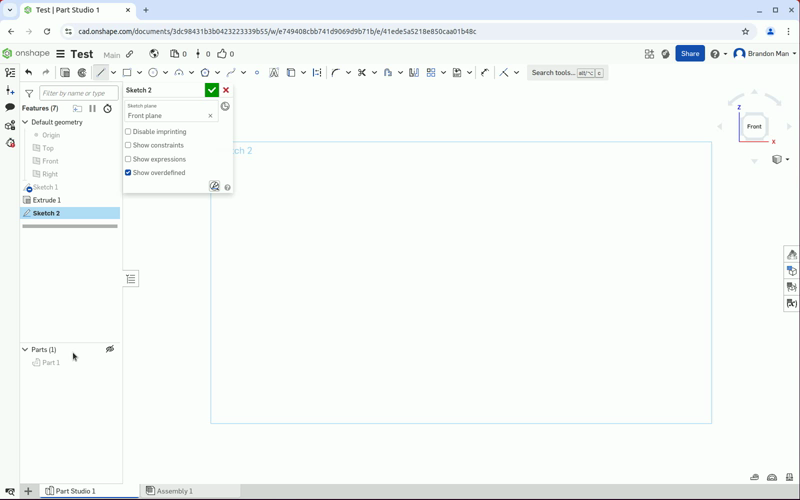
key_down(shift)
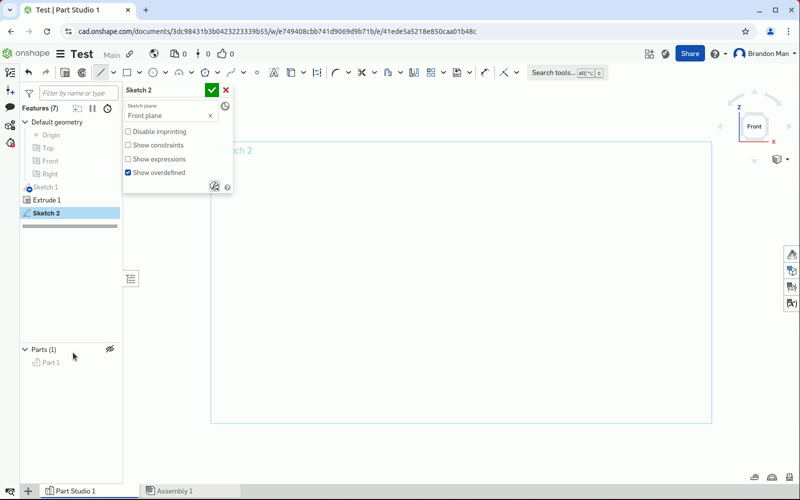
mouse_move(423, 245)
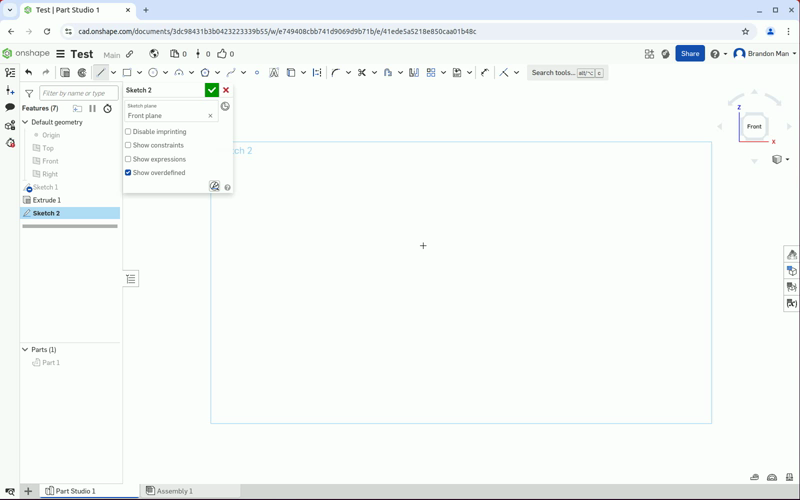
click(423, 245)
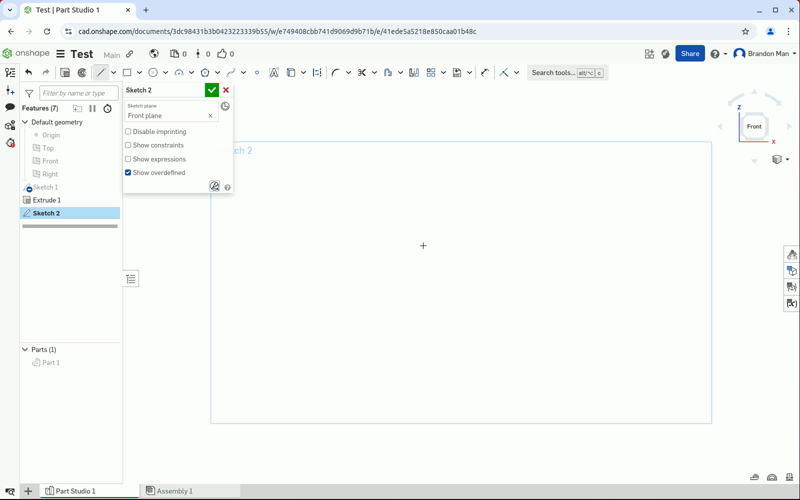
key_up(shift)
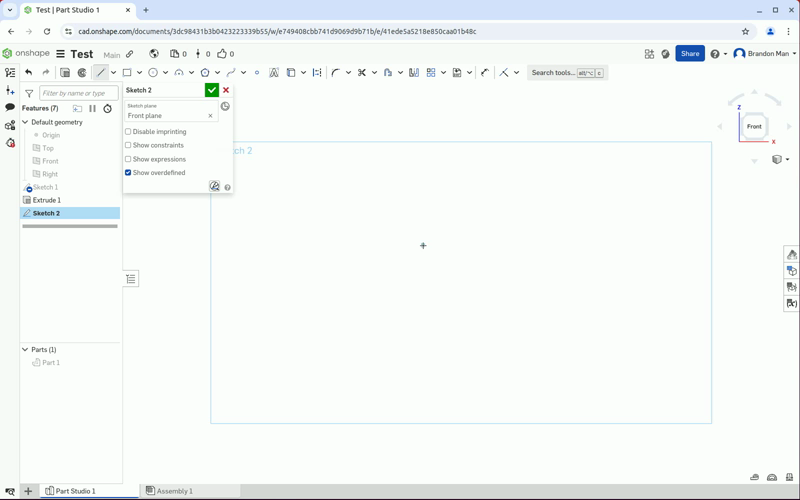
key_down(shift)
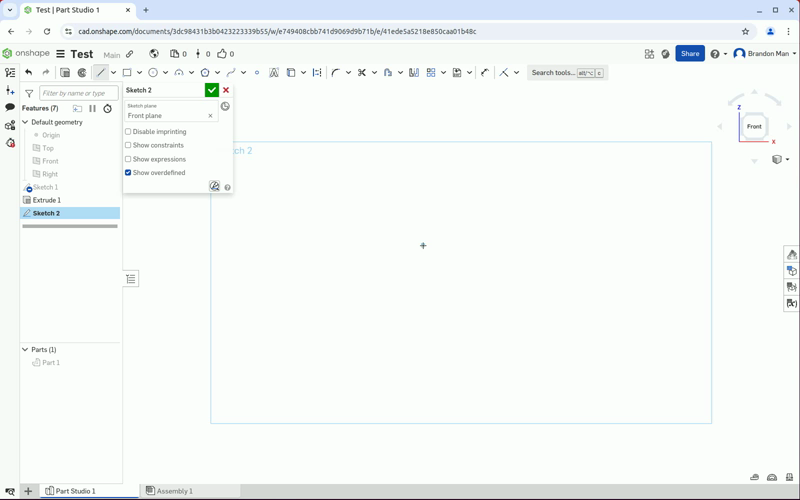
mouse_move(498, 245)
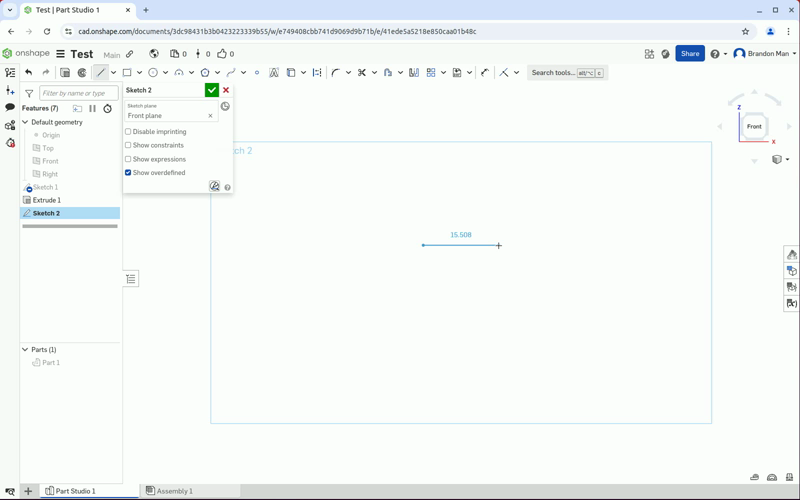
click(498, 245)
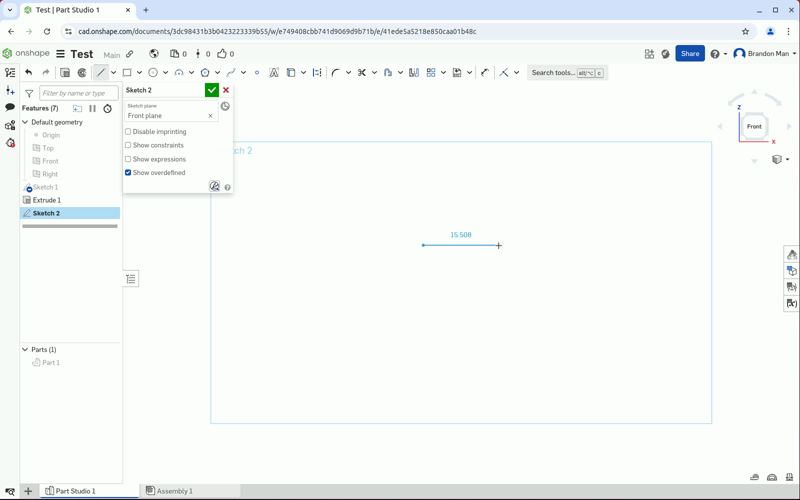
key_up(shift)
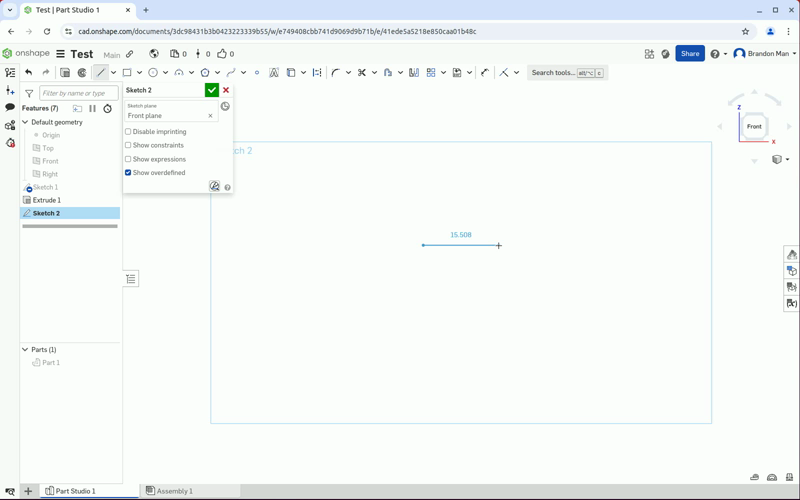
key_down(shift)
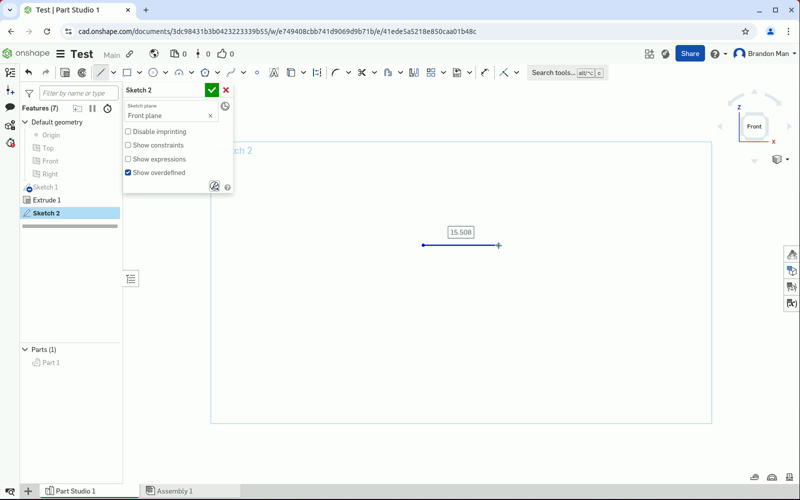
mouse_move(498, 170)
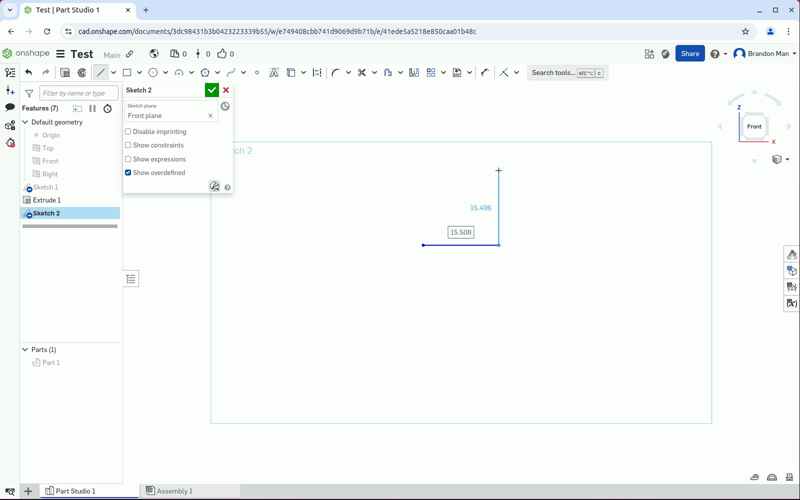
click(498, 170)
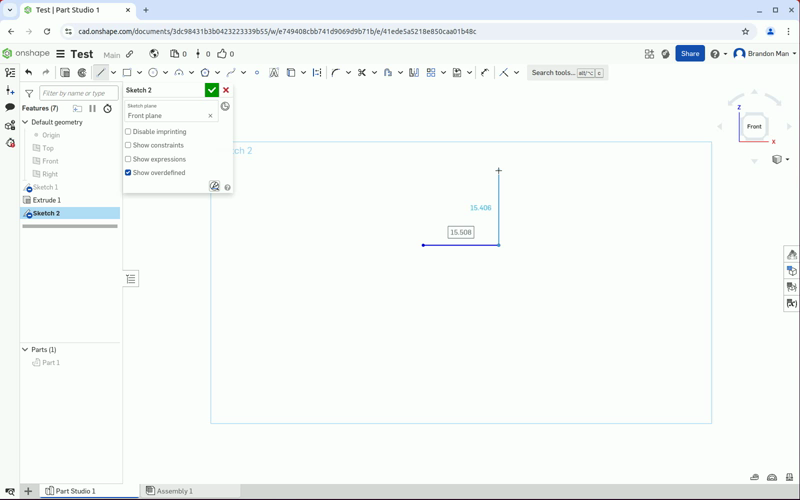
key_up(shift)
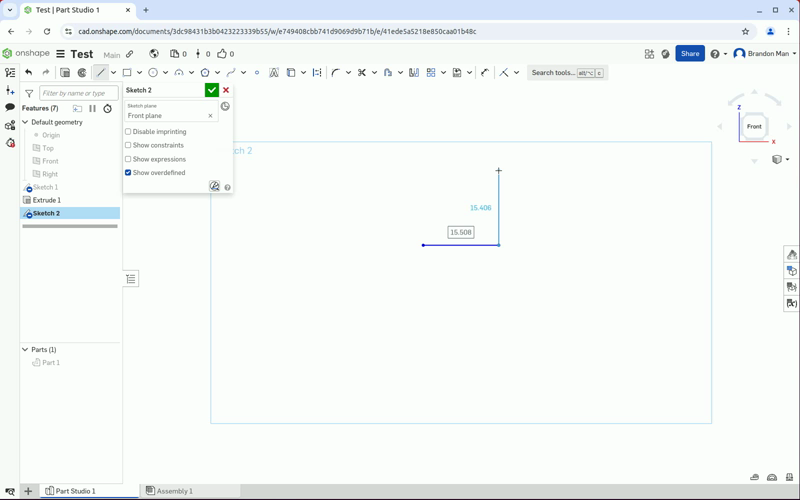
key_down(shift)
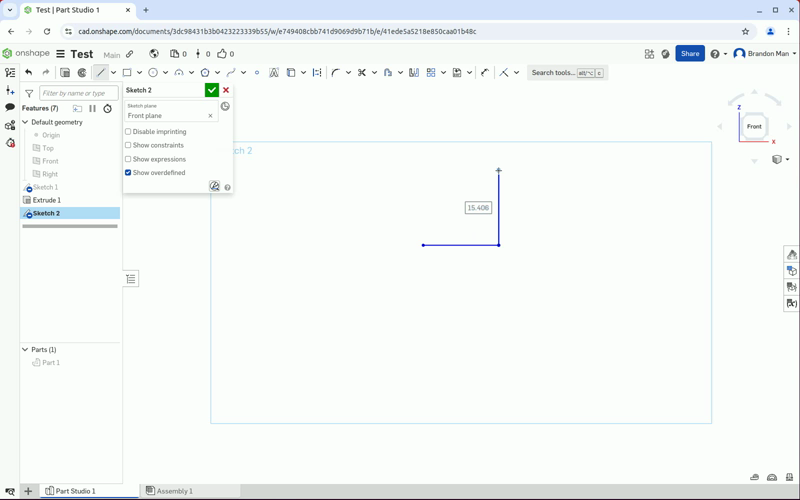
mouse_move(423, 170)
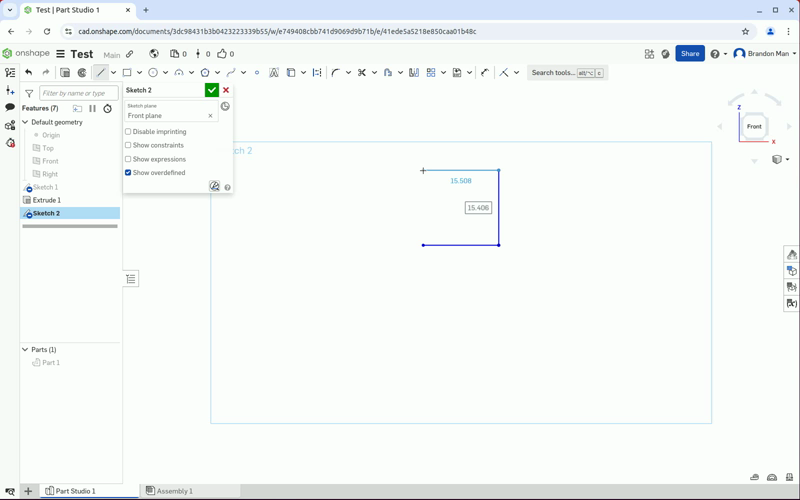
click(423, 170)
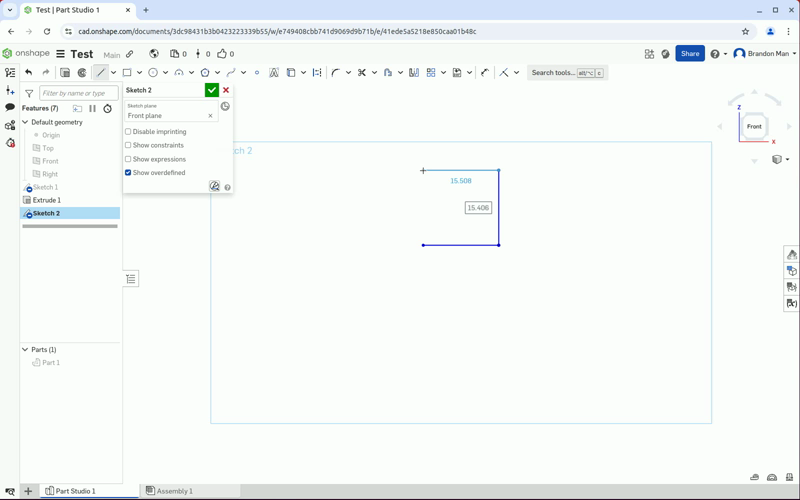
key_up(shift)
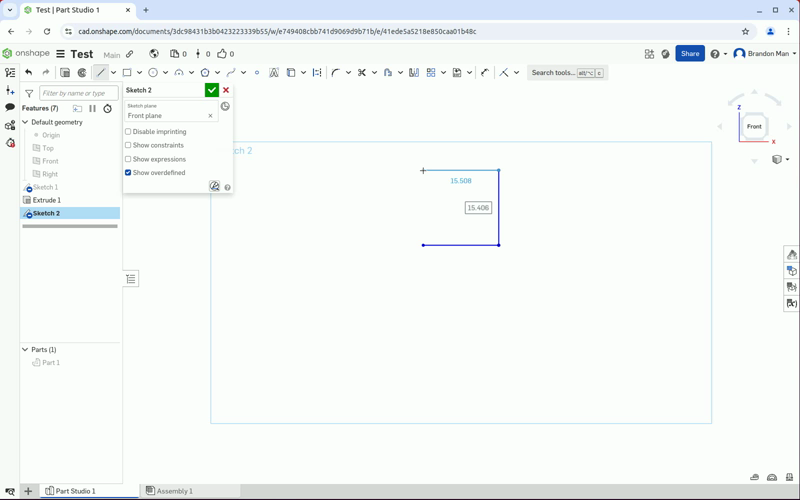
key_down(shift)
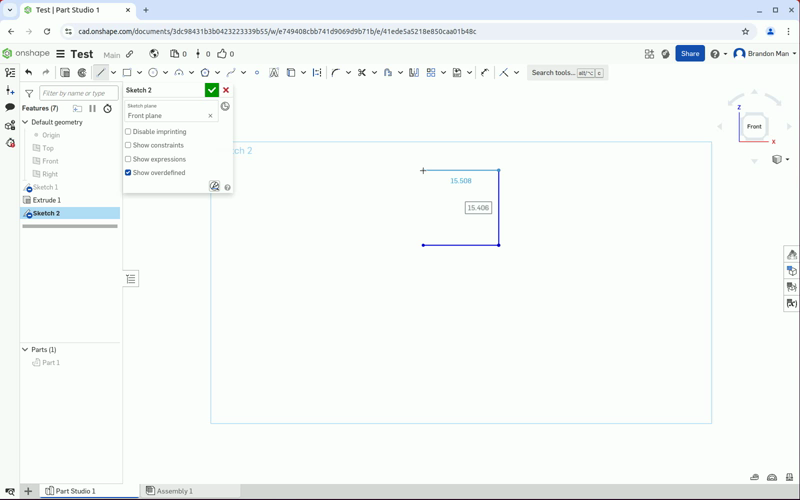
mouse_move(423, 245)
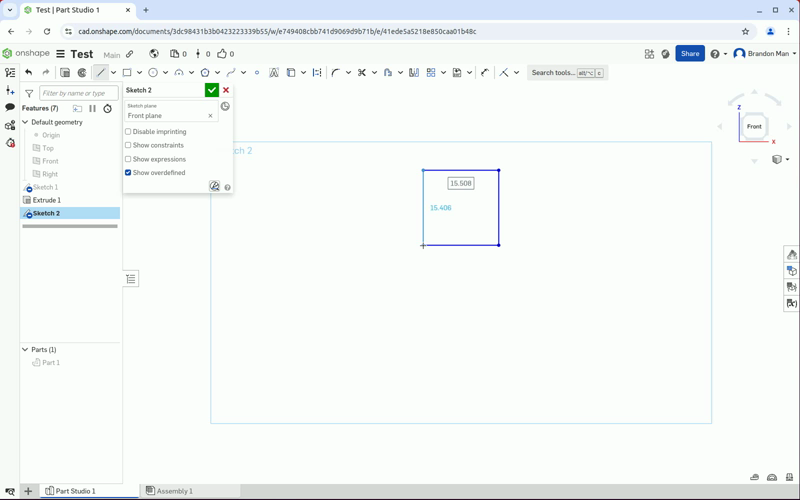
key_up(shift)
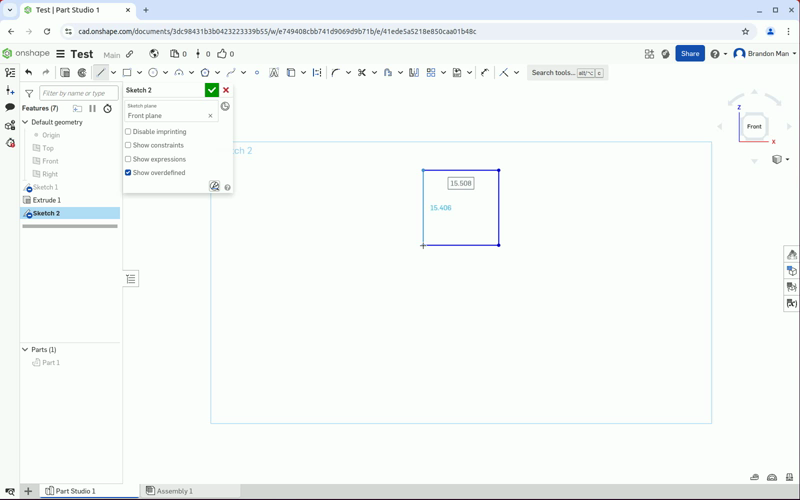
click(423, 245)
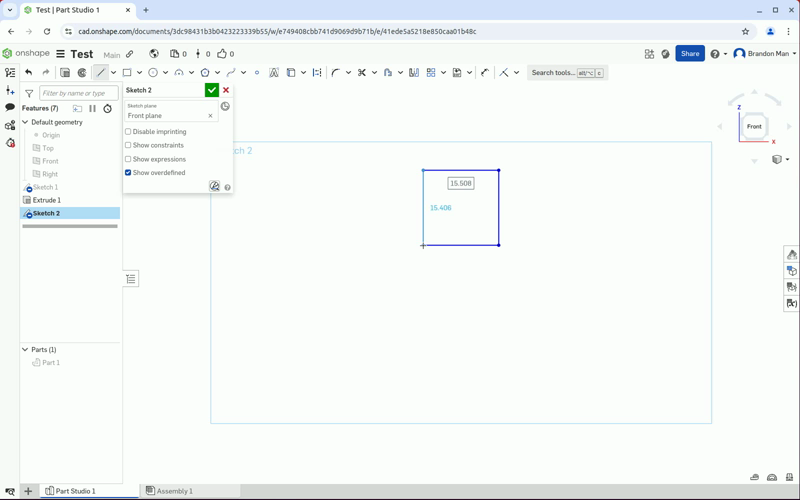
key(esc)
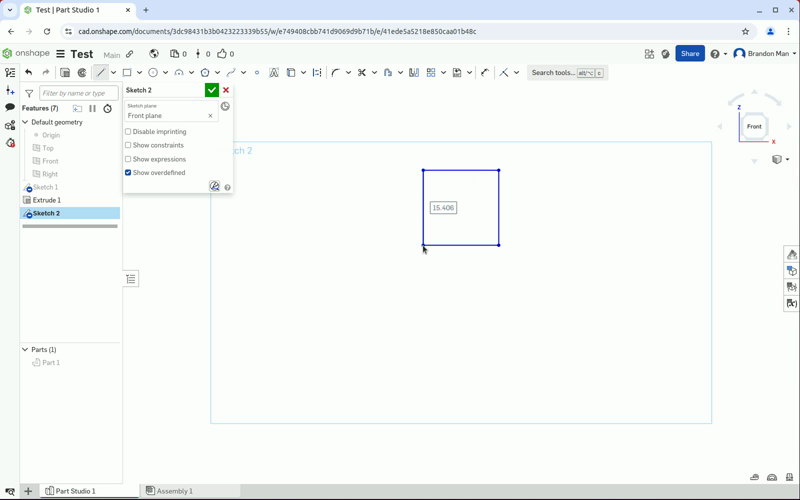
mouse_move(445, 186)
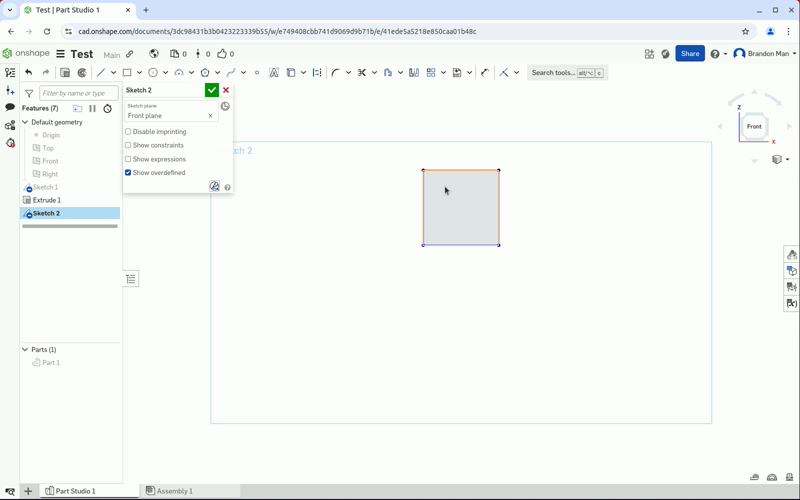
click(445, 186)
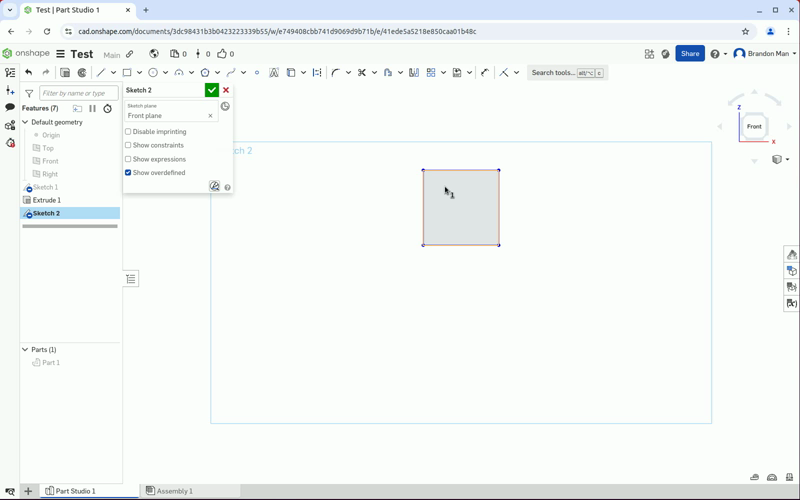
mouse_move(73, 352)
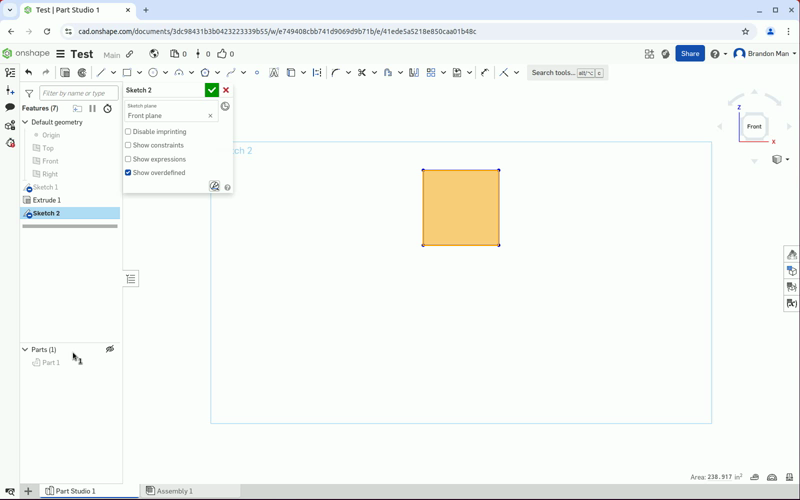
key(shift+y)
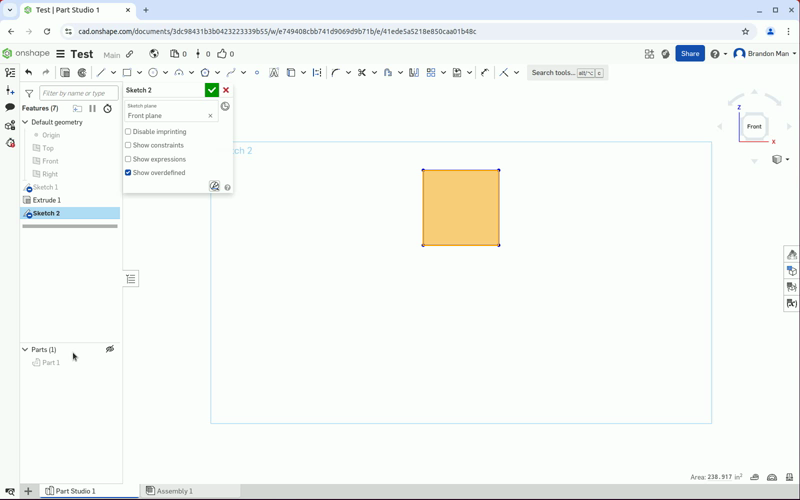
key(shift+e)
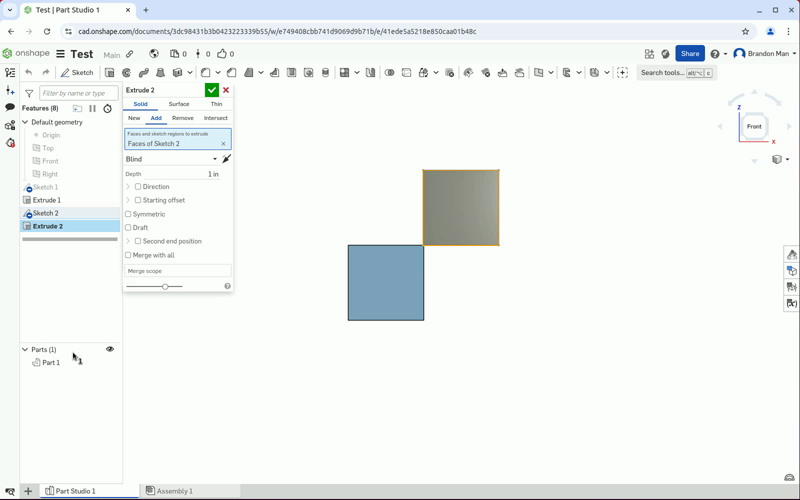
mouse_move(143, 106)
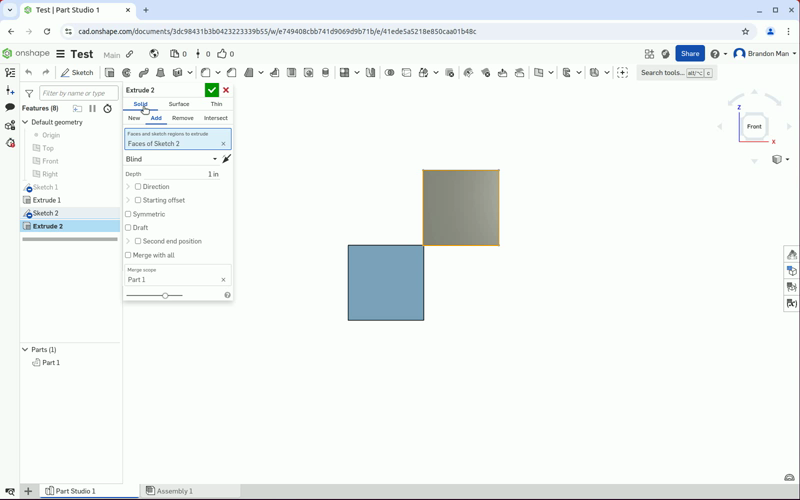
click(143, 106)
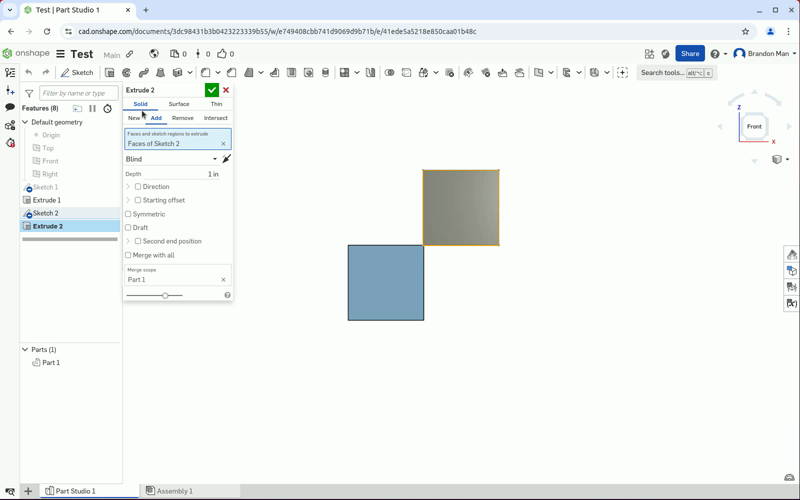
mouse_move(137, 120)
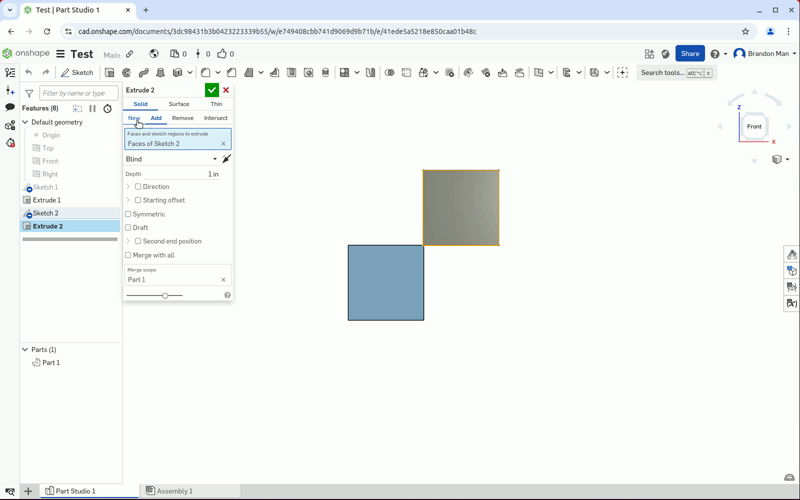
click(137, 120)
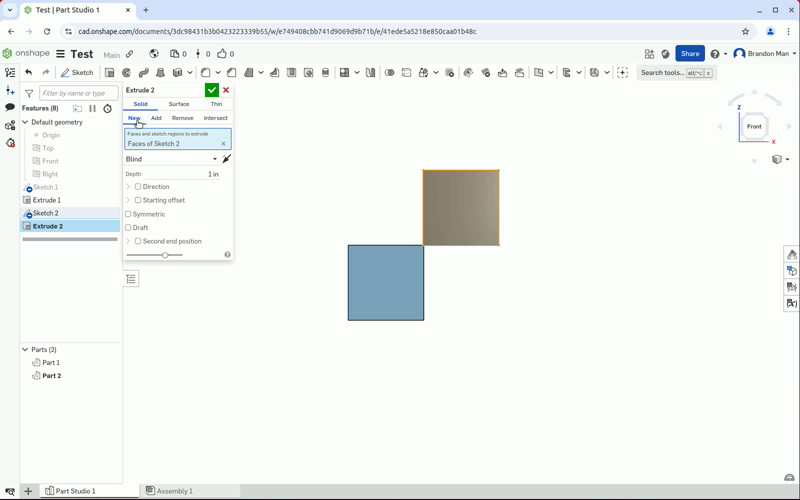
key(tab, 4)
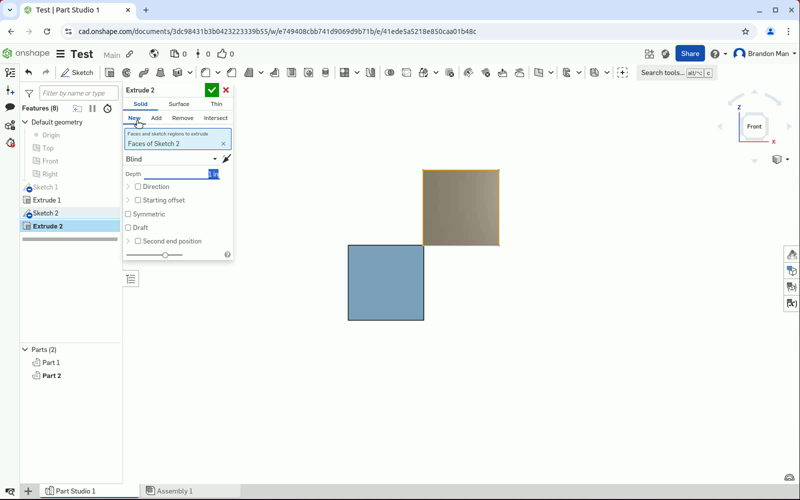
text(15.405)
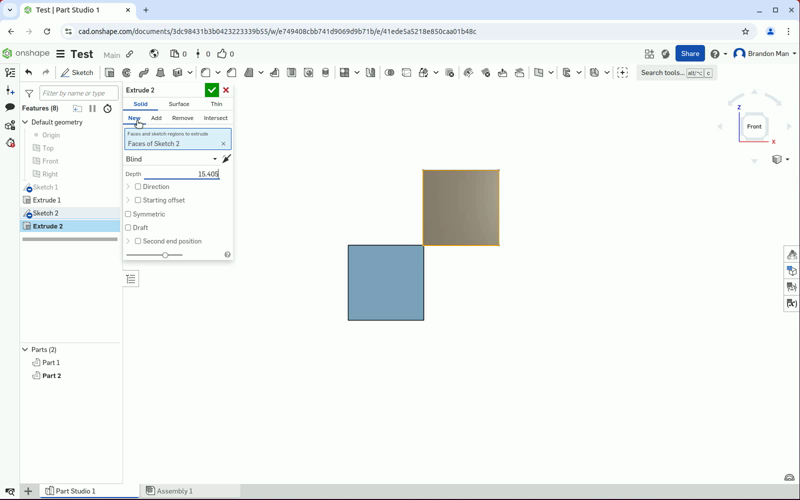
key(enter)
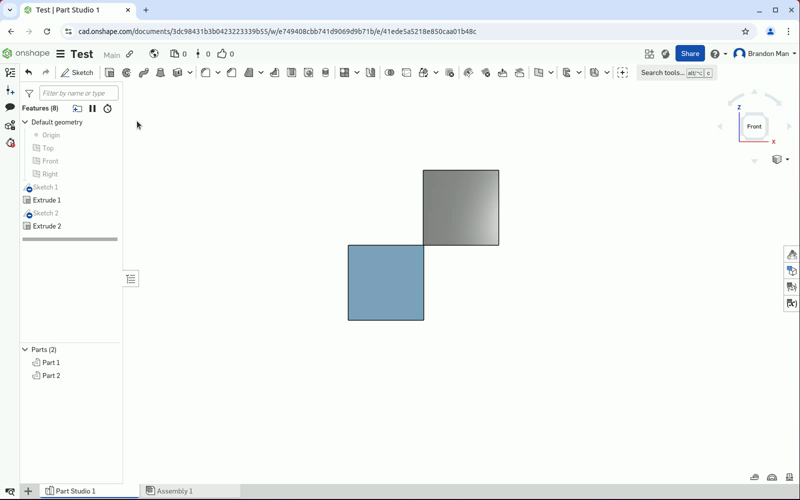
key(shift+h)
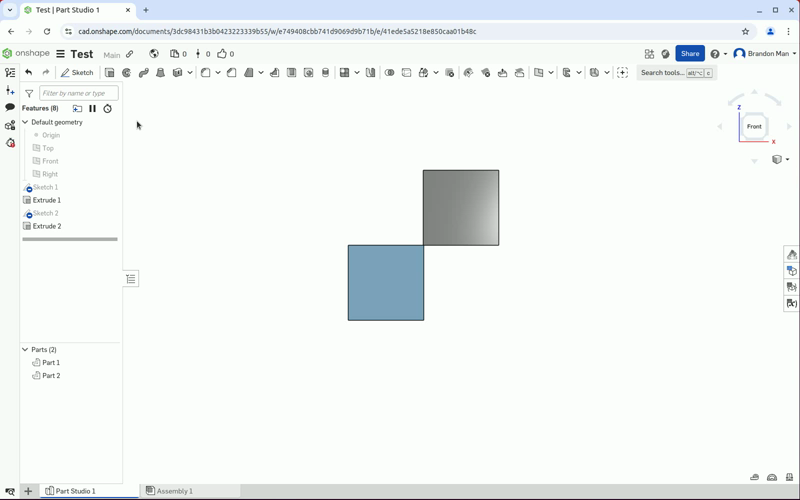
key(shift+h)
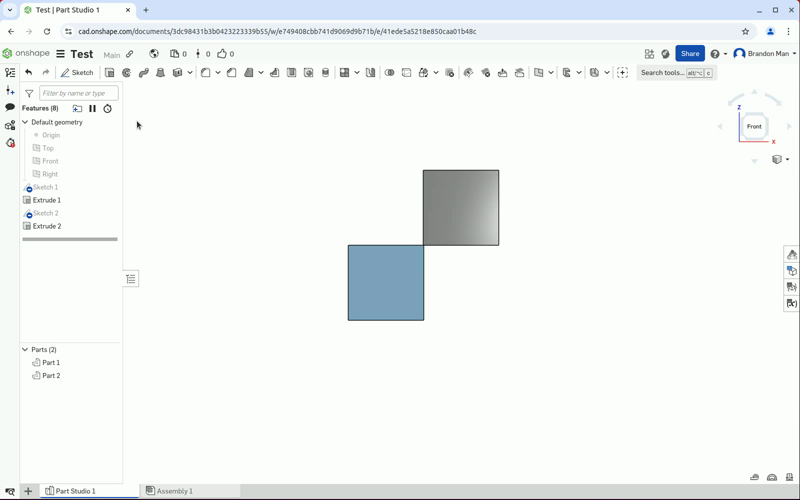
mouse_move(73, 189)
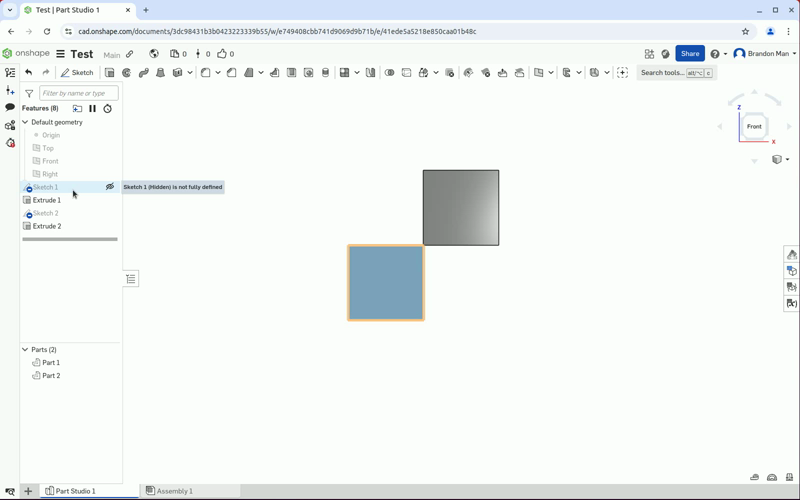
click(73, 189)
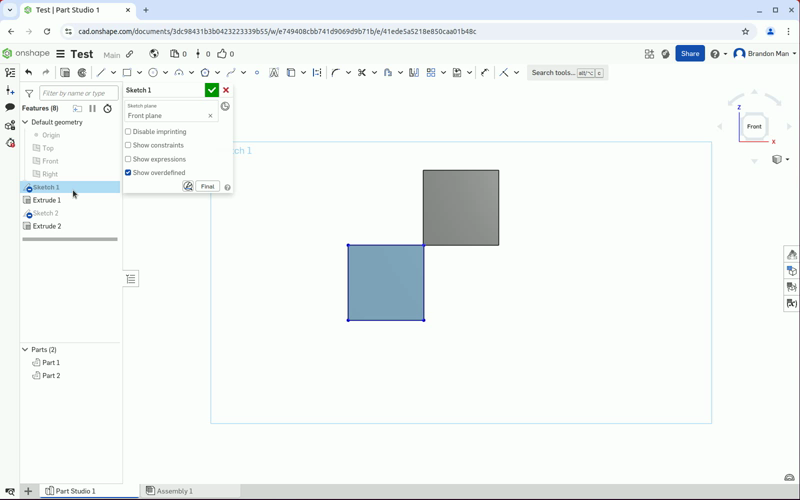
mouse_move(229, 92)
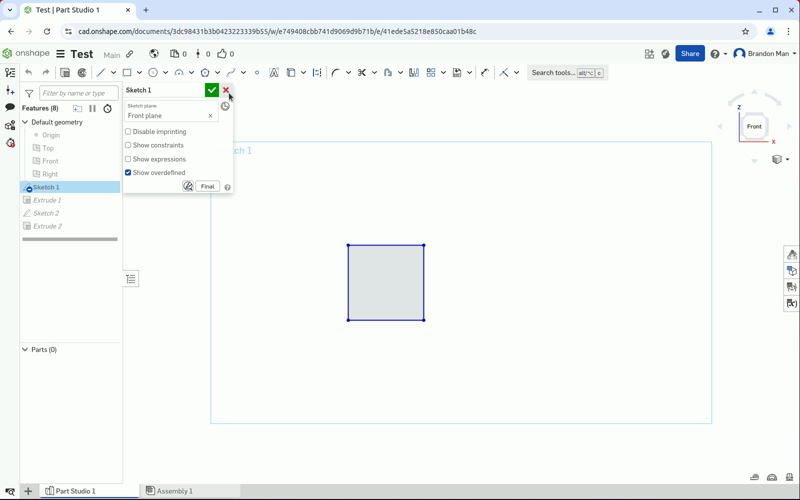
click(229, 92)
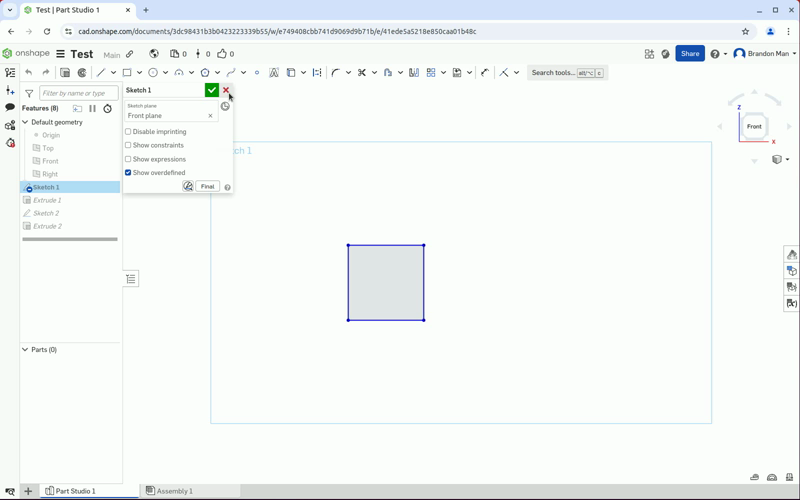
key(shift+s)
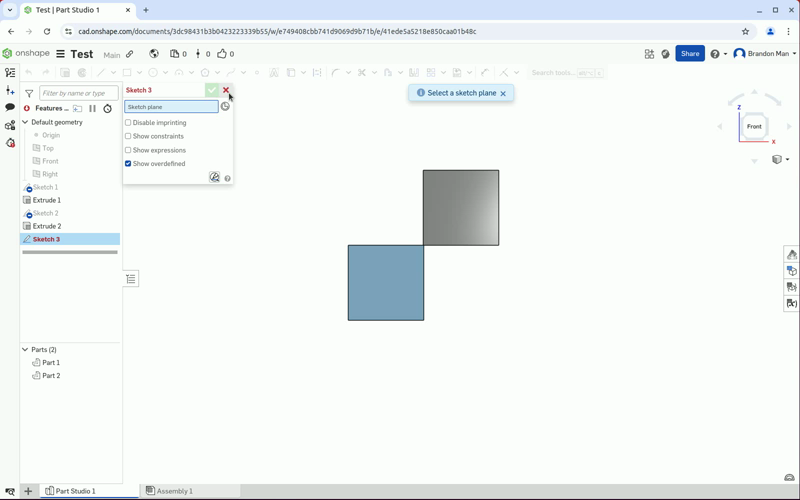
mouse_move(73, 163)
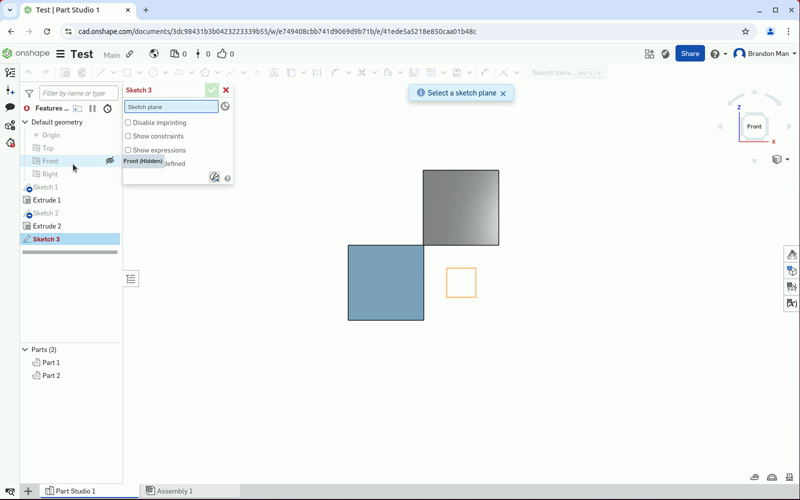
click(73, 163)
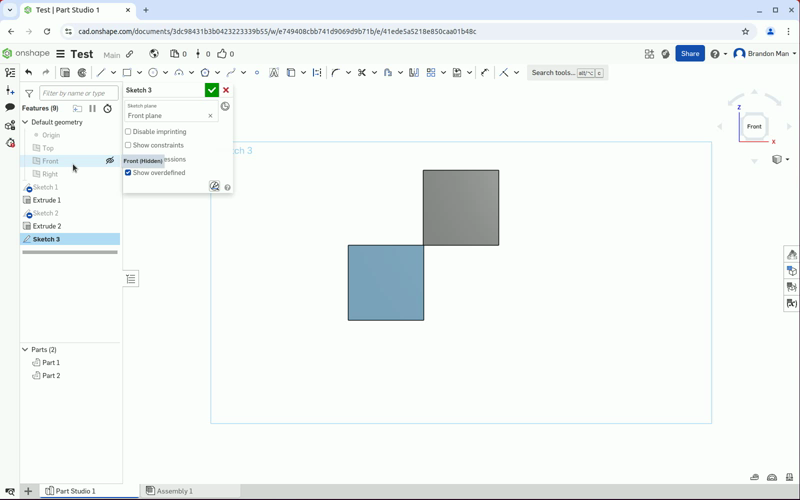
mouse_move(73, 352)
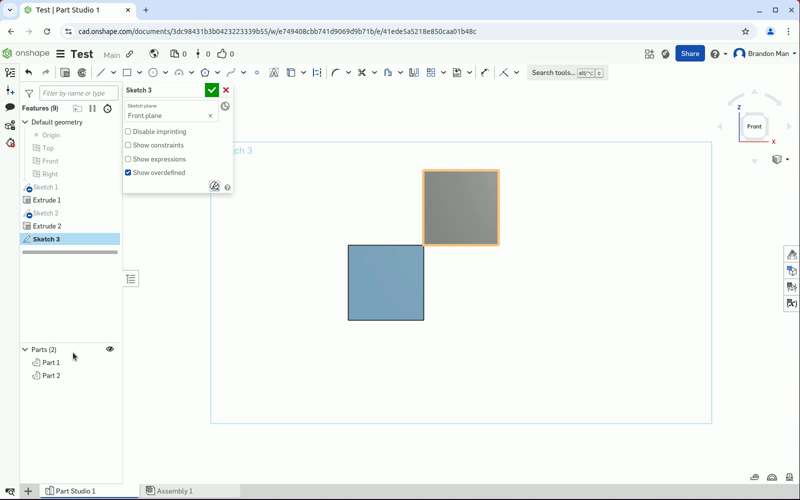
key(y)
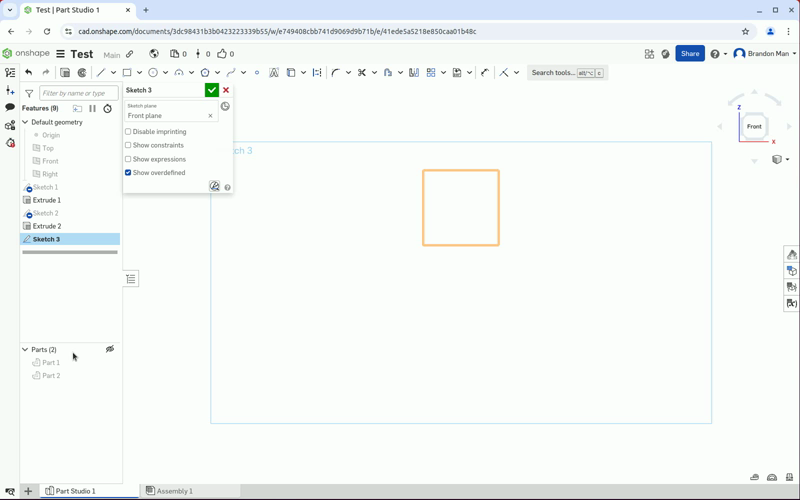
key(l)
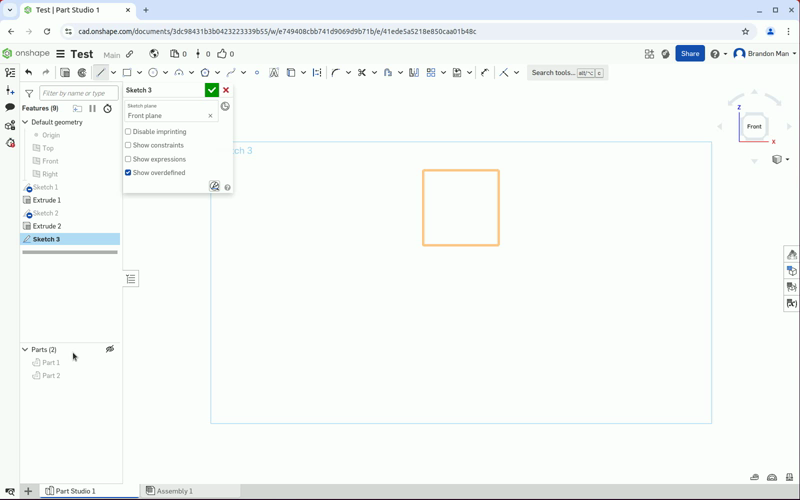
key_down(shift)
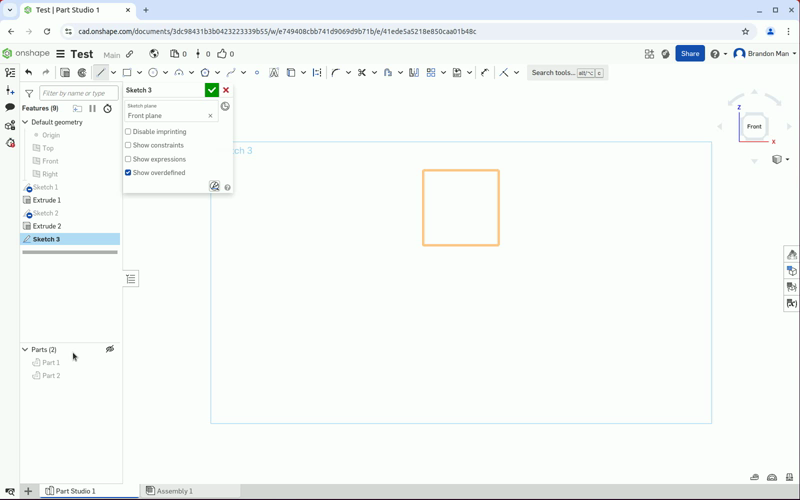
mouse_move(498, 320)
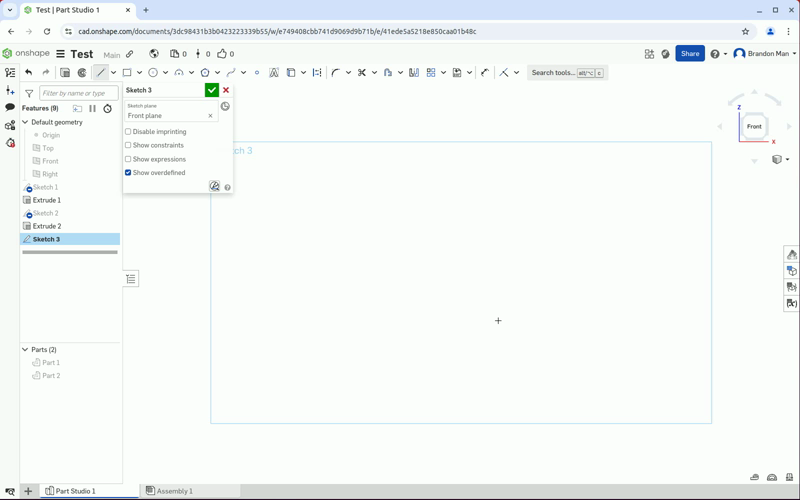
click(498, 320)
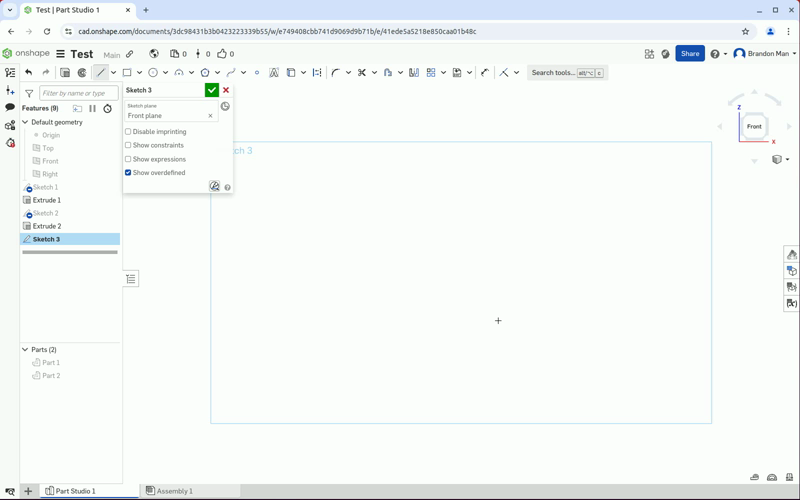
key_up(shift)
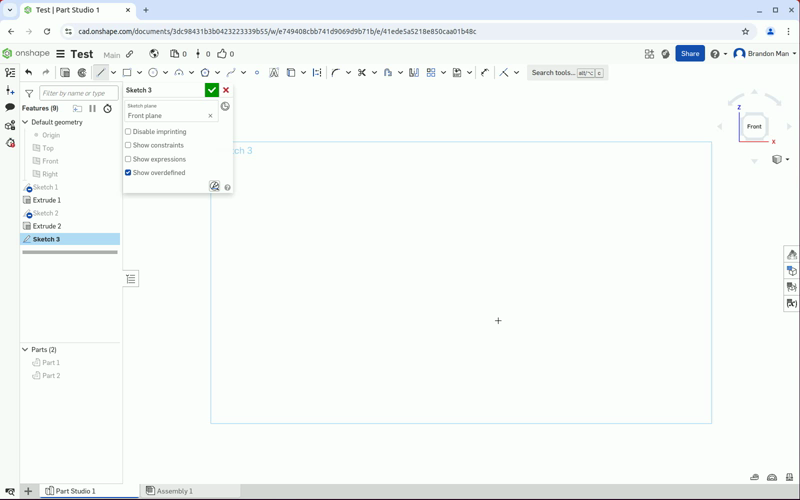
key_down(shift)
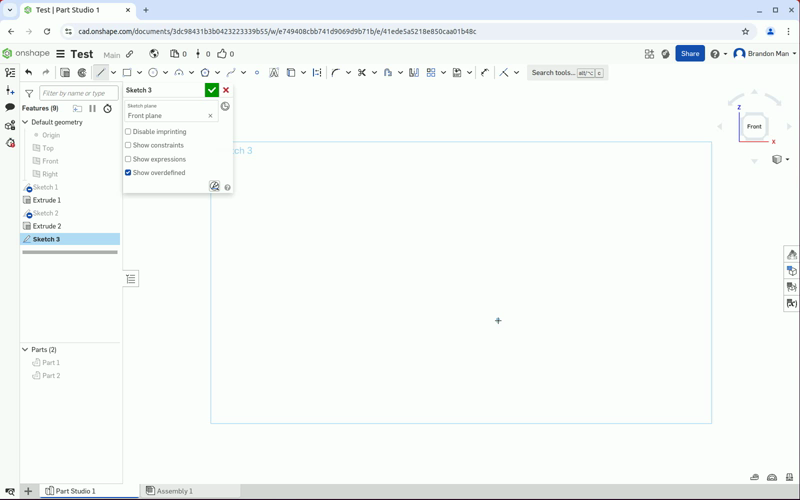
mouse_move(573, 320)
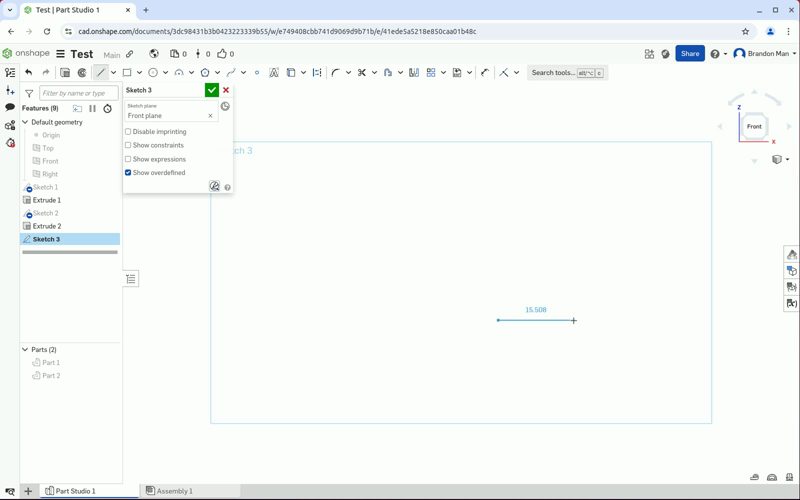
click(573, 320)
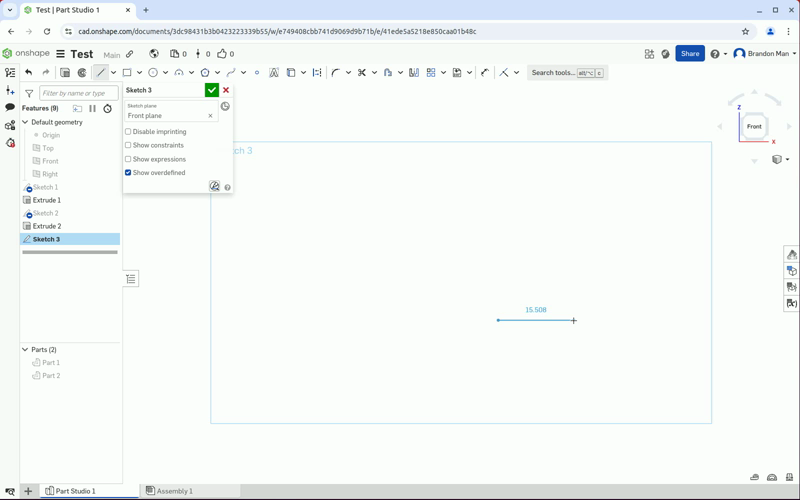
key_up(shift)
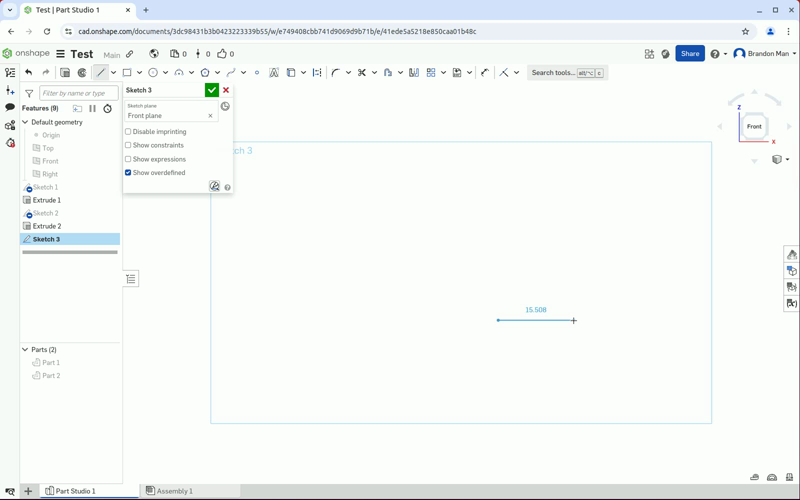
key_down(shift)
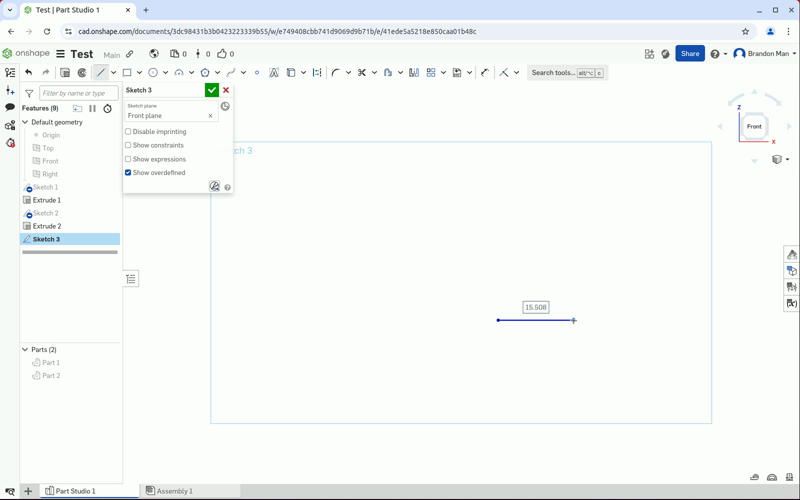
mouse_move(573, 245)
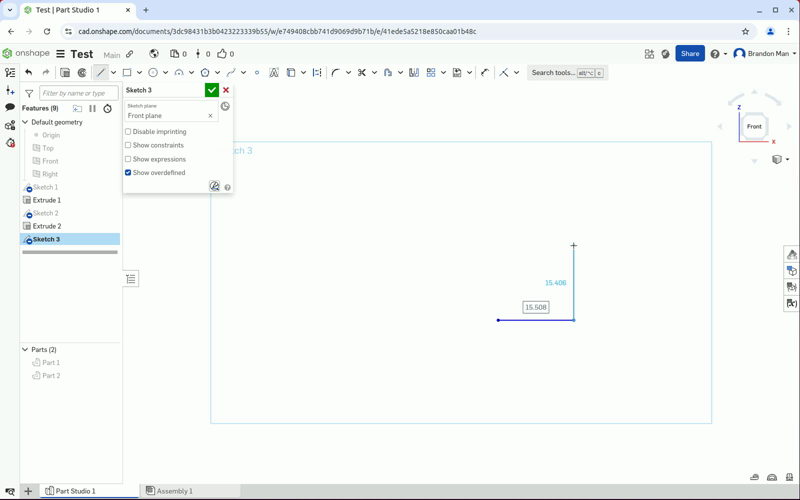
click(573, 245)
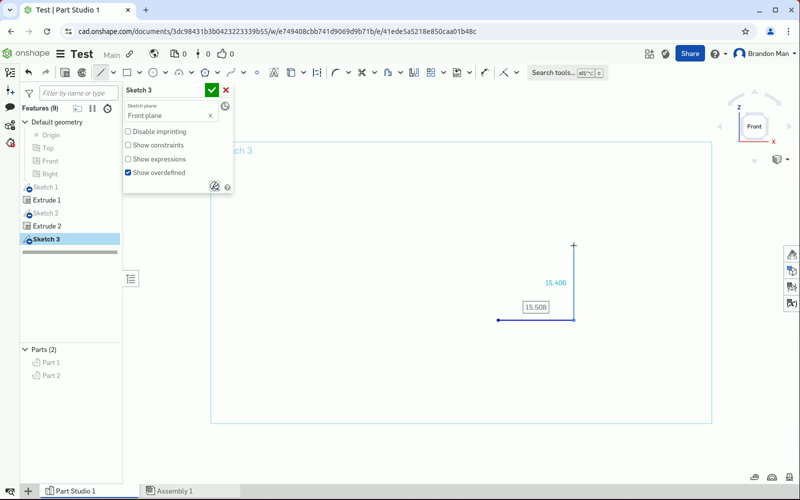
key_up(shift)
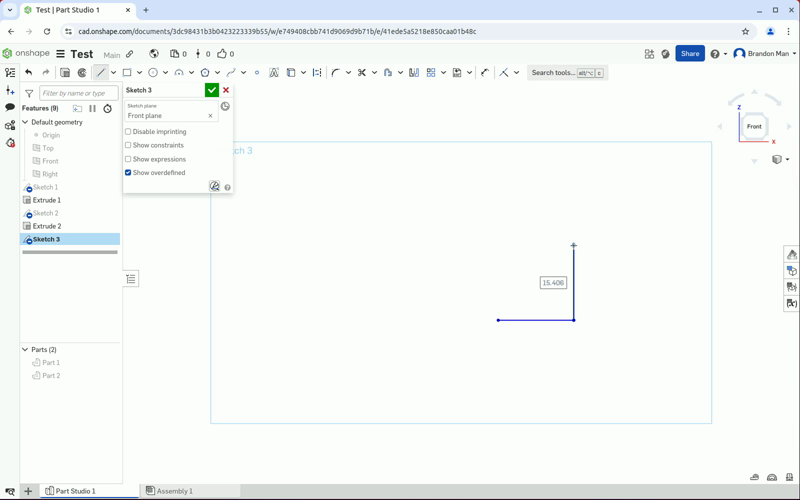
key_down(shift)
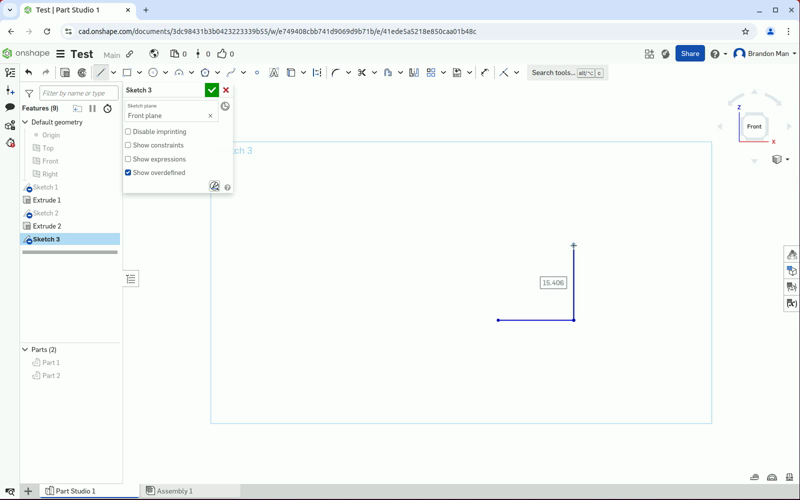
mouse_move(498, 245)
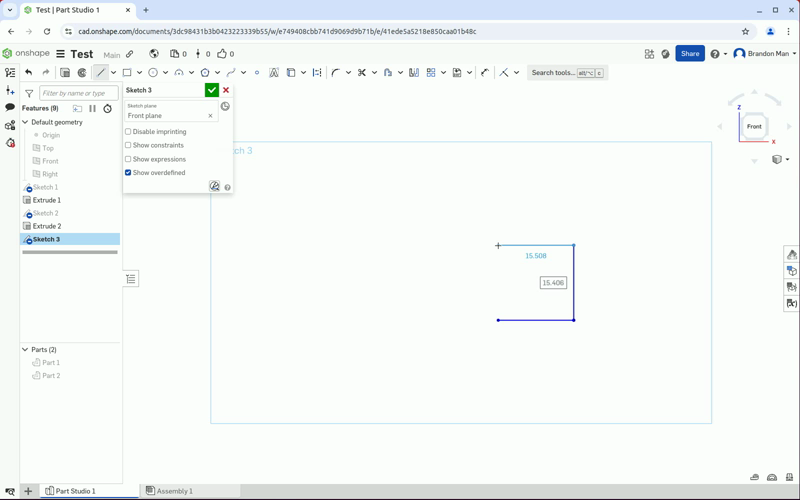
click(498, 245)
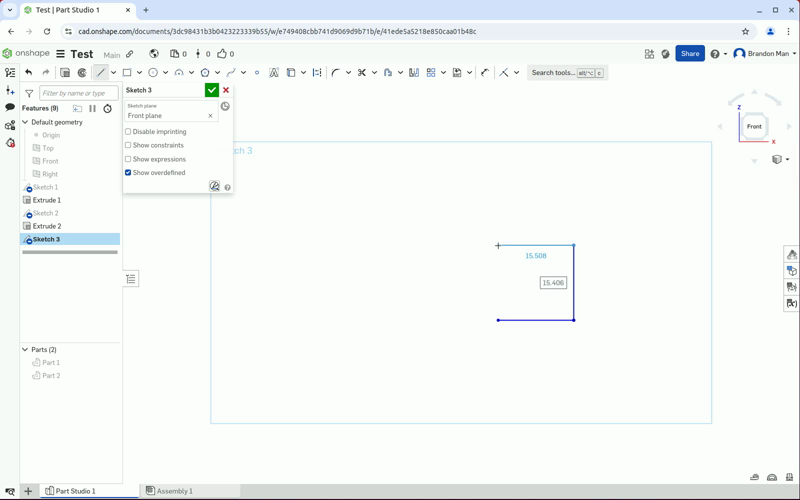
key_up(shift)
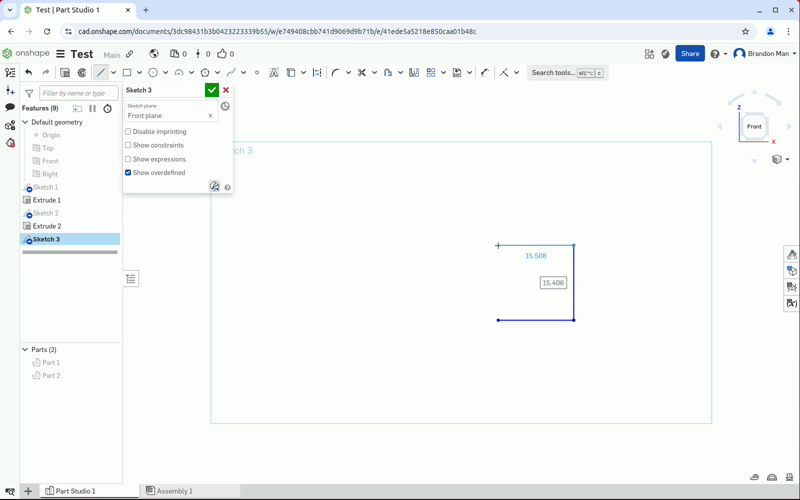
key_down(shift)
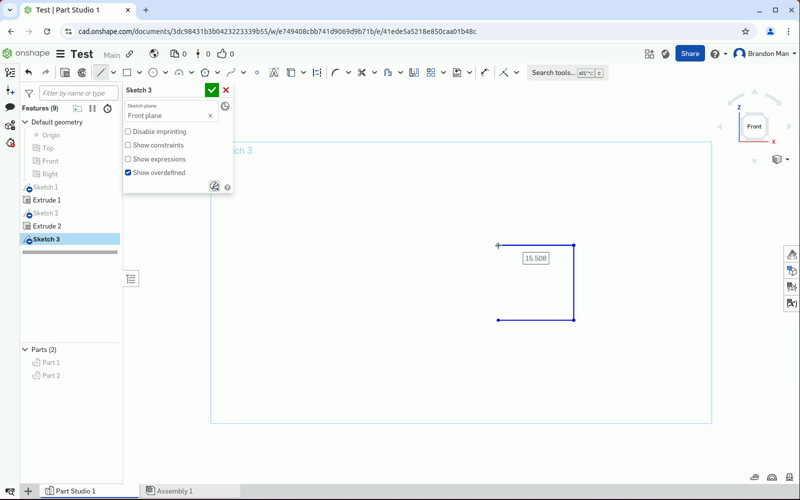
mouse_move(498, 320)
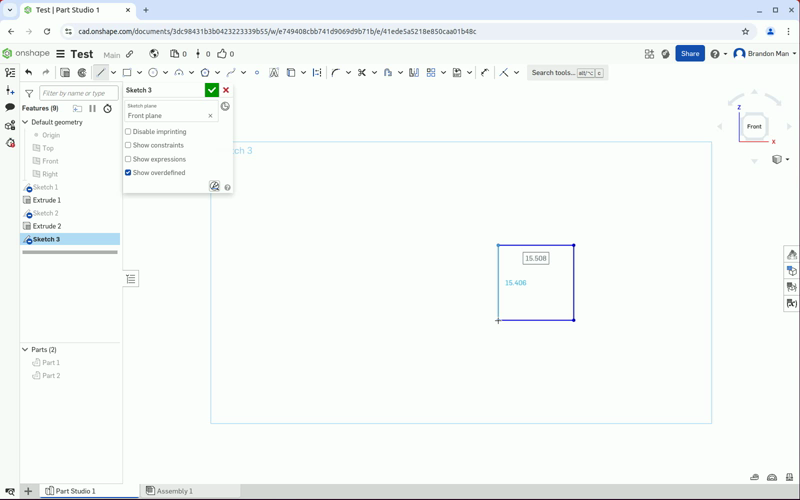
key_up(shift)
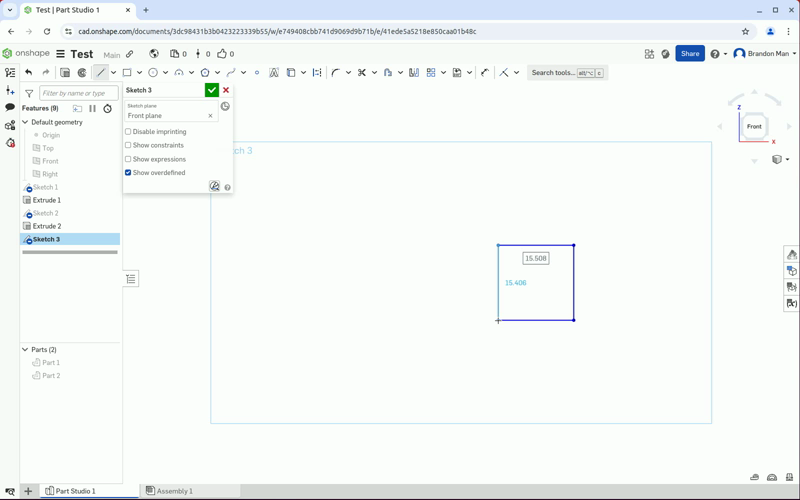
click(498, 320)
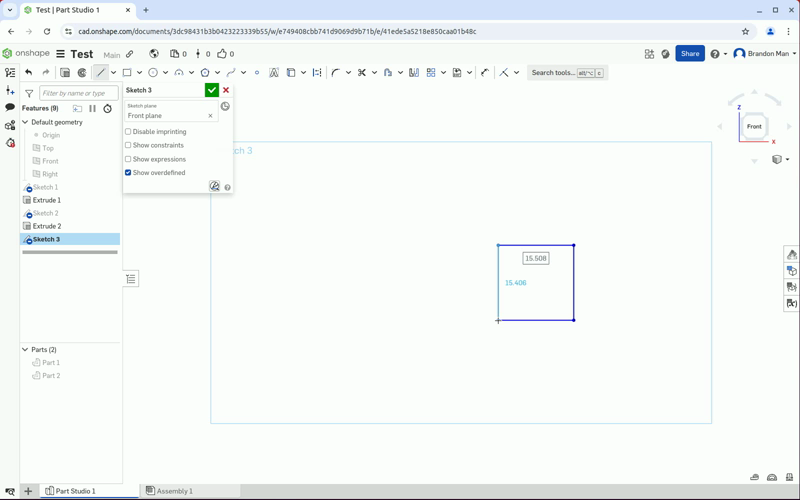
key(esc)
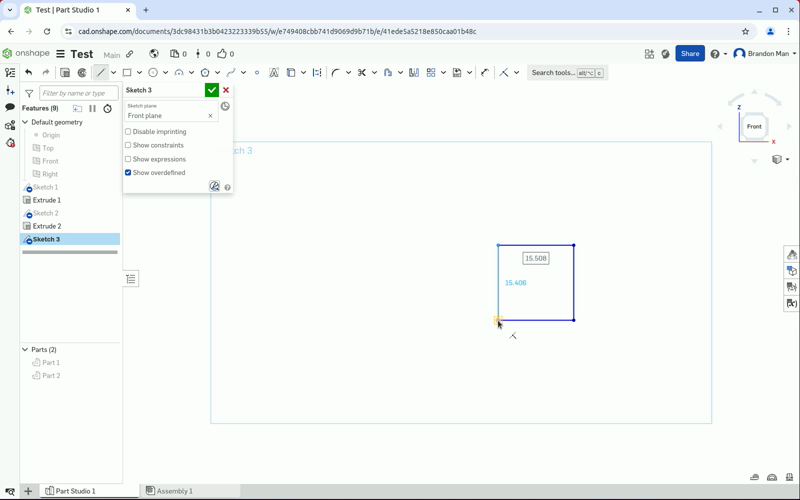
mouse_move(506, 288)
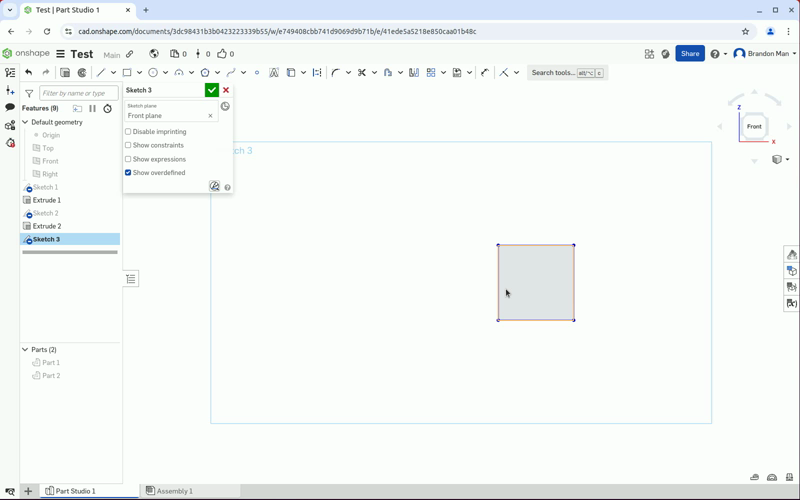
click(506, 288)
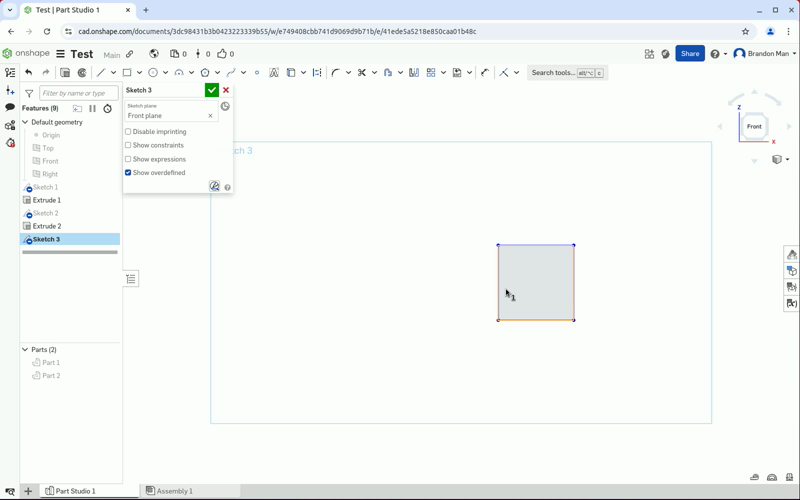
mouse_move(73, 352)
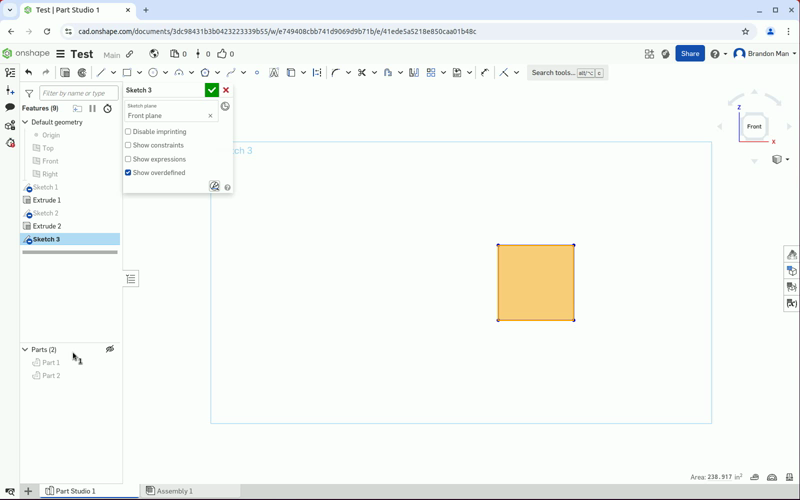
key(shift+y)
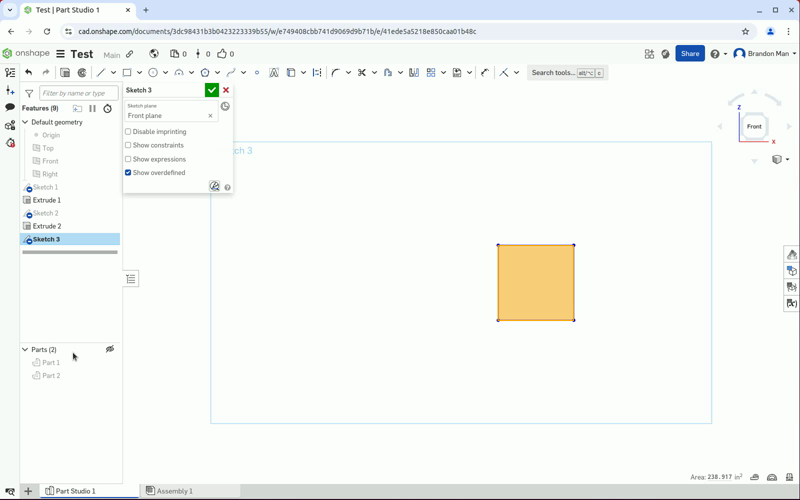
key(shift+e)
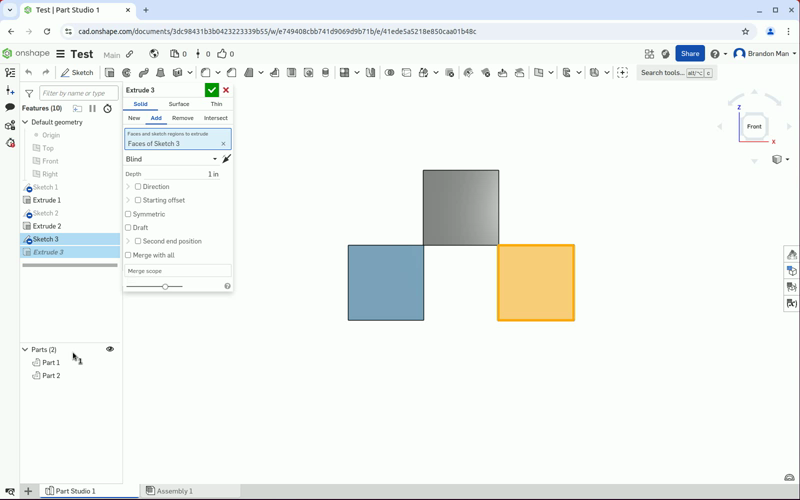
mouse_move(143, 106)
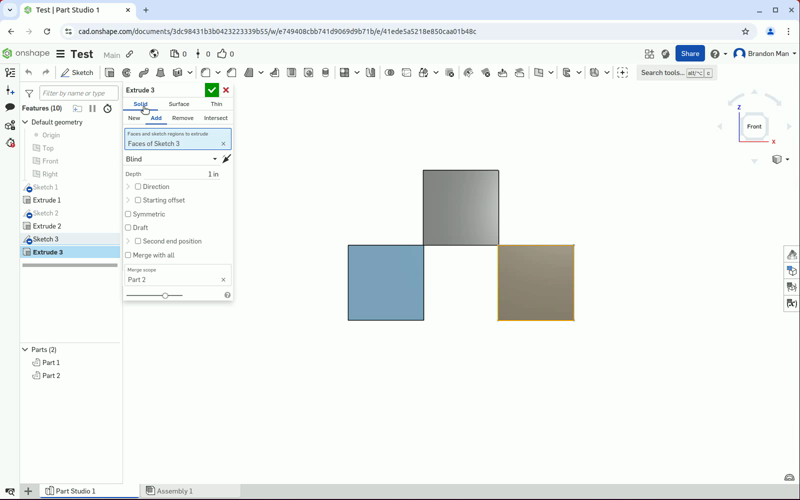
click(143, 106)
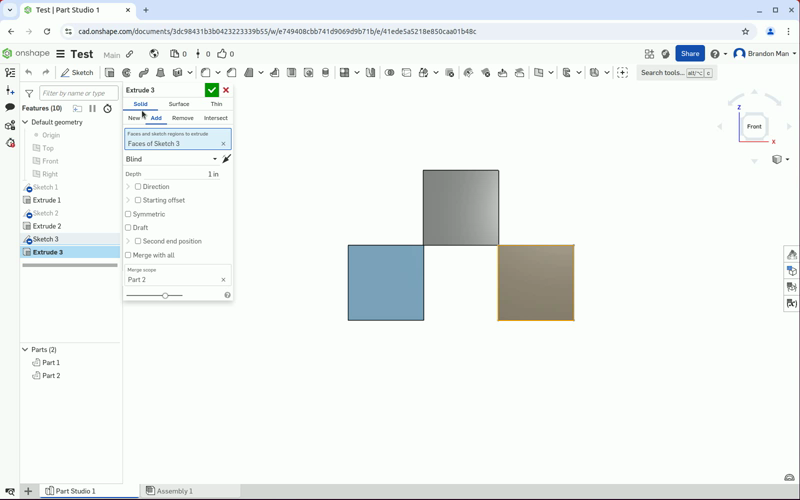
mouse_move(137, 120)
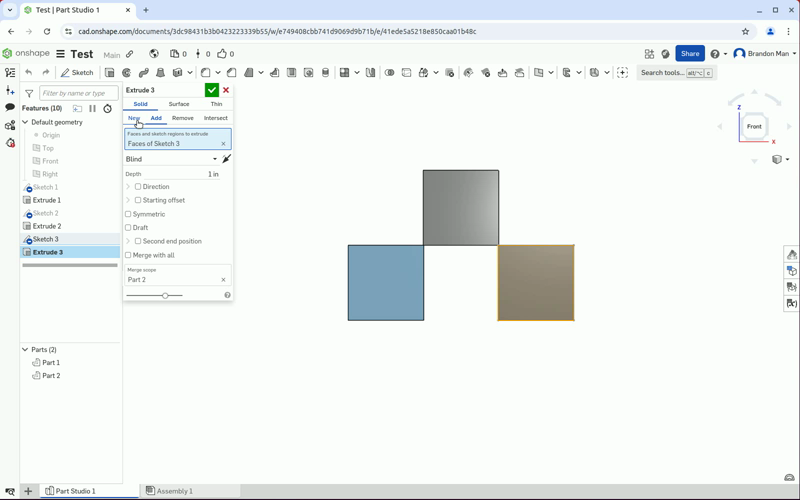
click(137, 120)
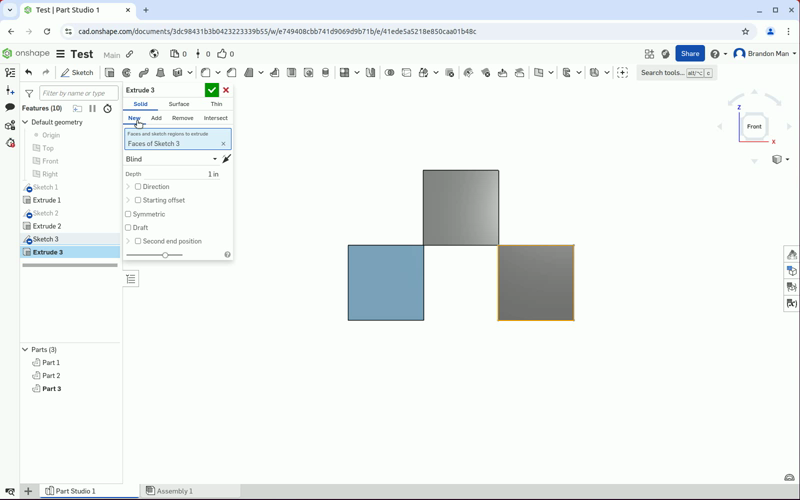
key(tab, 4)
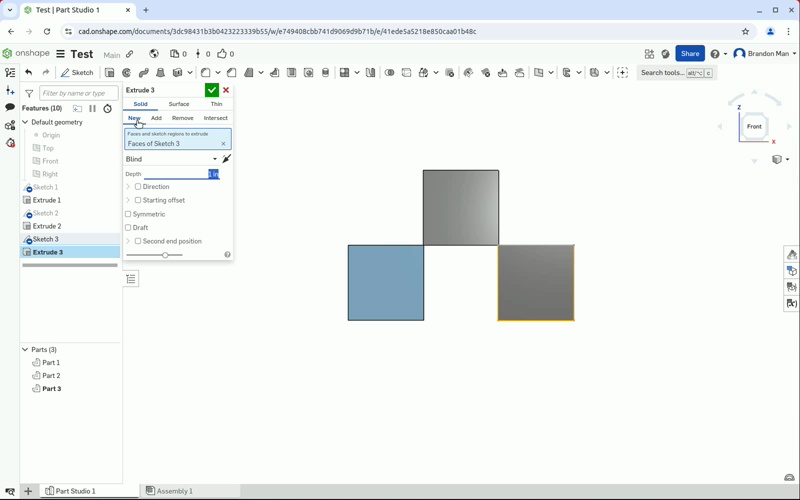
text(15.405)
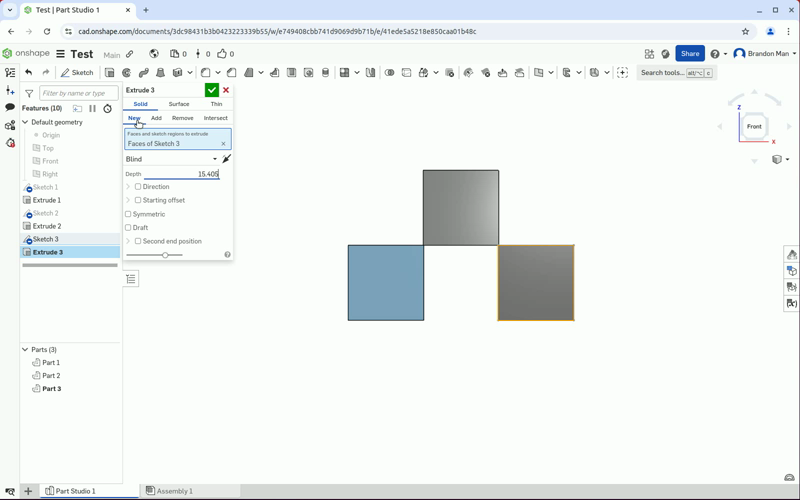
key(enter)
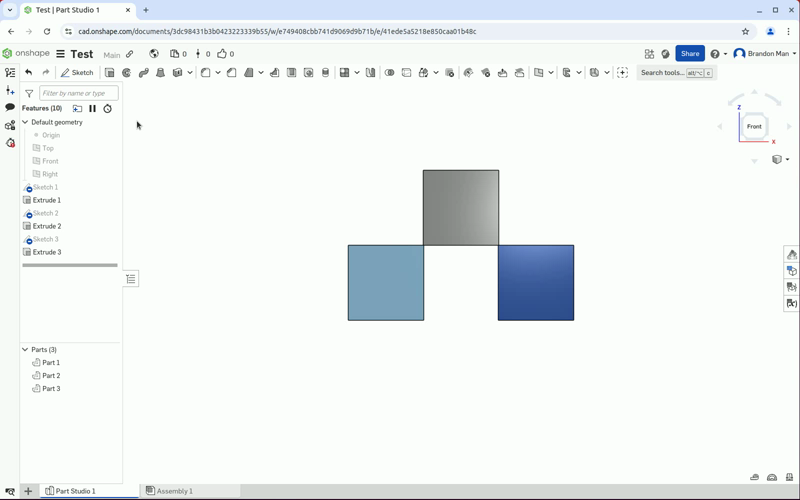
key(shift+h)
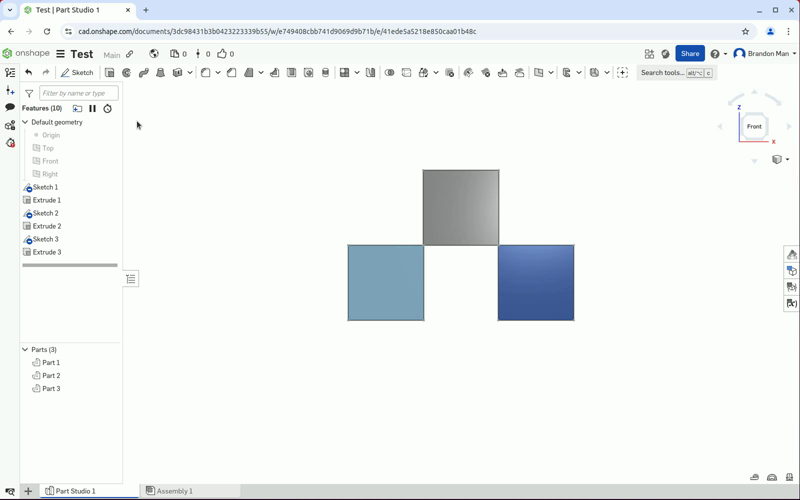
key(shift+h)
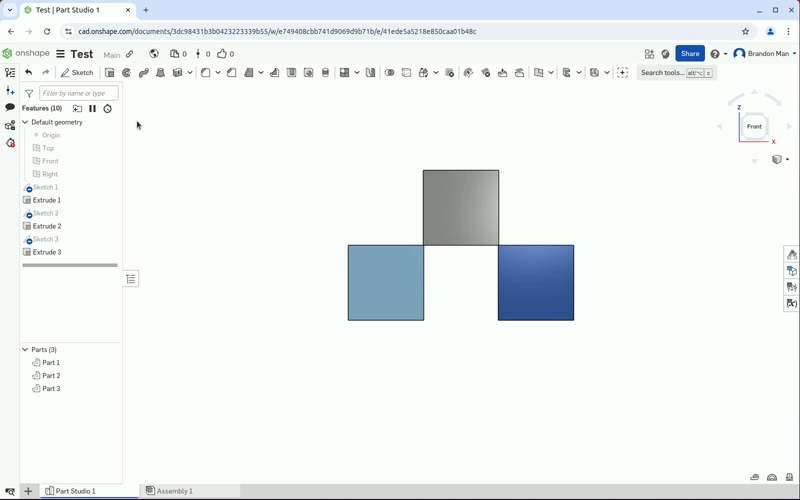
mouse_move(73, 189)
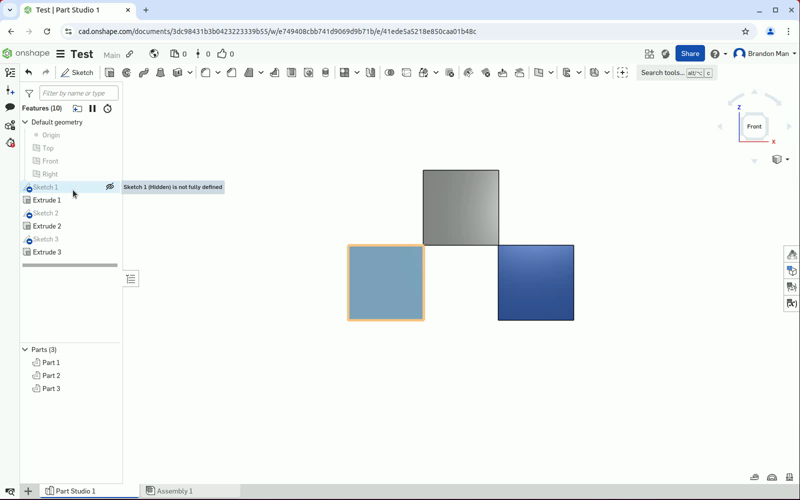
click(73, 189)
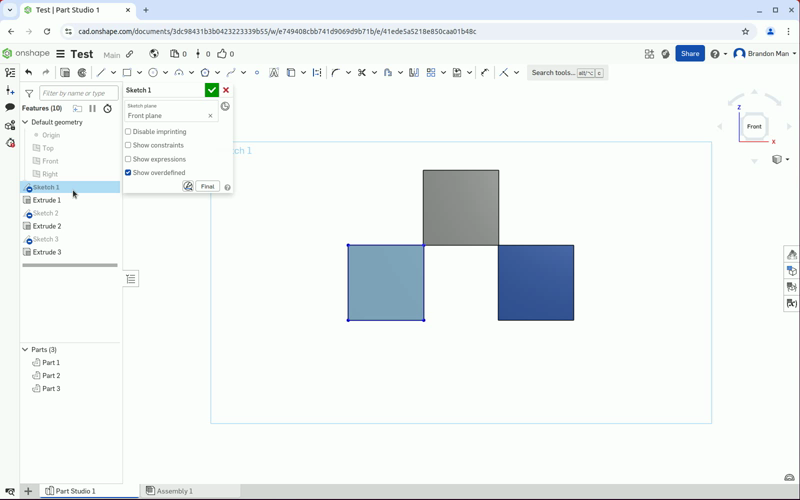
mouse_move(229, 92)
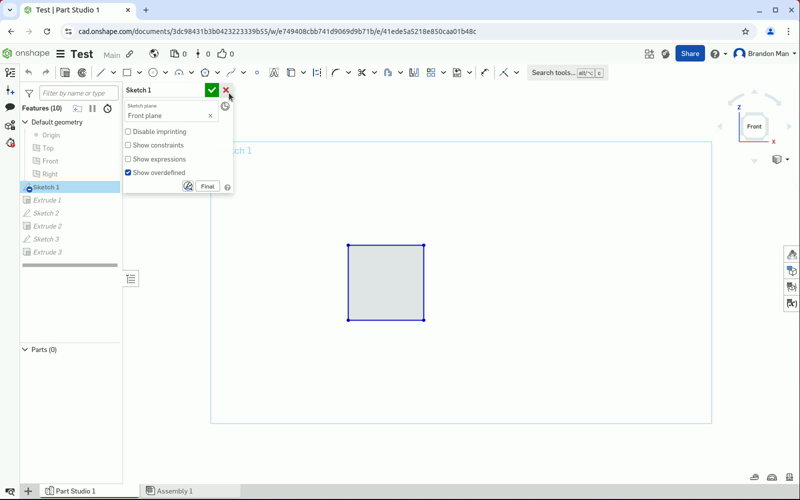
click(229, 92)
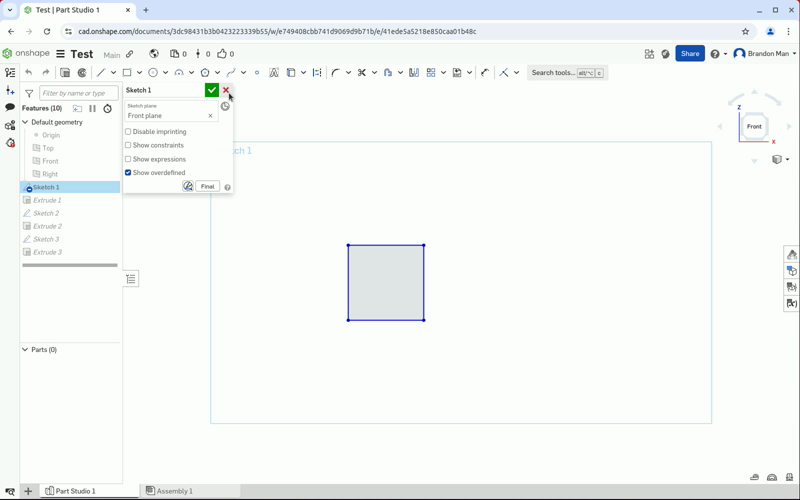
key(shift+s)
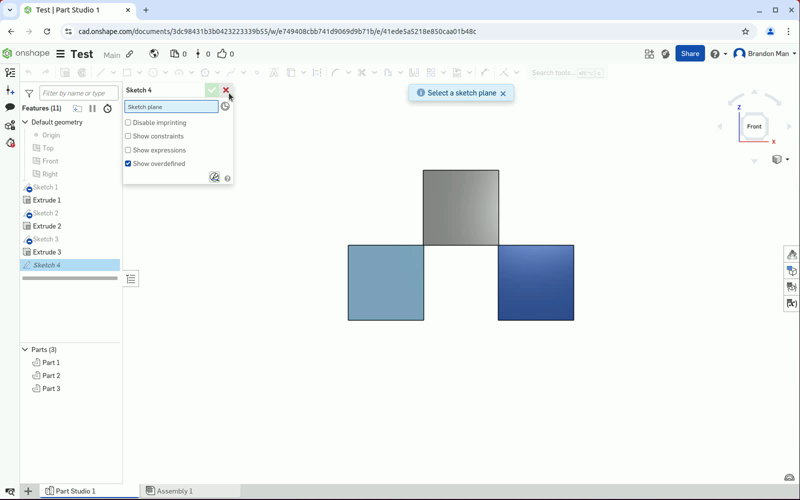
mouse_move(73, 163)
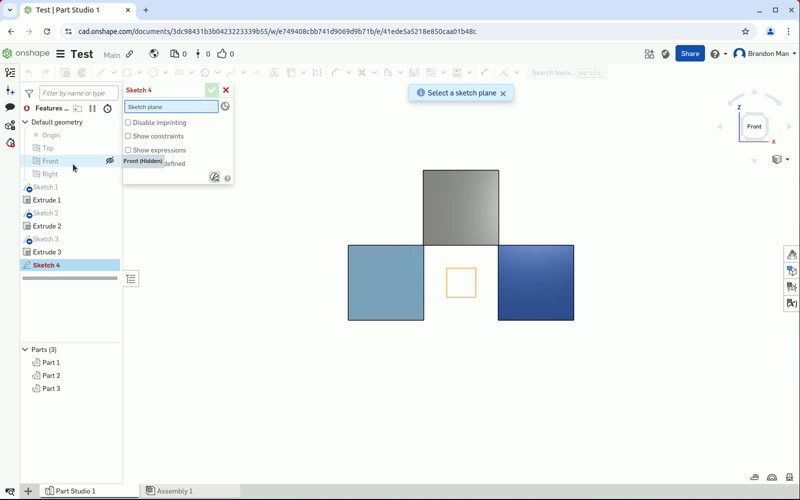
click(73, 163)
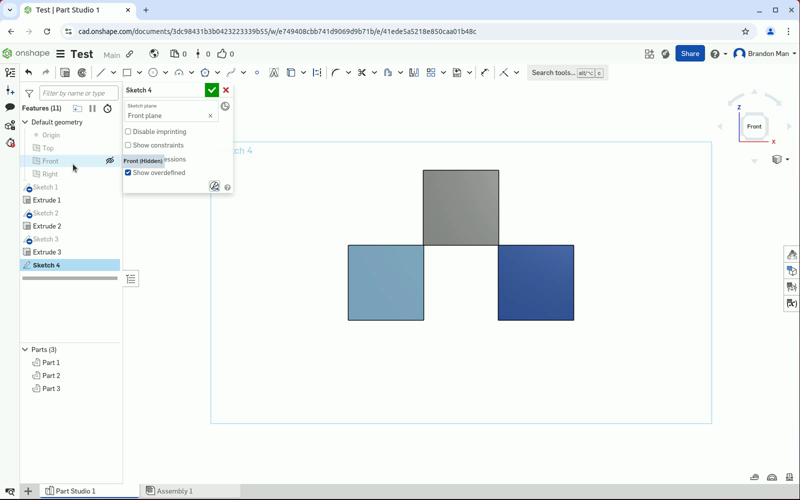
mouse_move(73, 352)
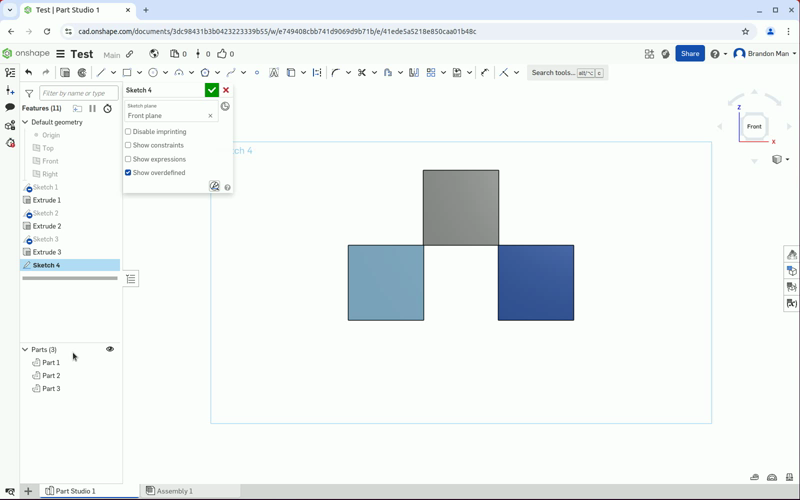
key(y)
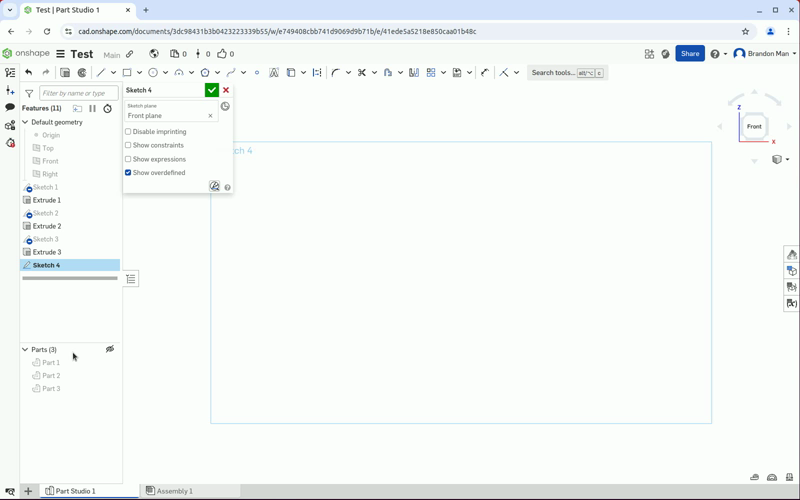
key(l)
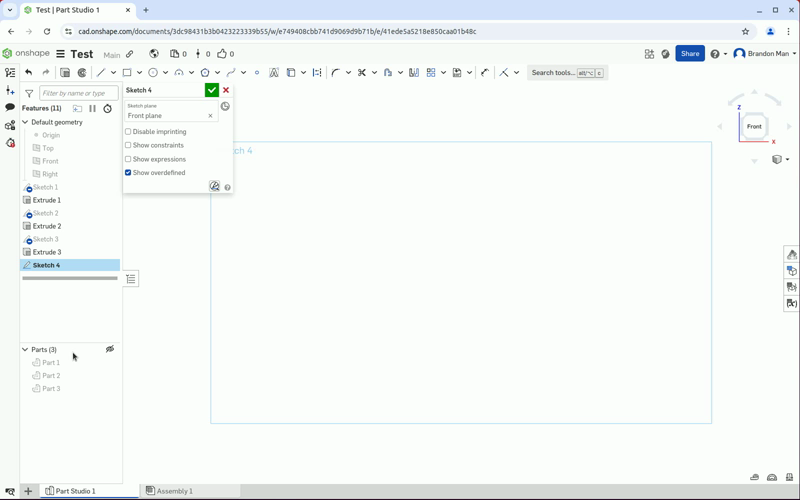
key_down(shift)
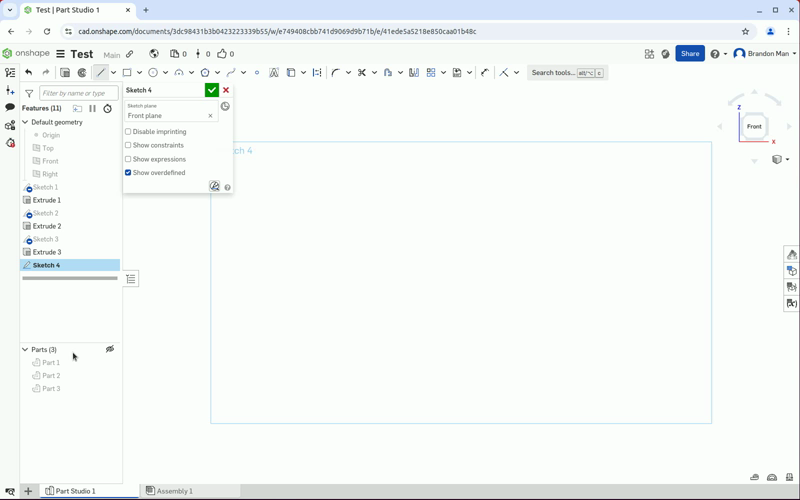
mouse_move(498, 245)
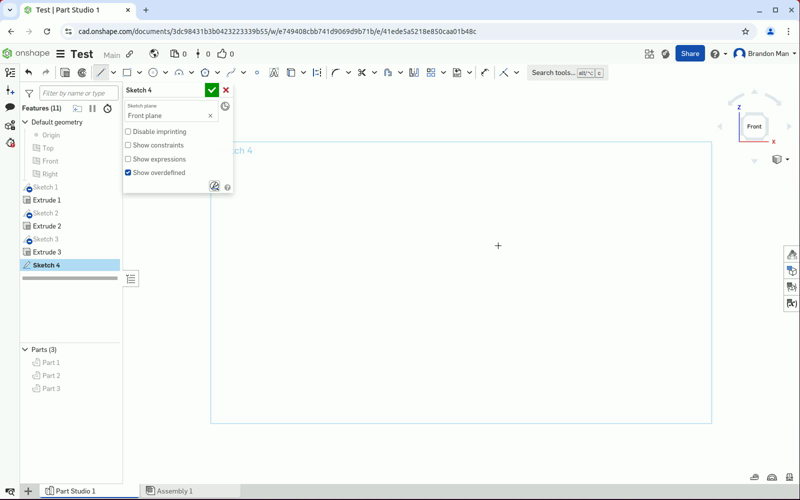
click(498, 245)
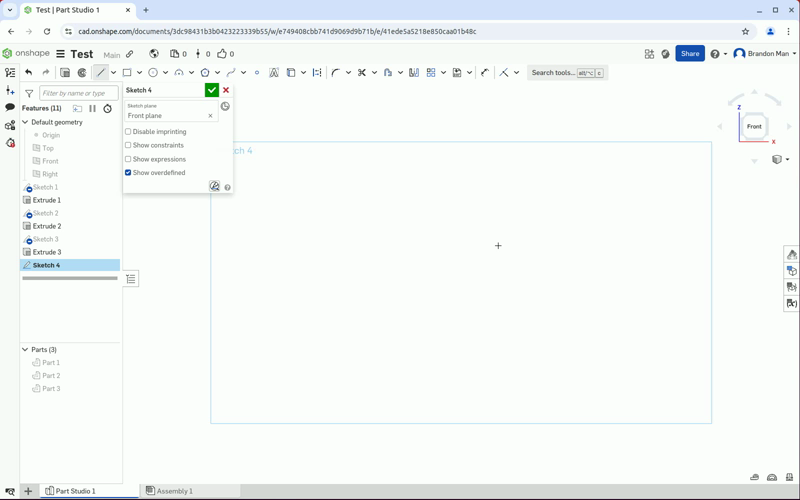
key_up(shift)
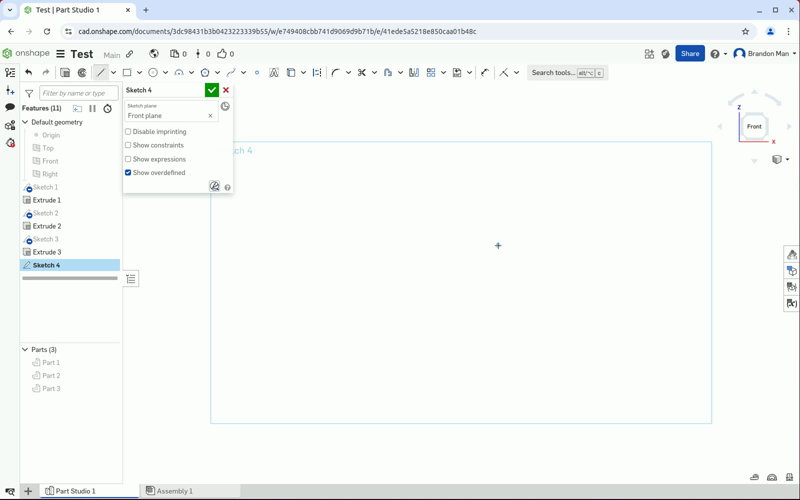
key_down(shift)
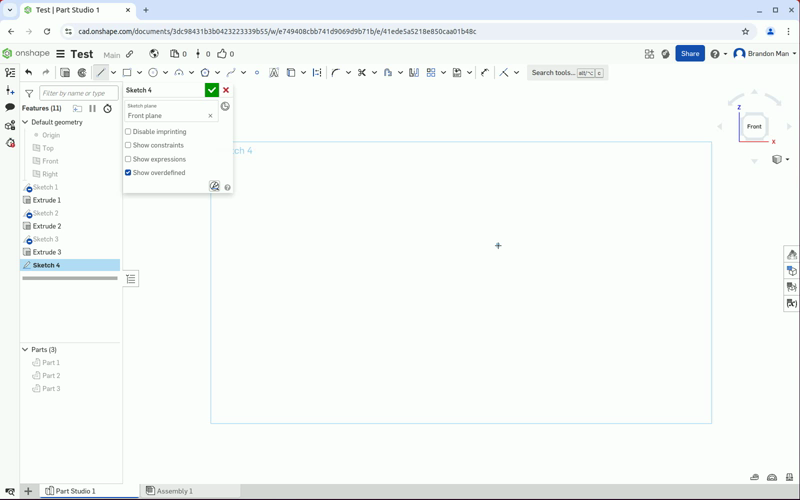
mouse_move(573, 245)
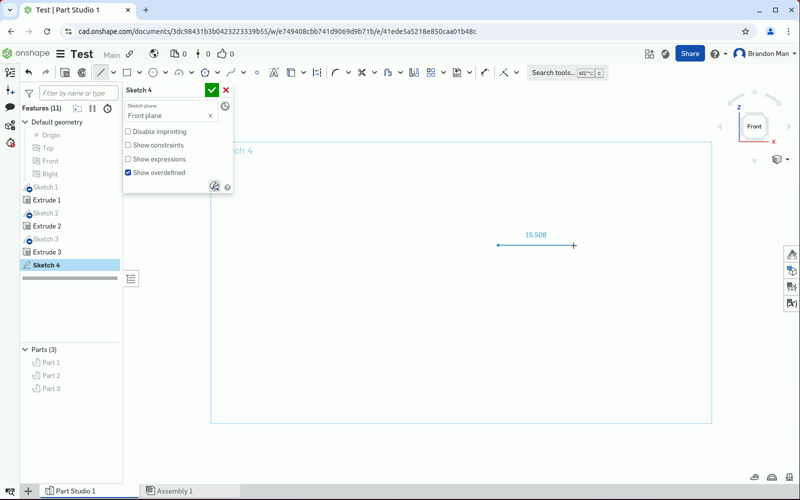
click(573, 245)
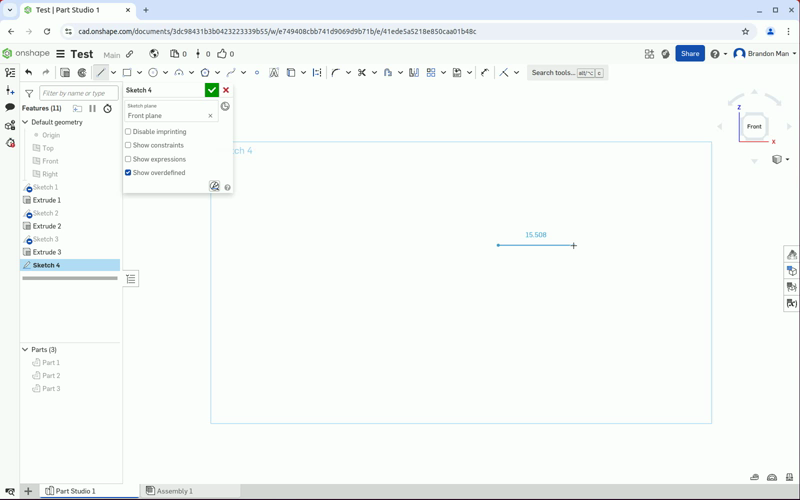
key_up(shift)
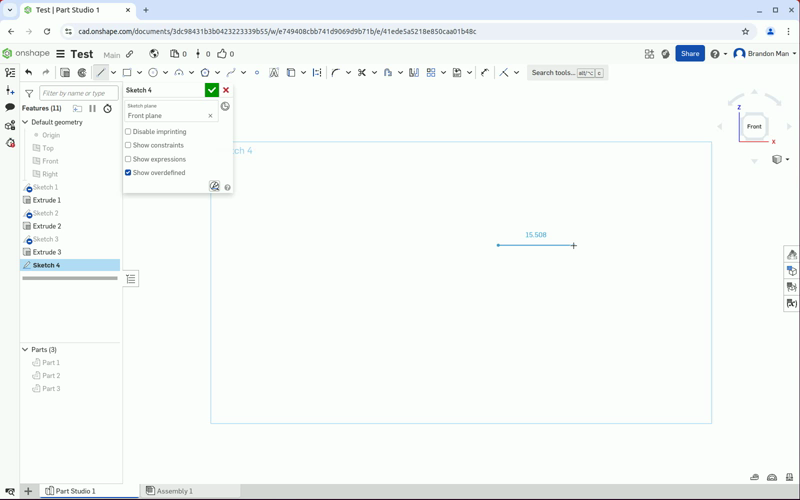
key_down(shift)
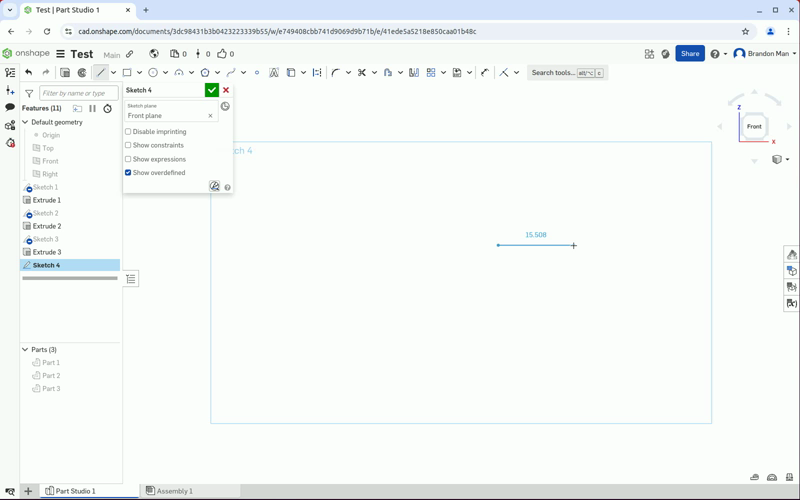
mouse_move(573, 170)
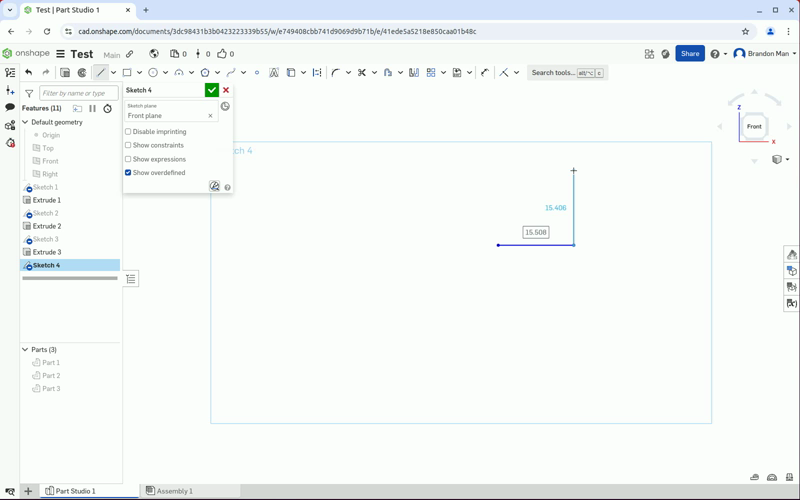
click(573, 170)
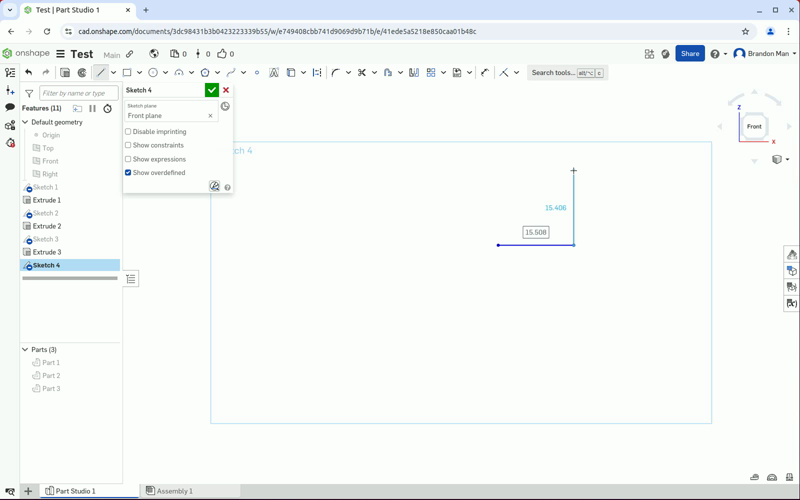
key_up(shift)
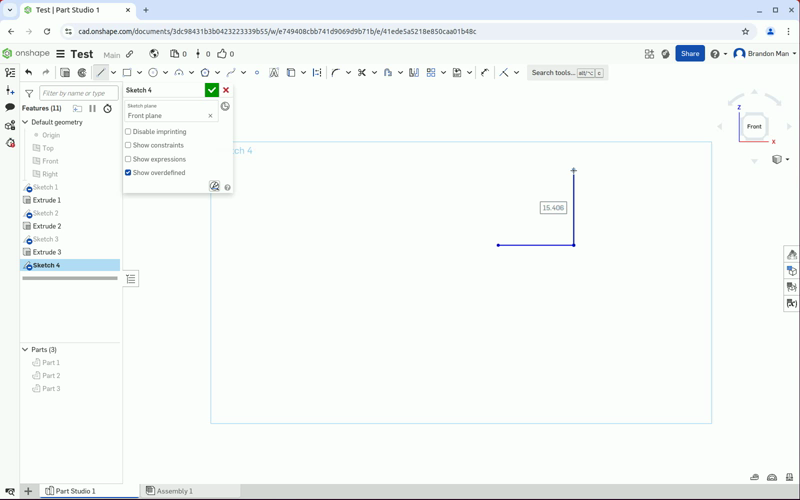
key_down(shift)
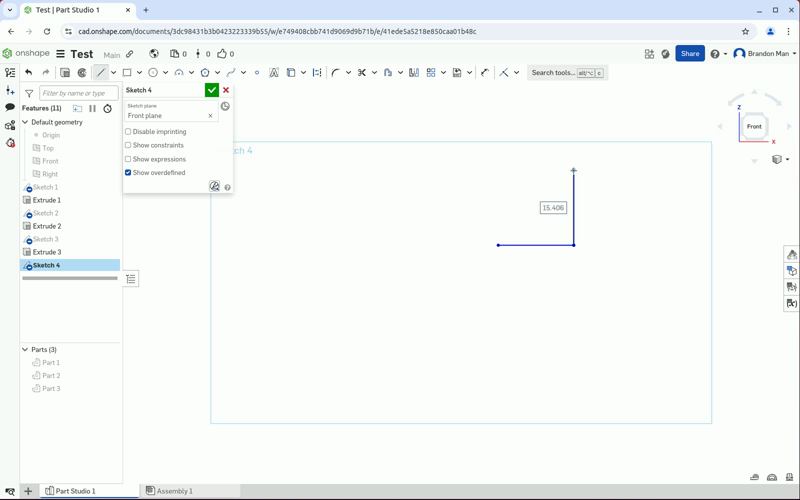
mouse_move(498, 170)
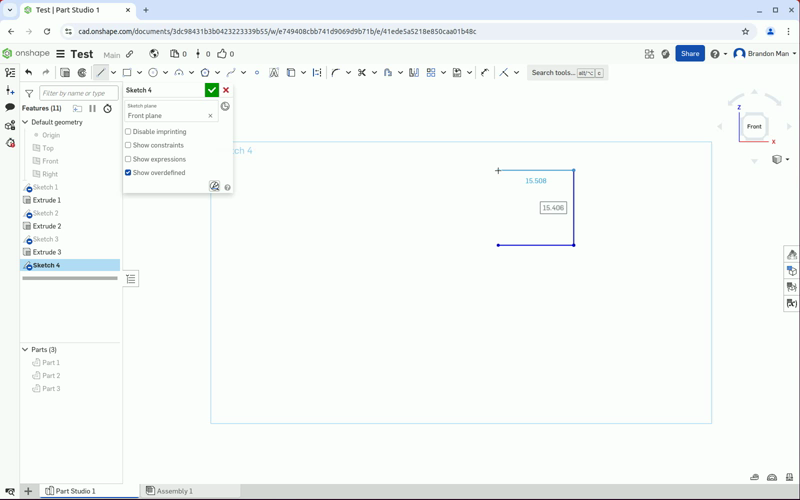
click(498, 170)
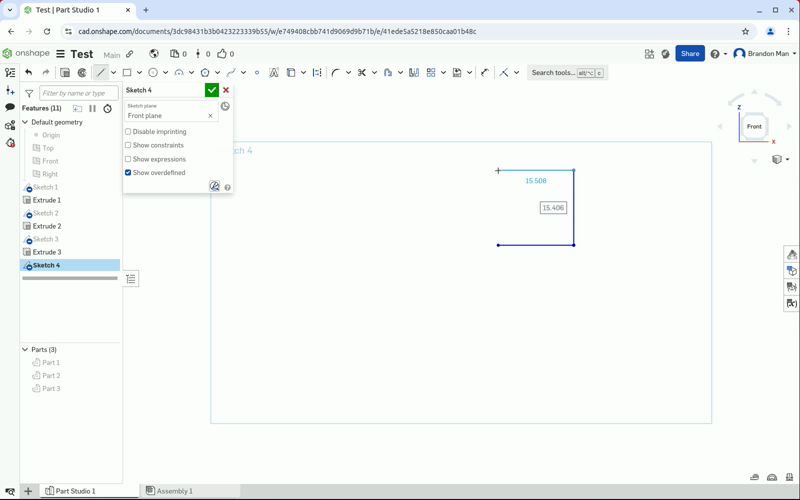
key_up(shift)
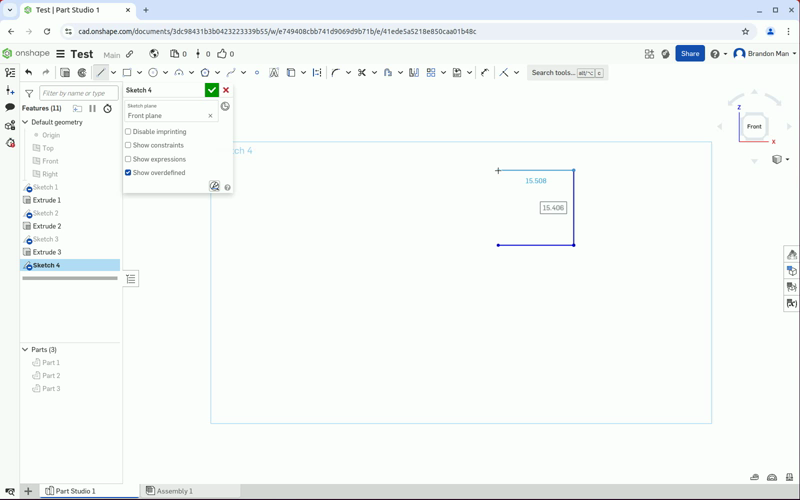
key_down(shift)
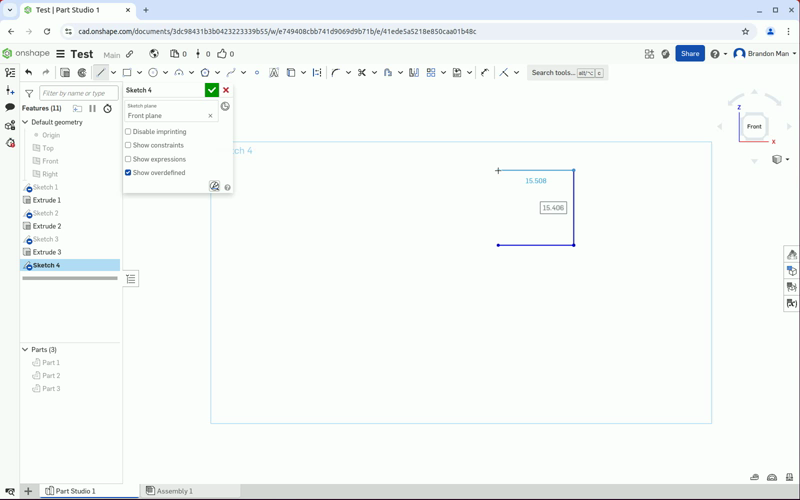
mouse_move(498, 245)
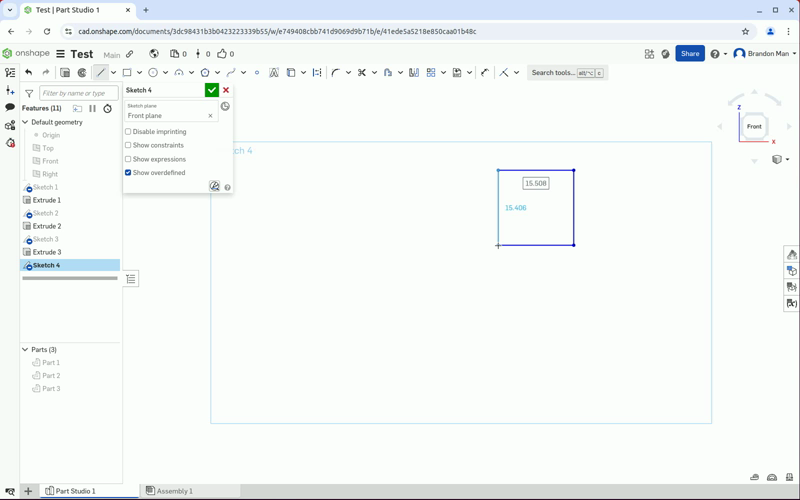
key_up(shift)
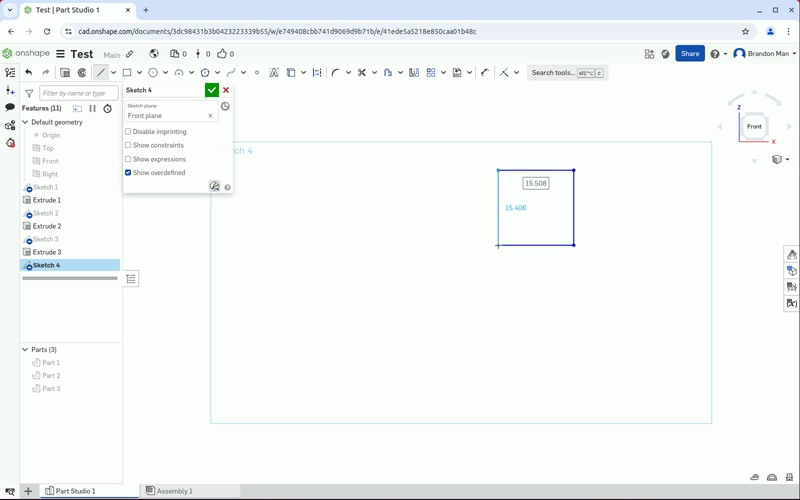
click(498, 245)
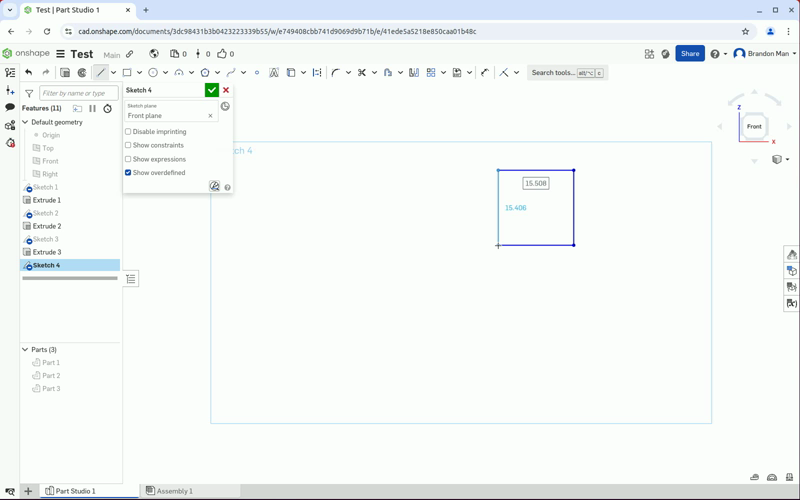
key(esc)
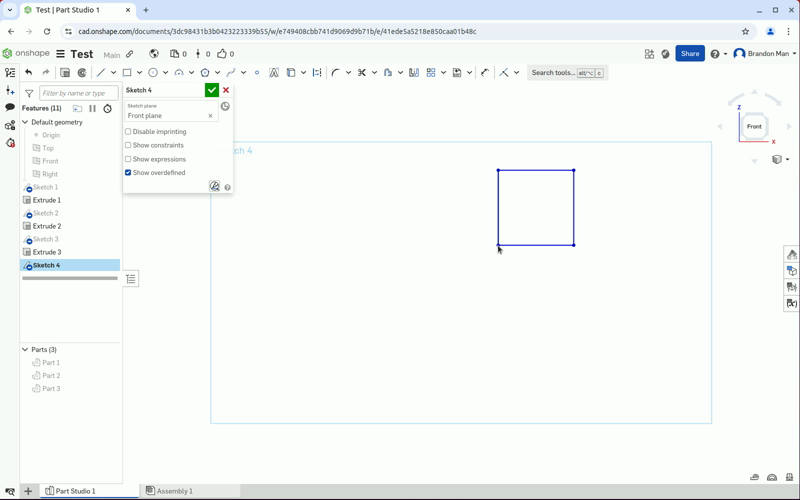
mouse_move(503, 191)
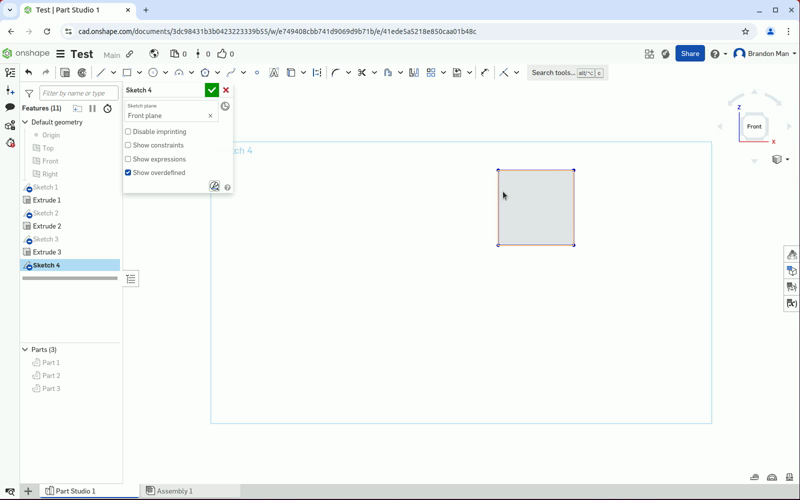
click(503, 191)
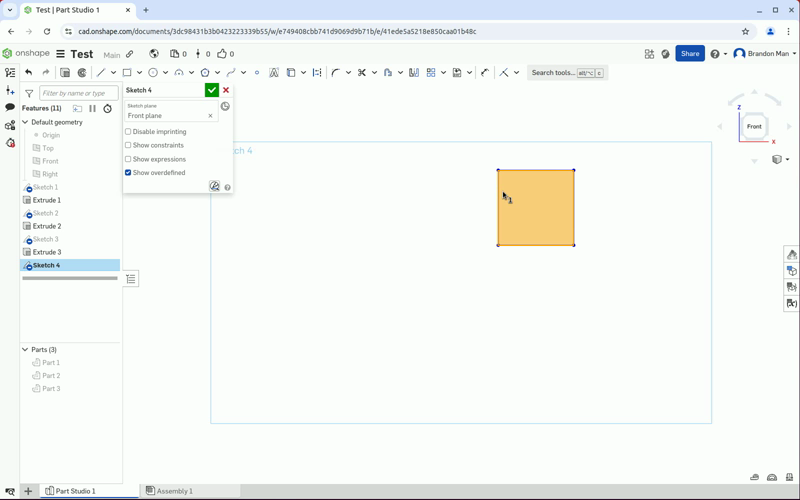
mouse_move(73, 352)
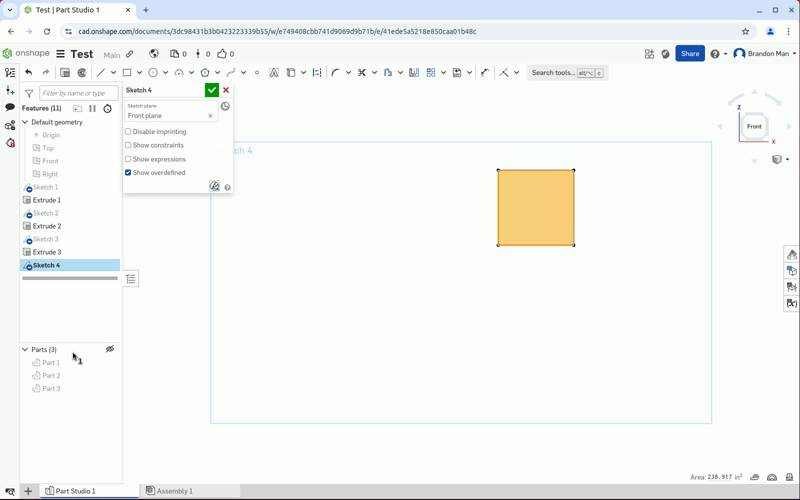
key(shift+y)
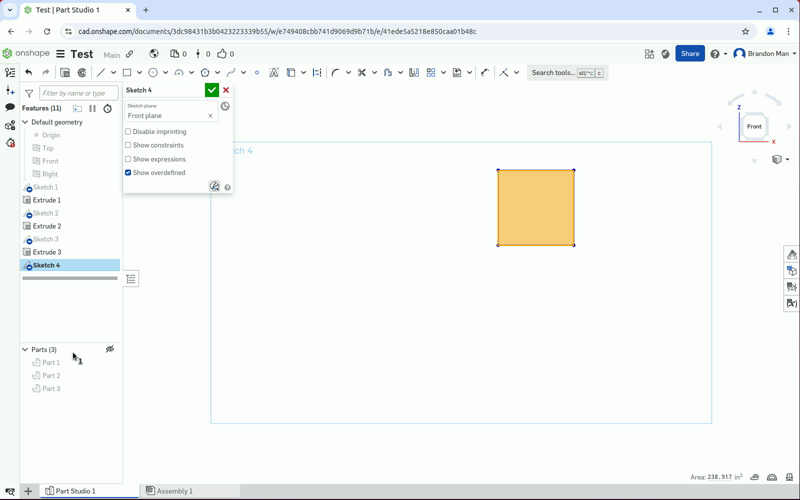
key(shift+e)
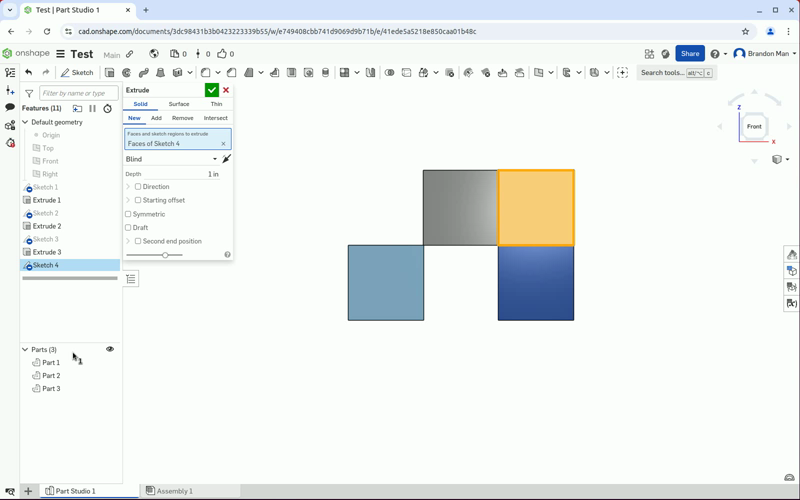
mouse_move(143, 106)
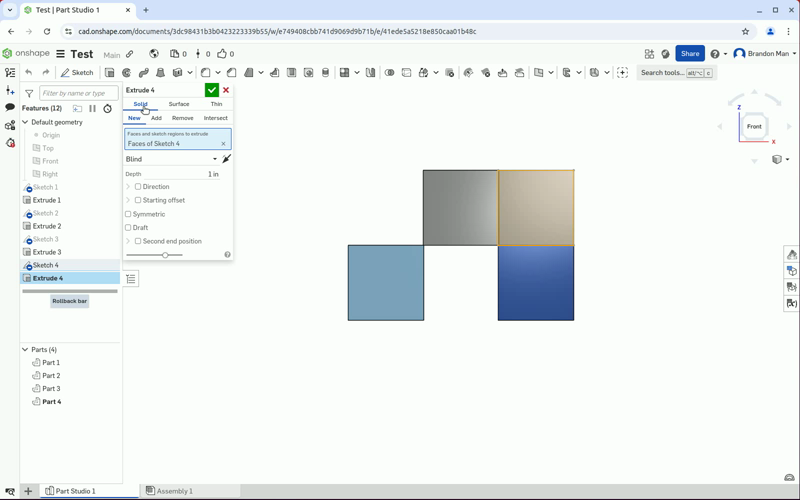
click(143, 106)
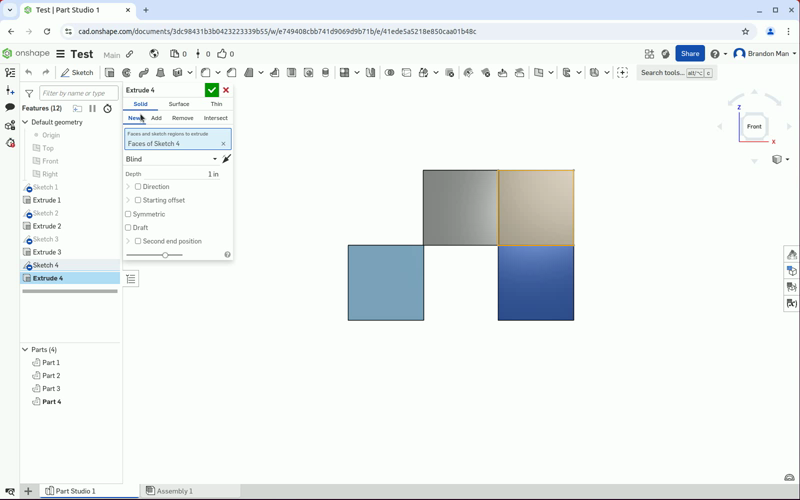
mouse_move(137, 120)
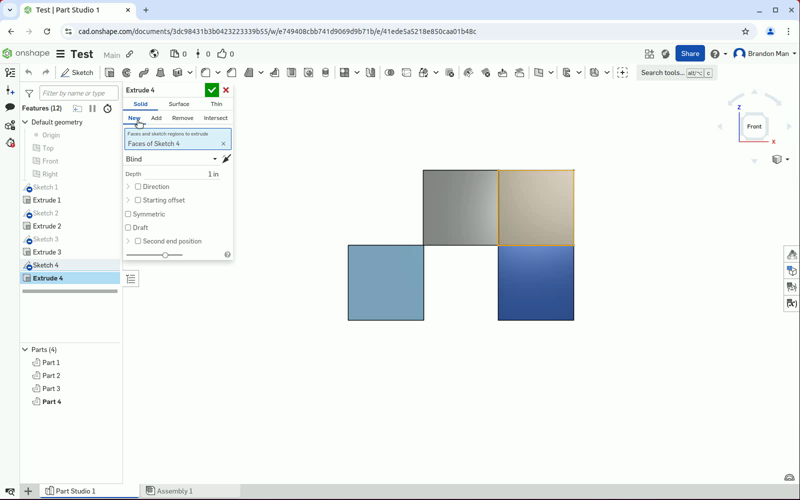
click(137, 120)
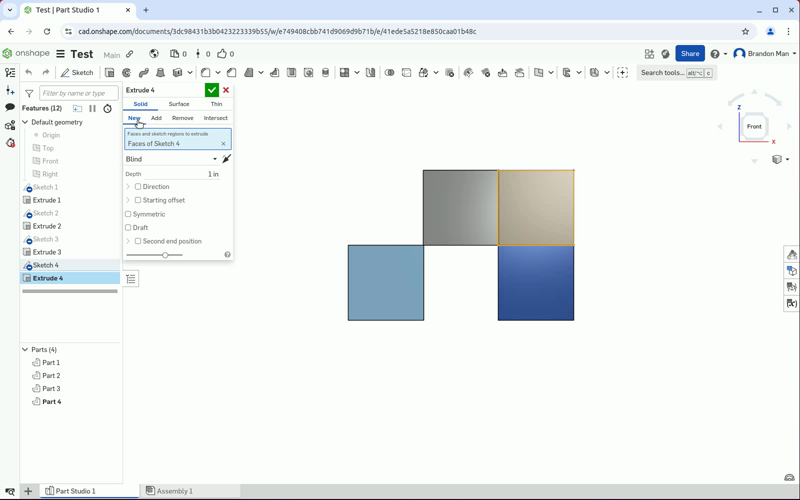
key(tab, 4)
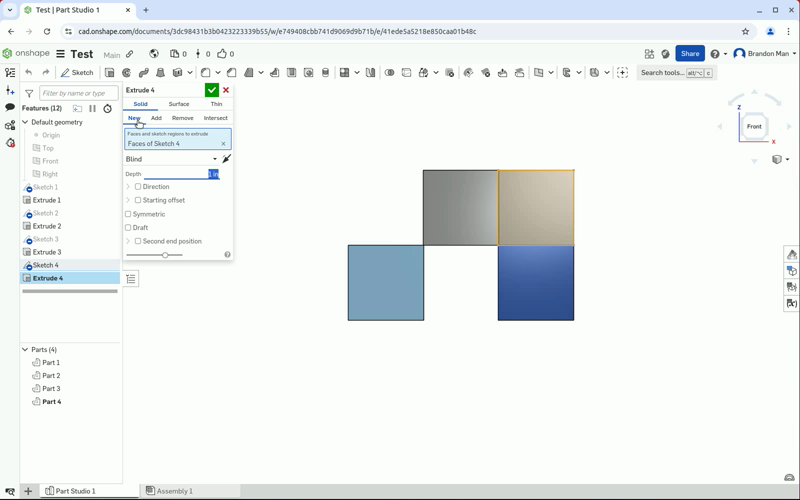
text(15.405)
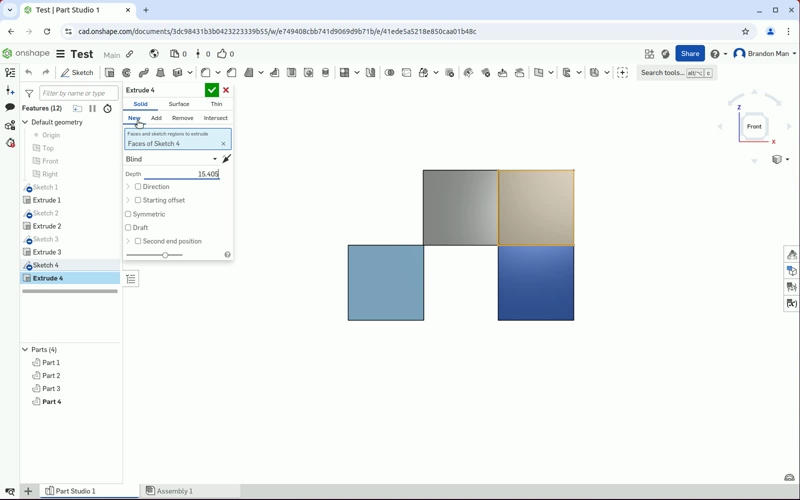
key(enter)
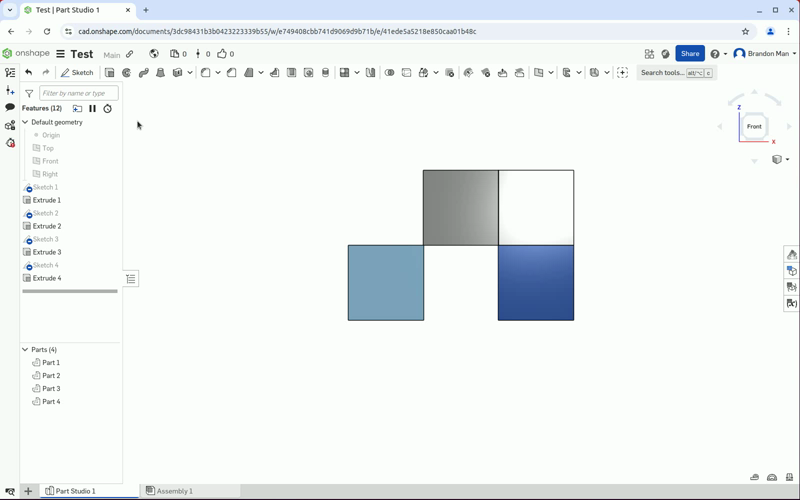
key(shift+h)
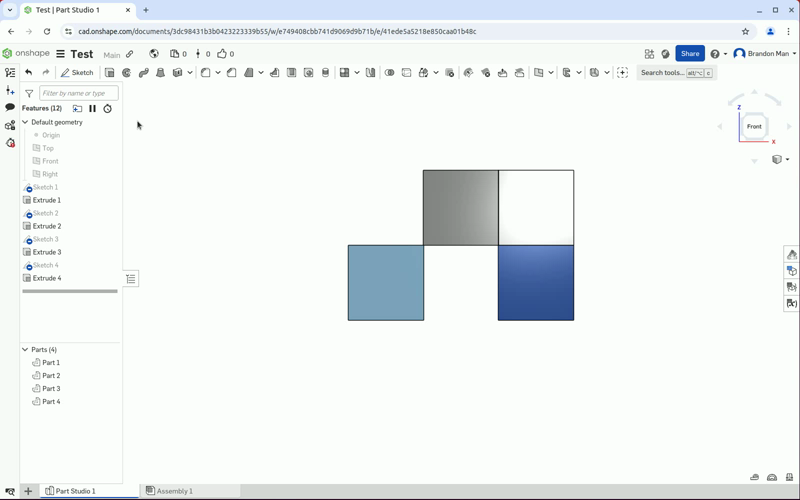
key(shift+h)
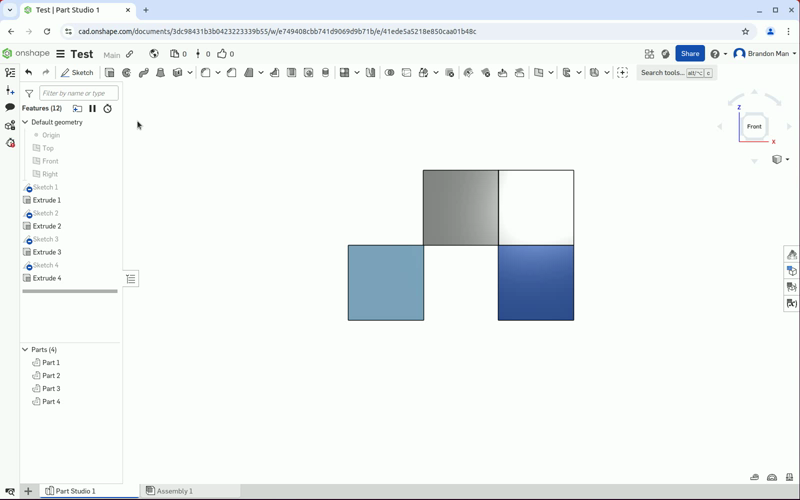
mouse_move(73, 189)
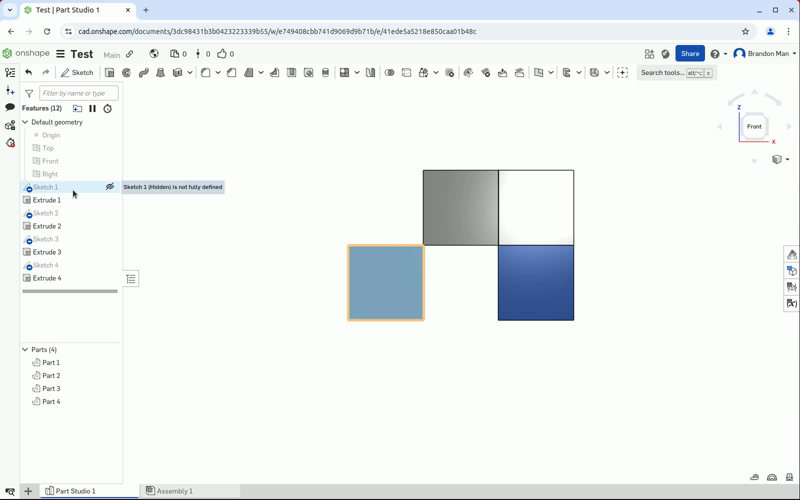
click(73, 189)
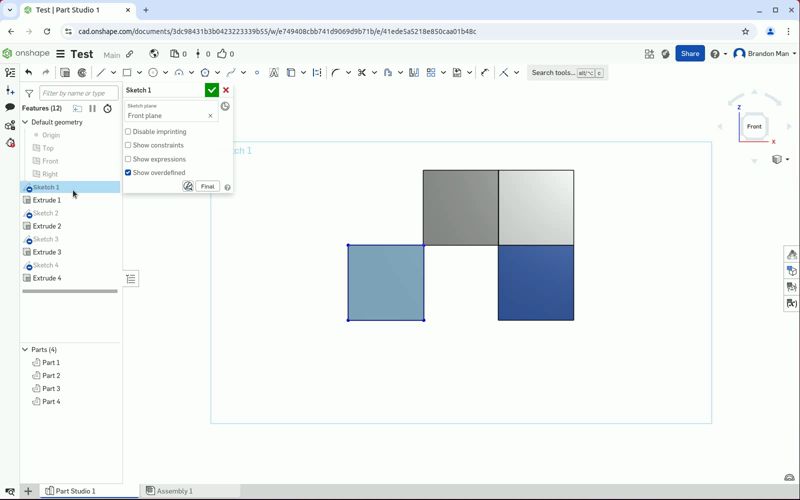
mouse_move(229, 92)
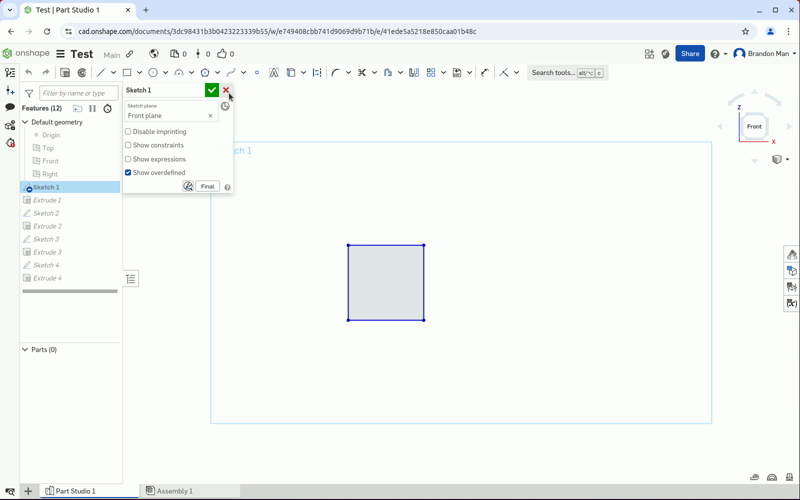
click(229, 92)
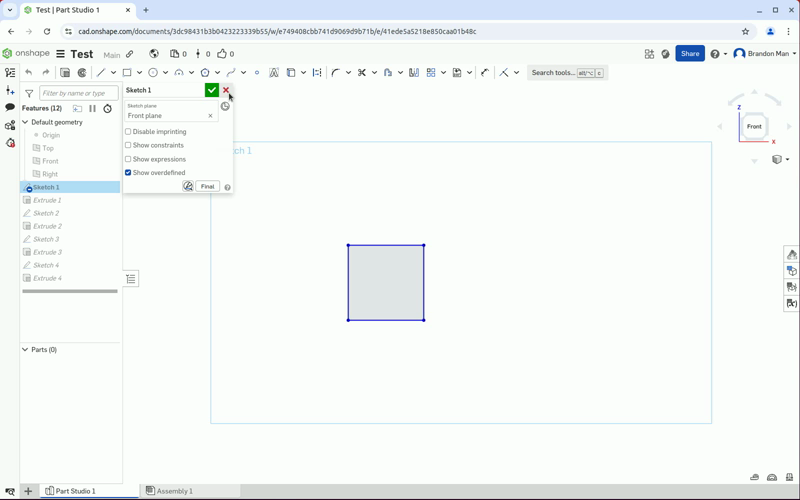
key(shift+s)
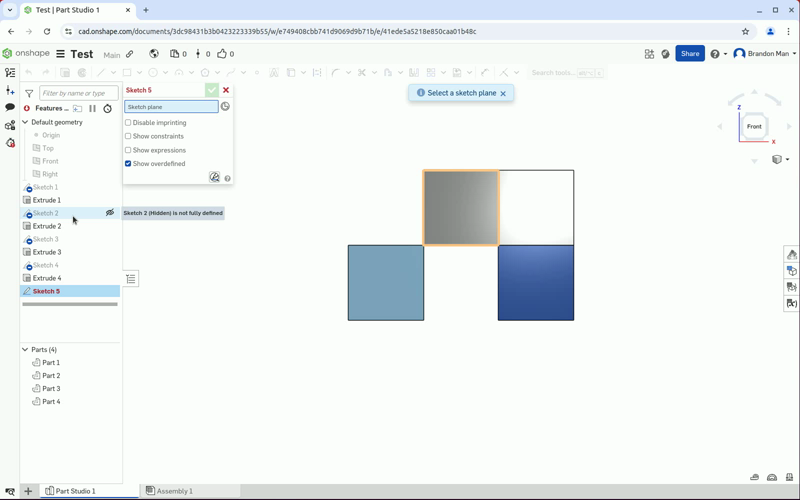
scroll(3)
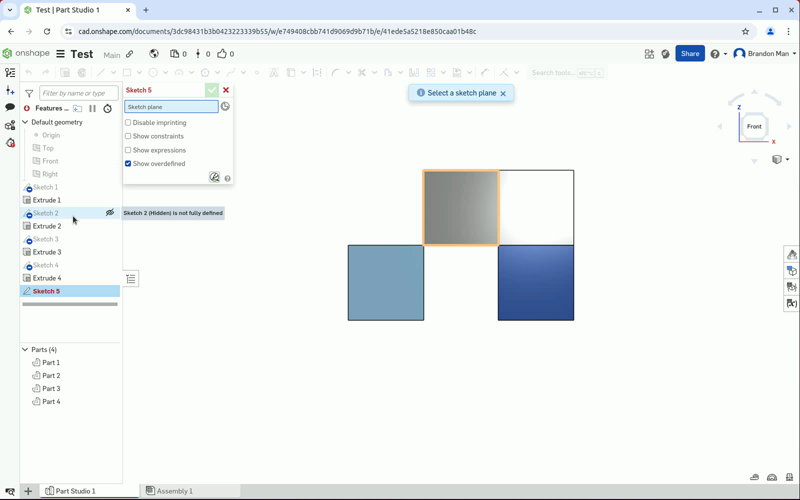
mouse_move(73, 163)
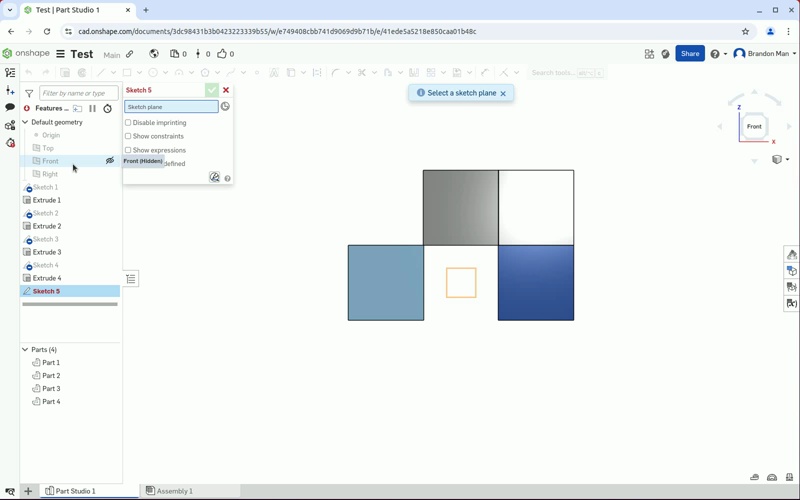
click(73, 163)
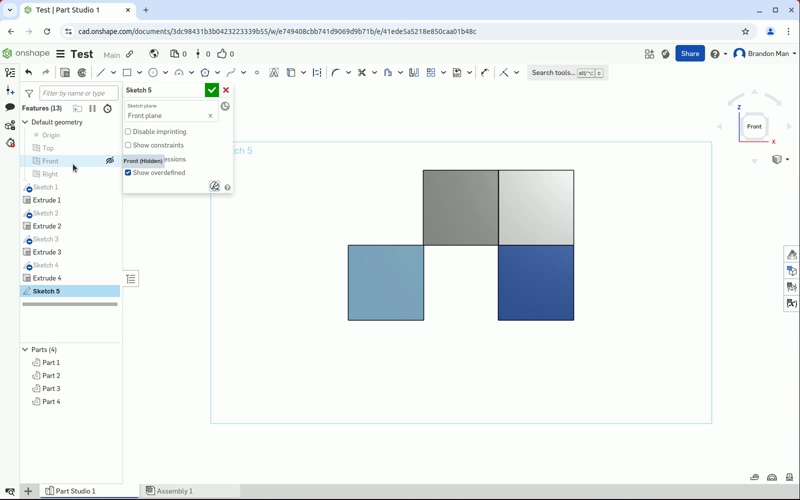
mouse_move(73, 352)
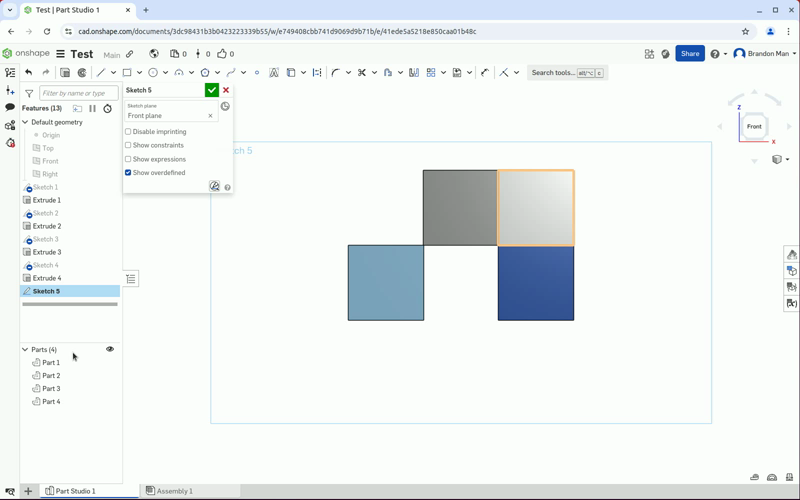
key(y)
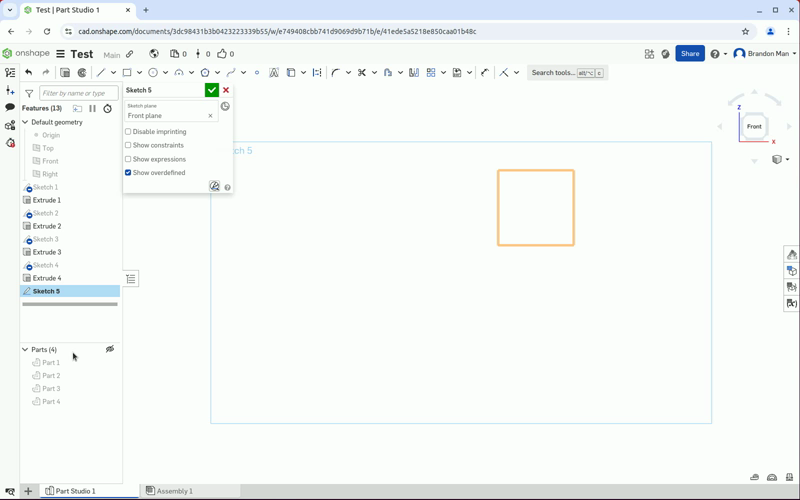
key(l)
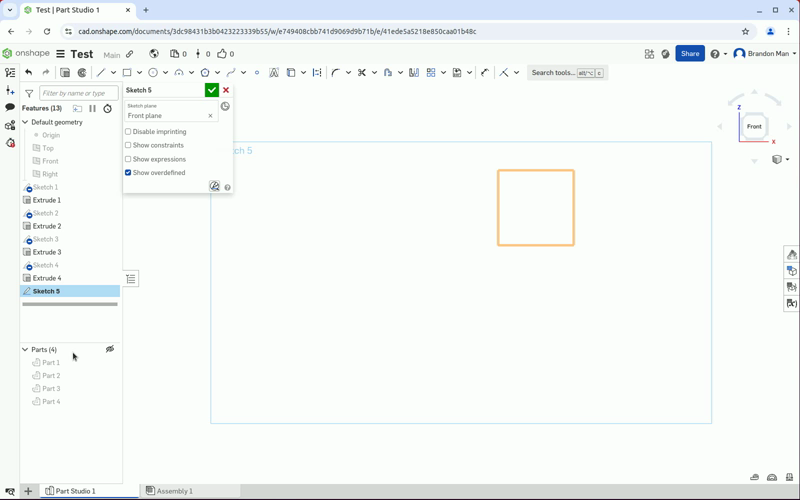
key_down(shift)
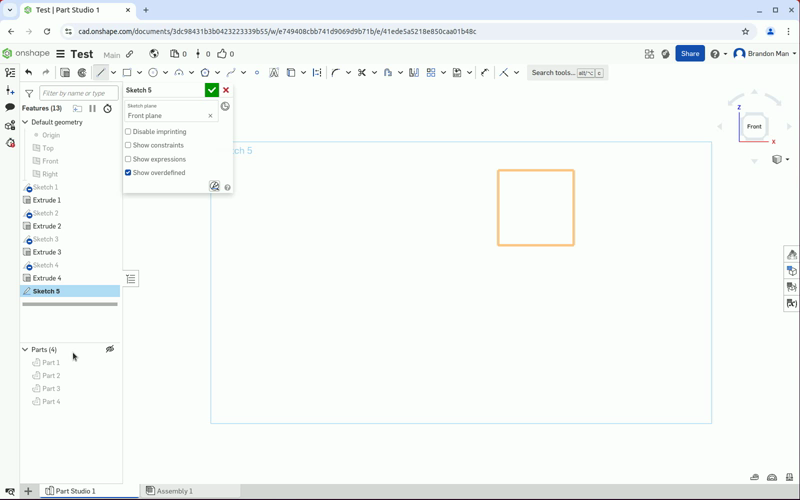
mouse_move(423, 320)
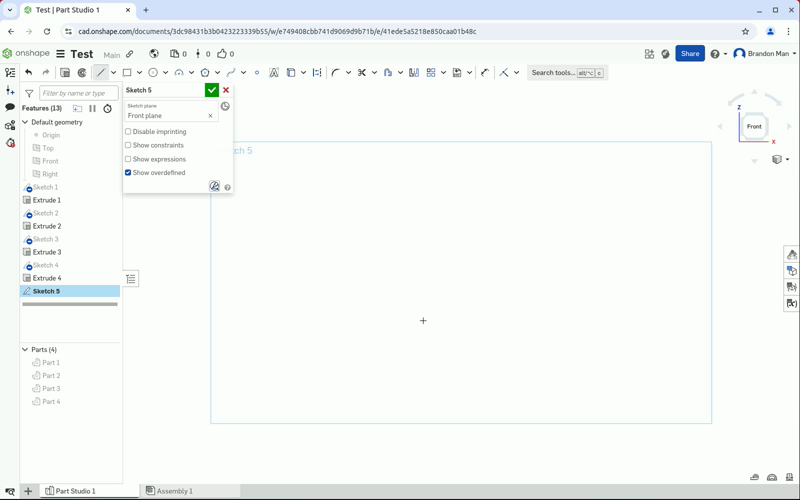
click(423, 320)
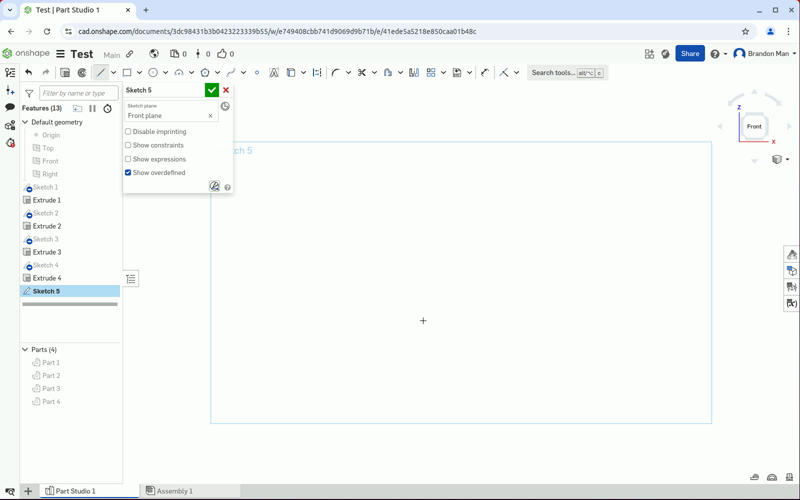
key_up(shift)
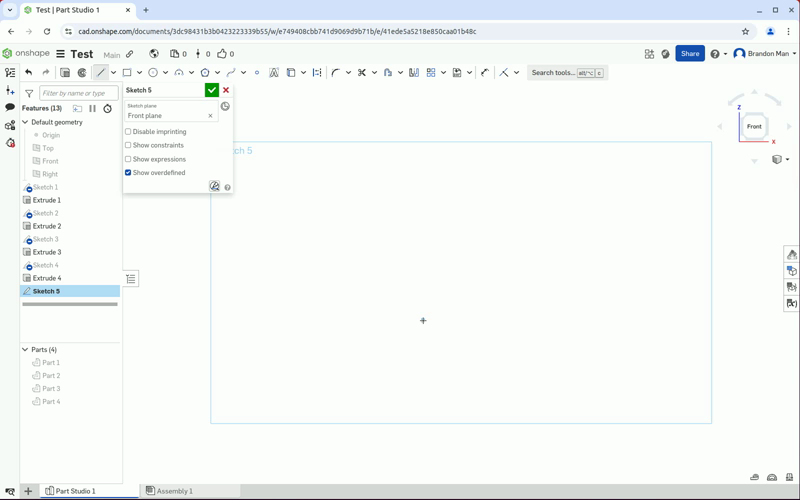
key_down(shift)
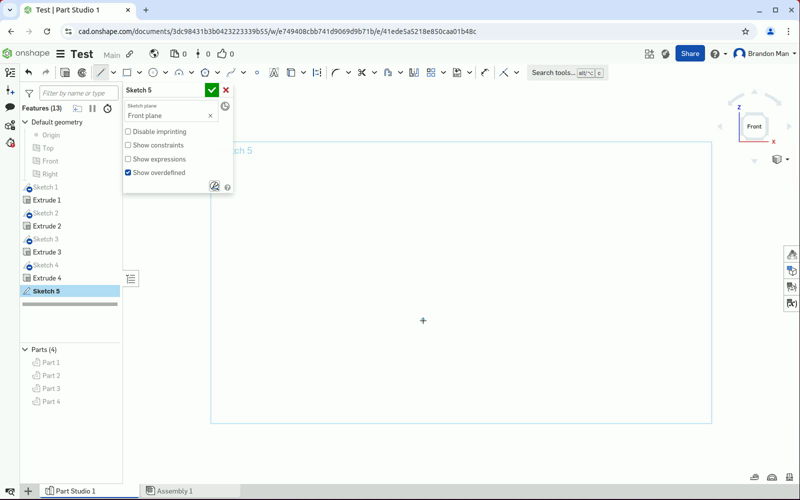
mouse_move(498, 320)
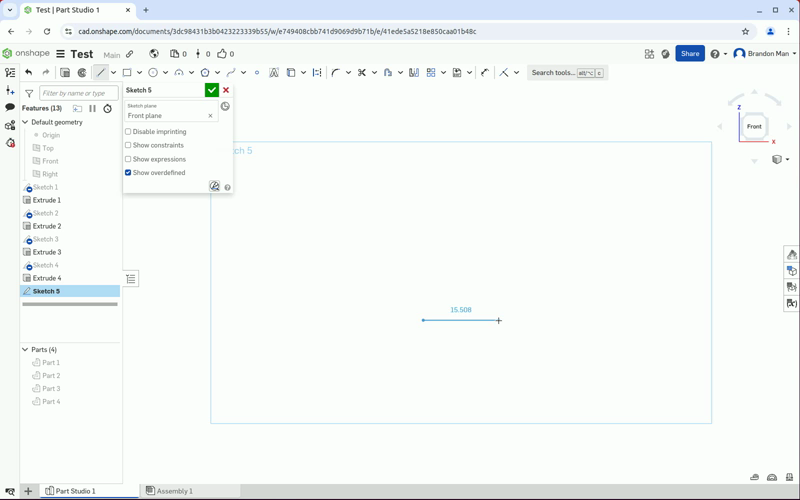
click(498, 320)
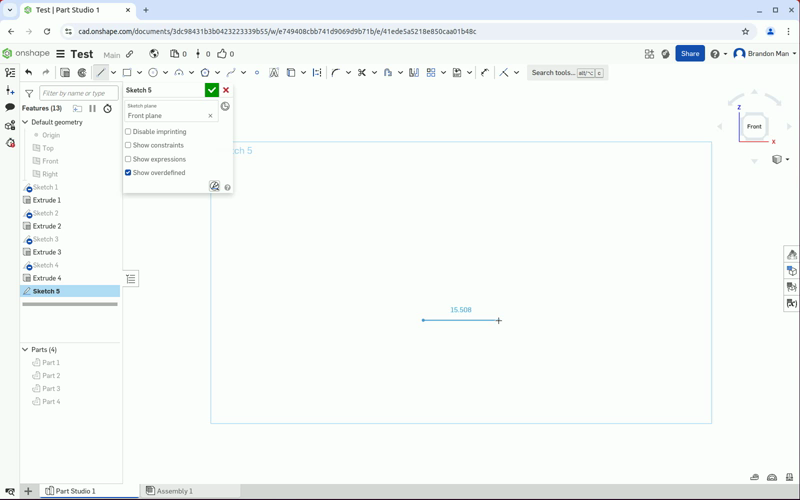
key_up(shift)
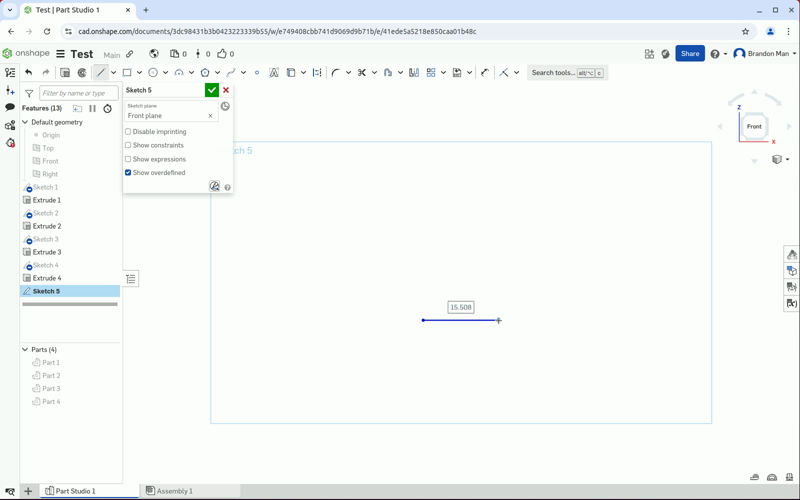
key_down(shift)
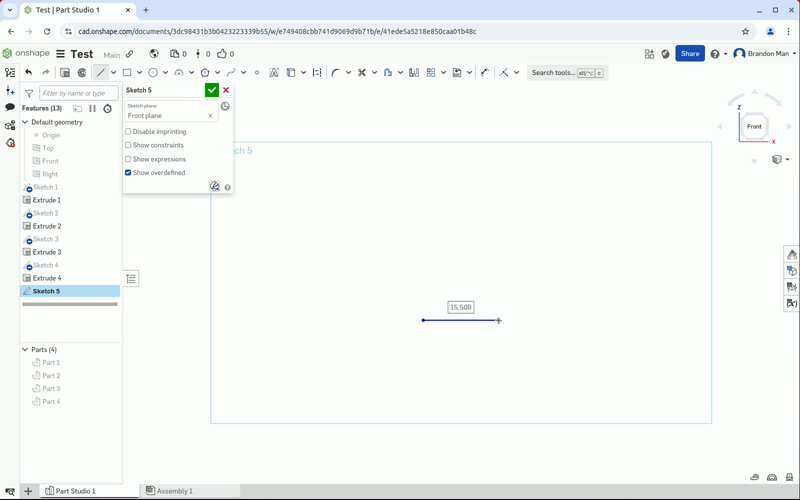
mouse_move(498, 245)
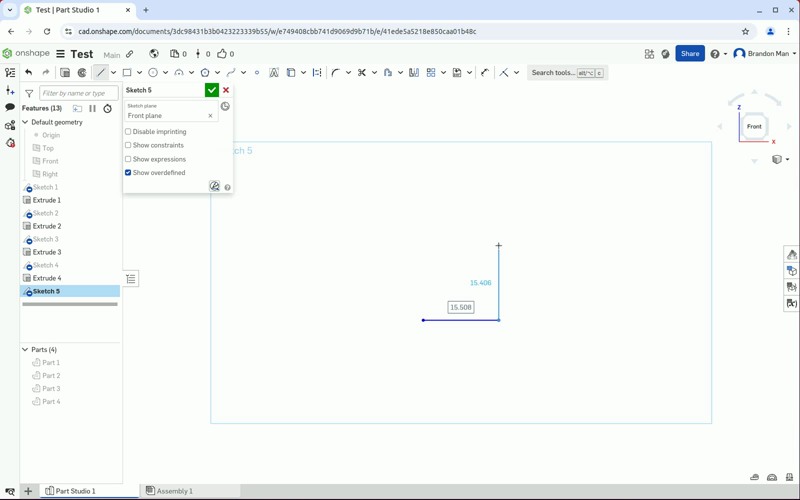
click(498, 245)
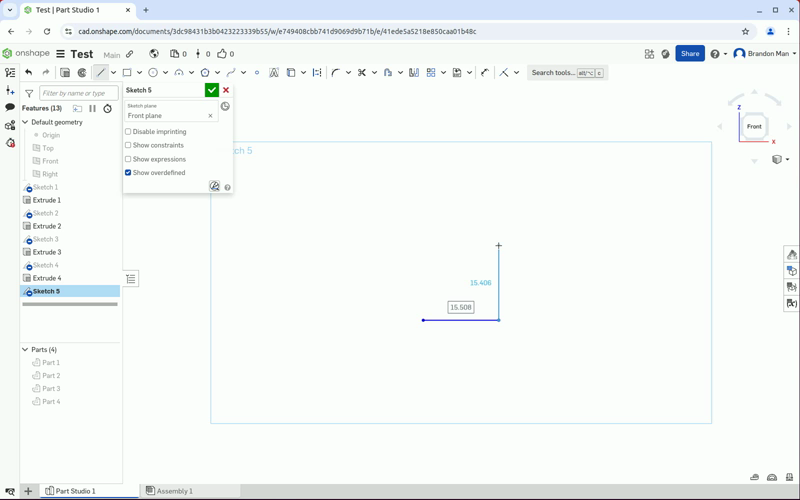
key_up(shift)
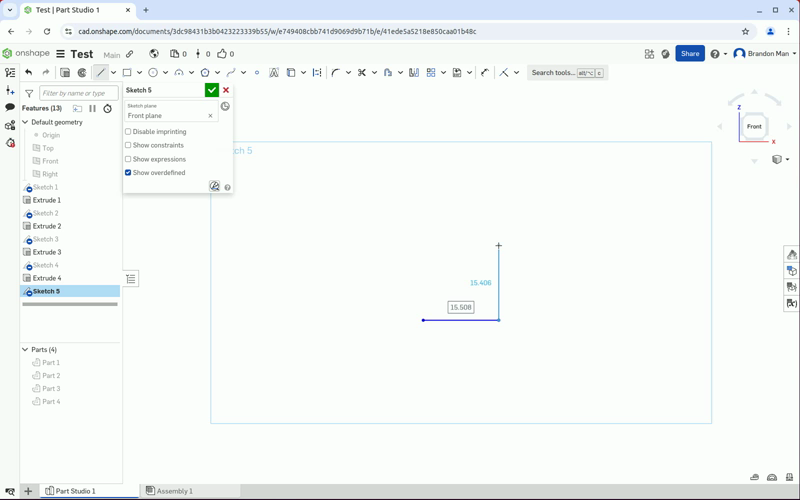
key_down(shift)
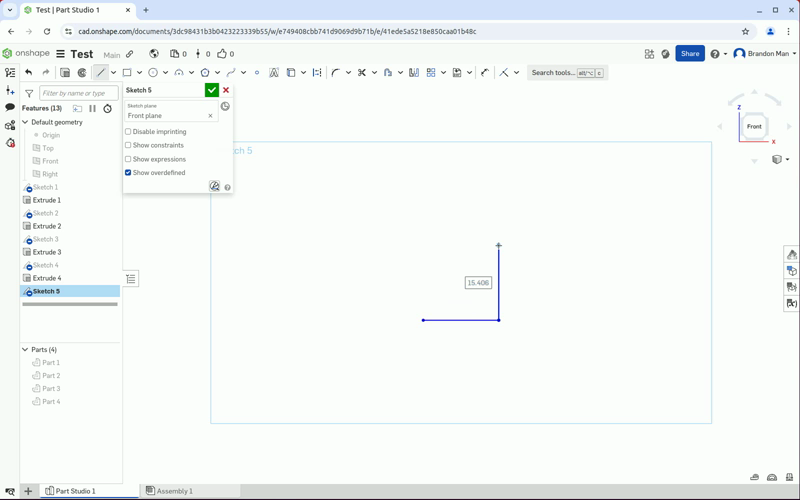
mouse_move(423, 245)
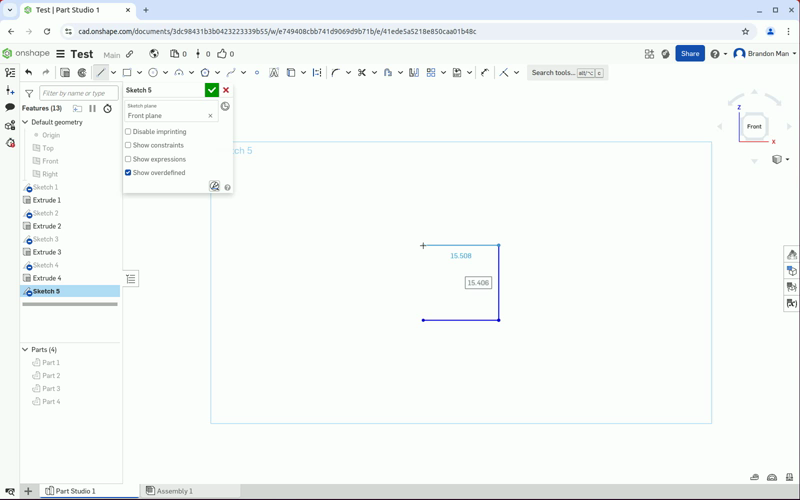
click(423, 245)
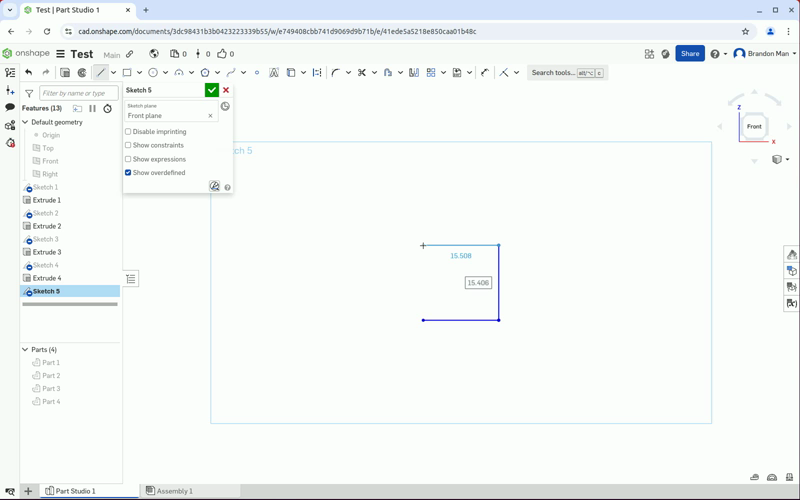
key_up(shift)
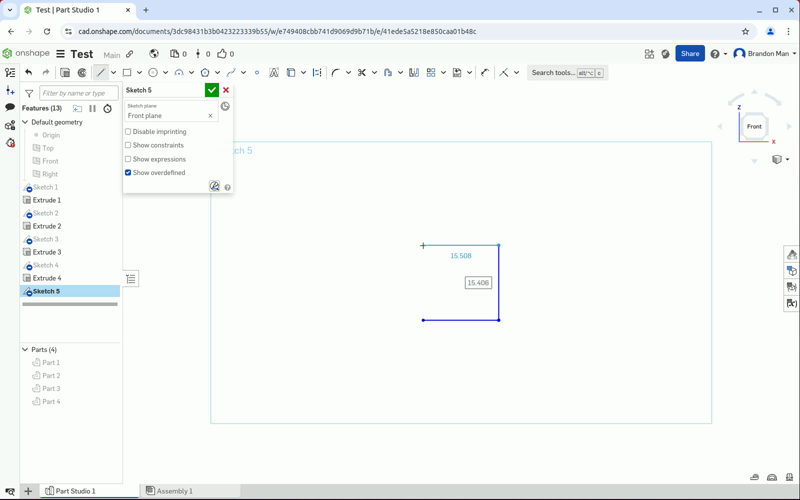
key_down(shift)
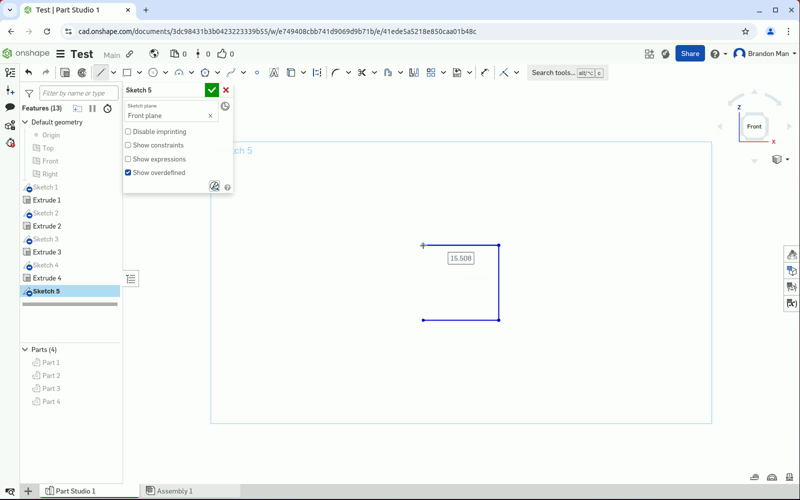
mouse_move(423, 320)
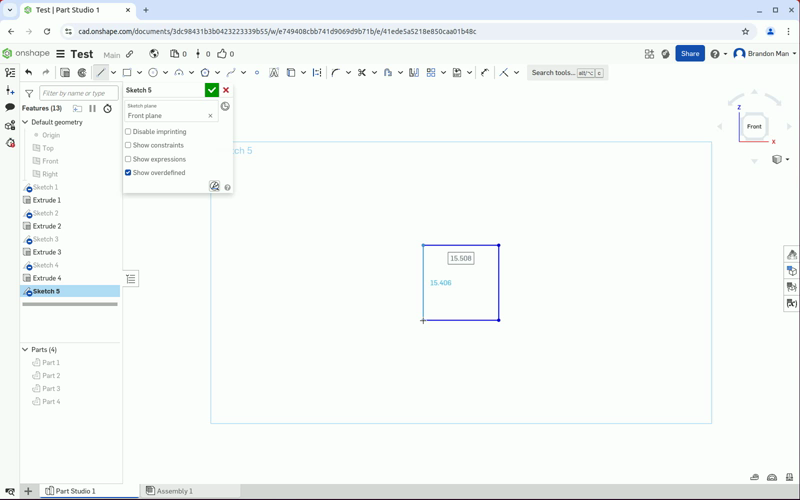
key_up(shift)
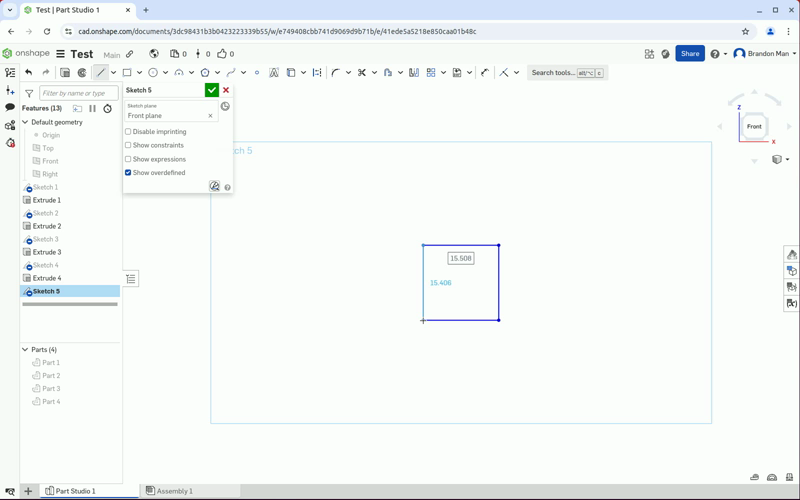
click(423, 320)
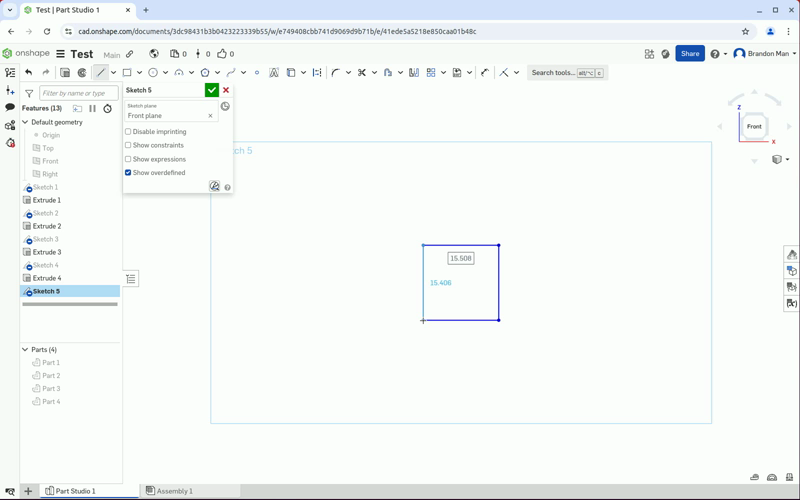
key(esc)
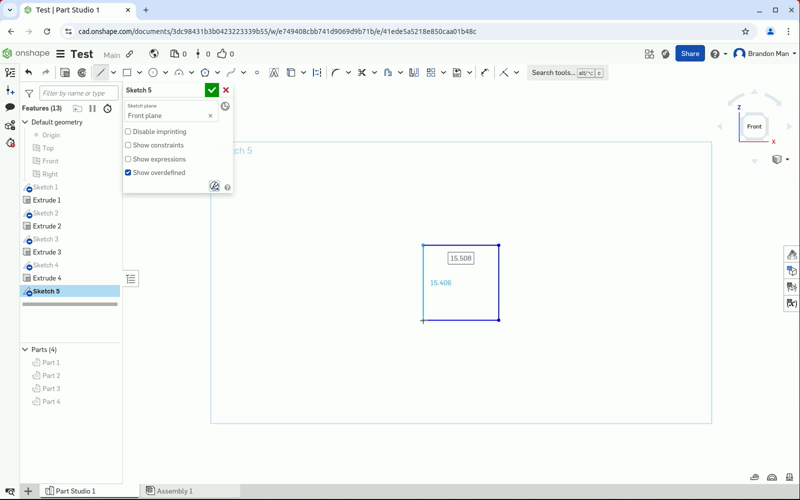
mouse_move(471, 286)
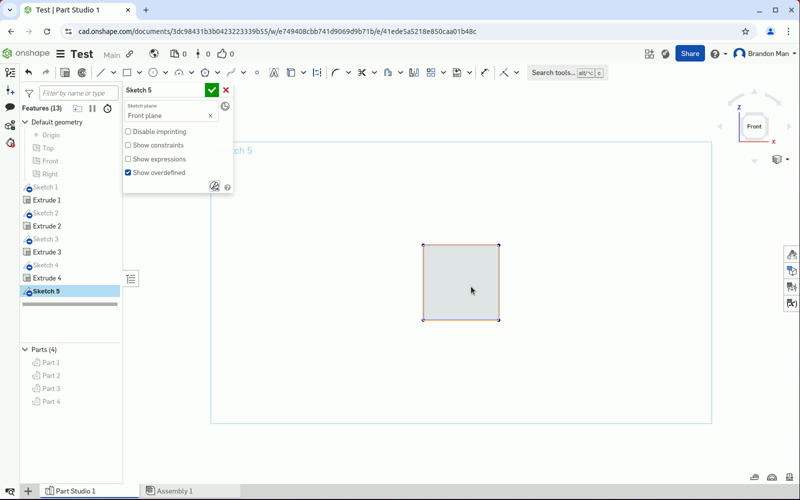
click(471, 286)
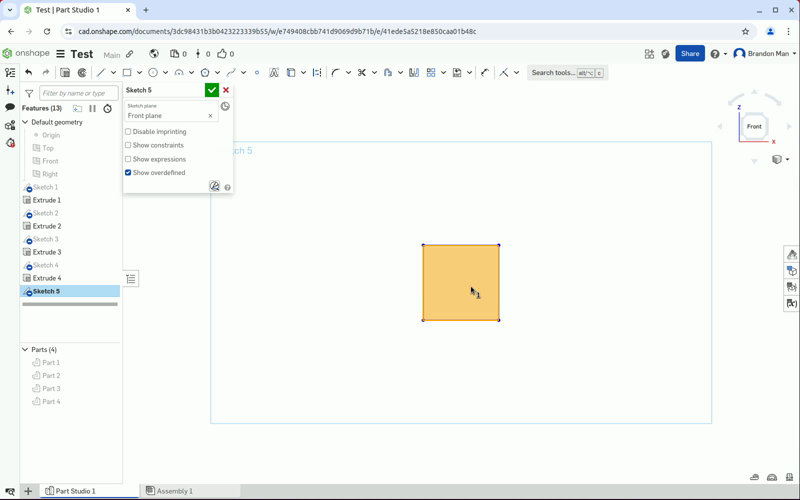
mouse_move(73, 352)
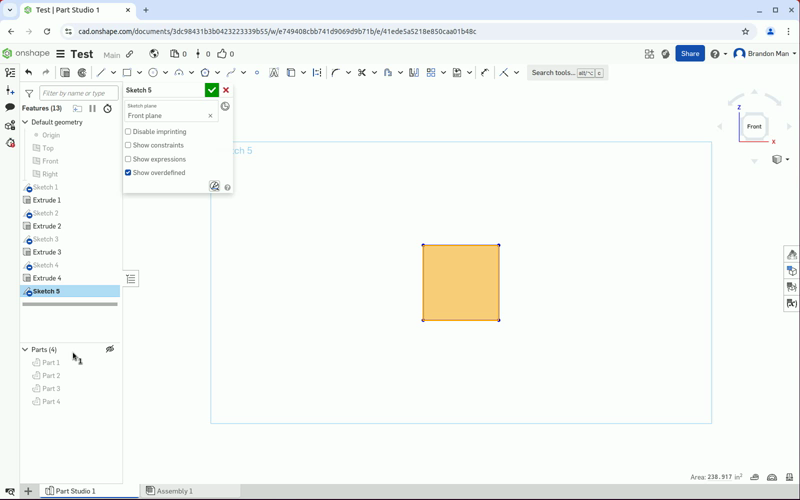
key(shift+y)
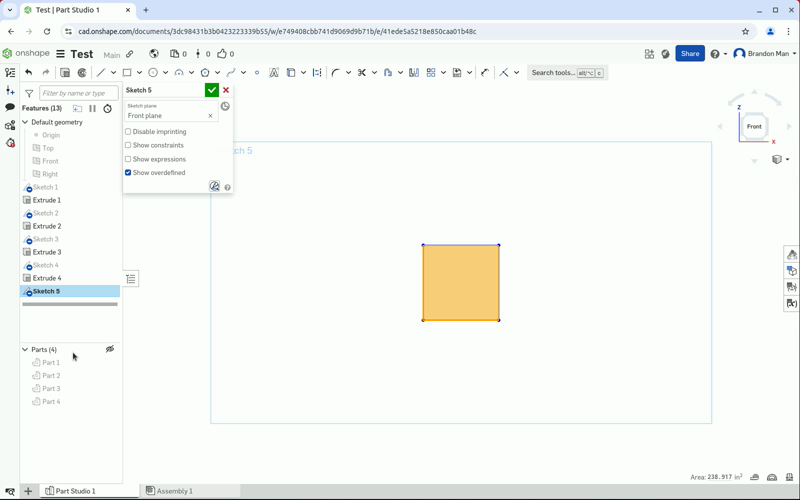
key(shift+e)
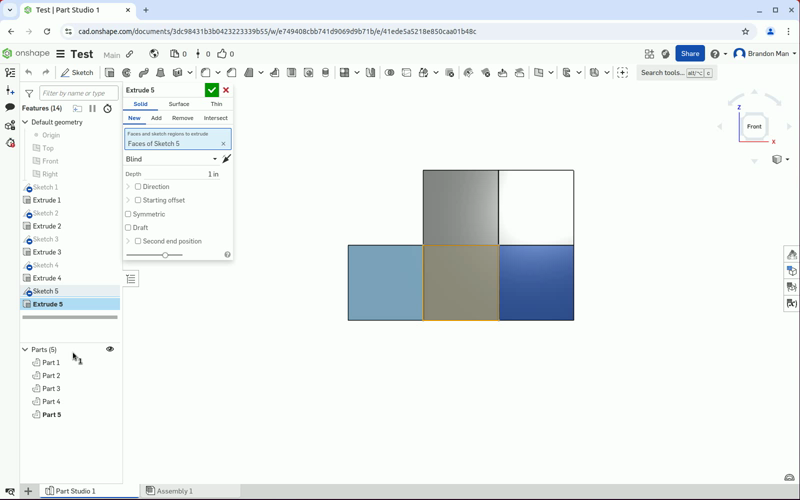
mouse_move(143, 106)
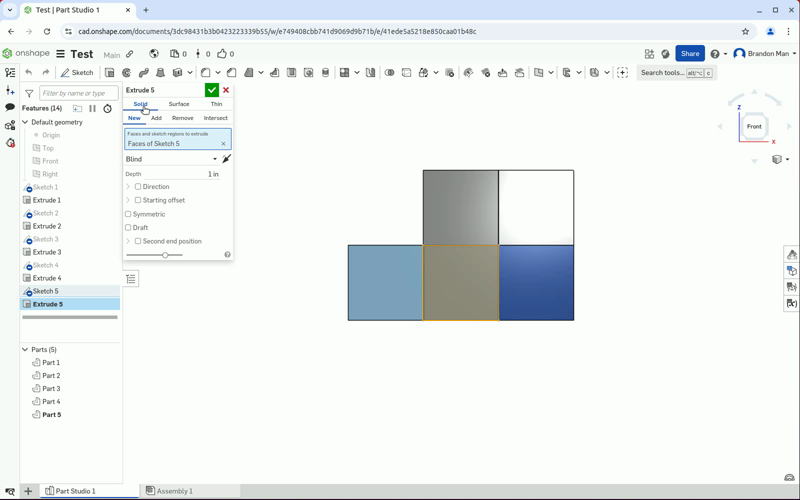
click(143, 106)
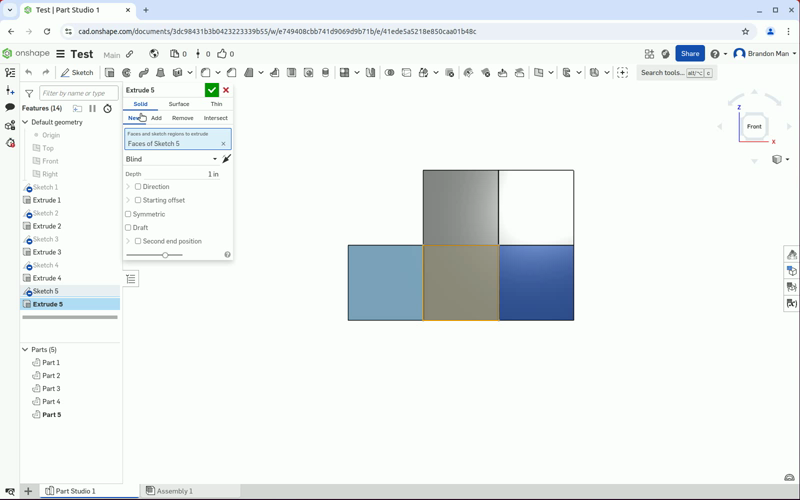
mouse_move(137, 120)
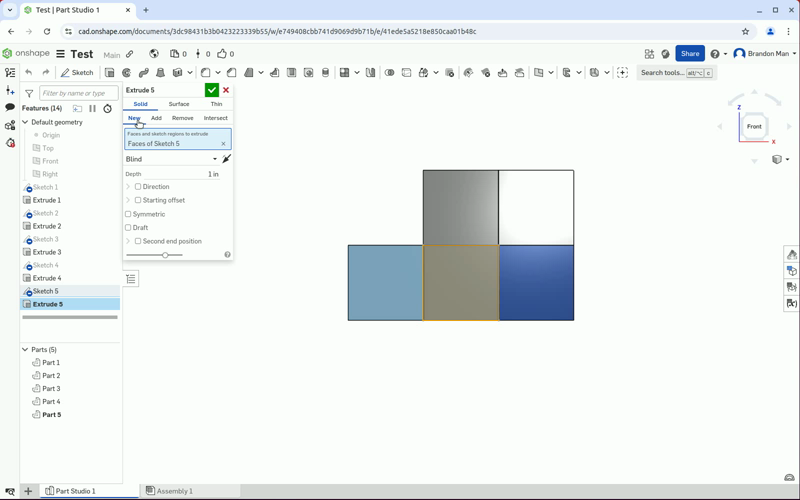
click(137, 120)
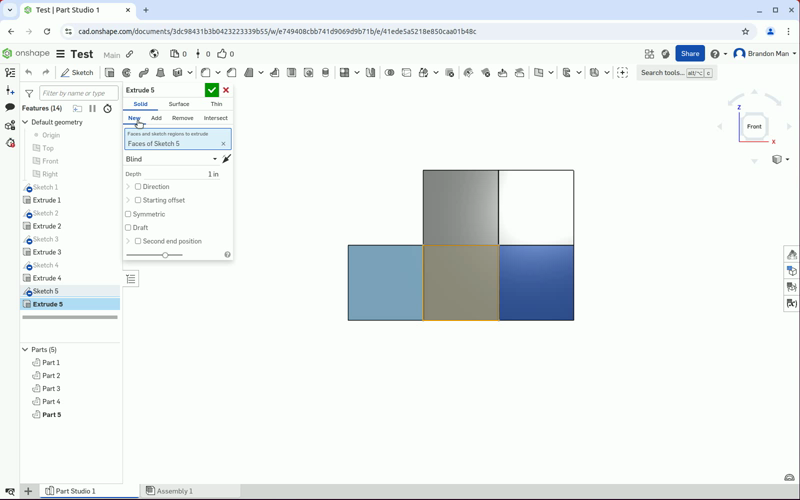
key(tab, 4)
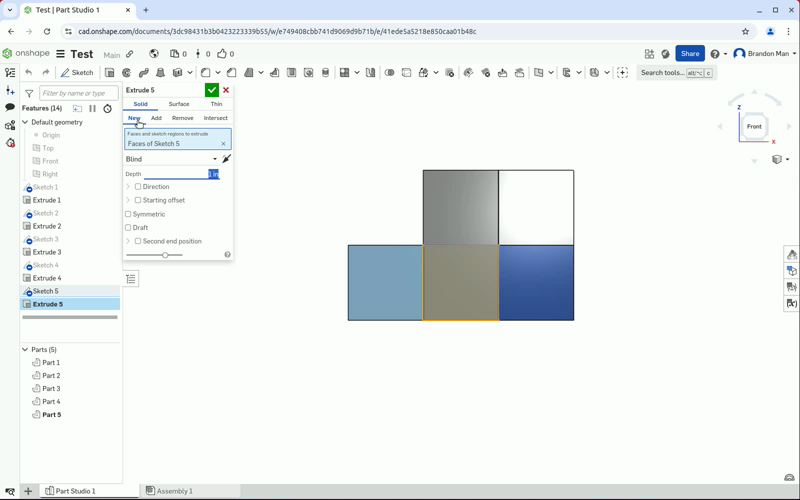
text(15.405)
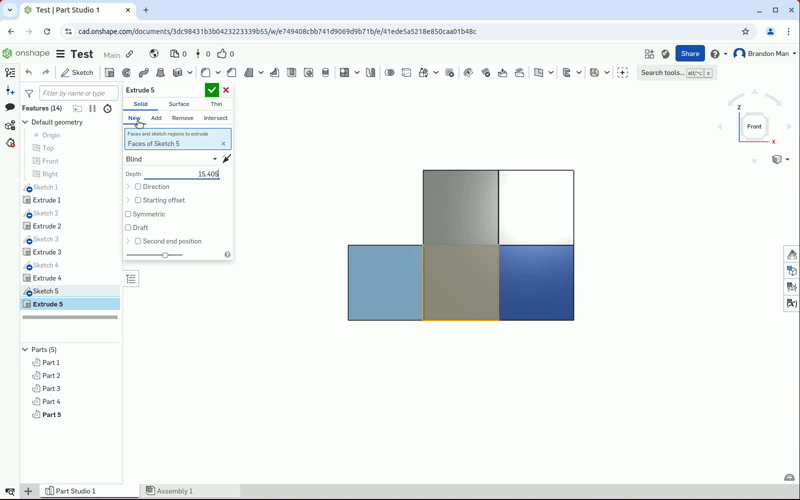
key(enter)
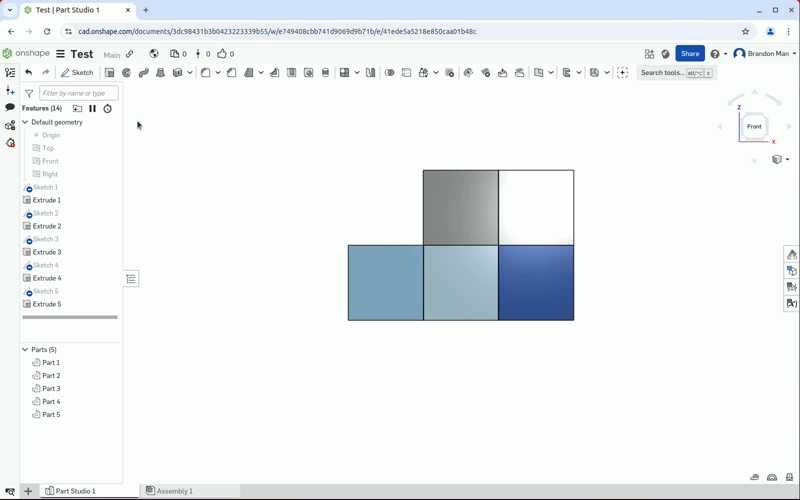
key(shift+h)
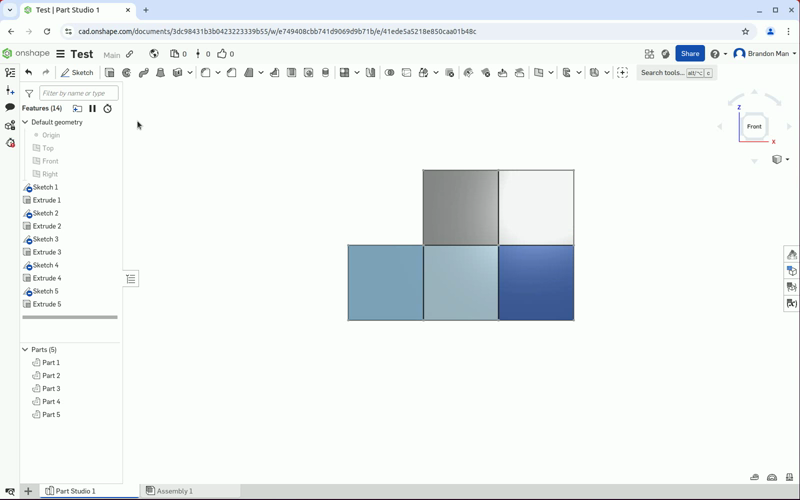
key(shift+h)
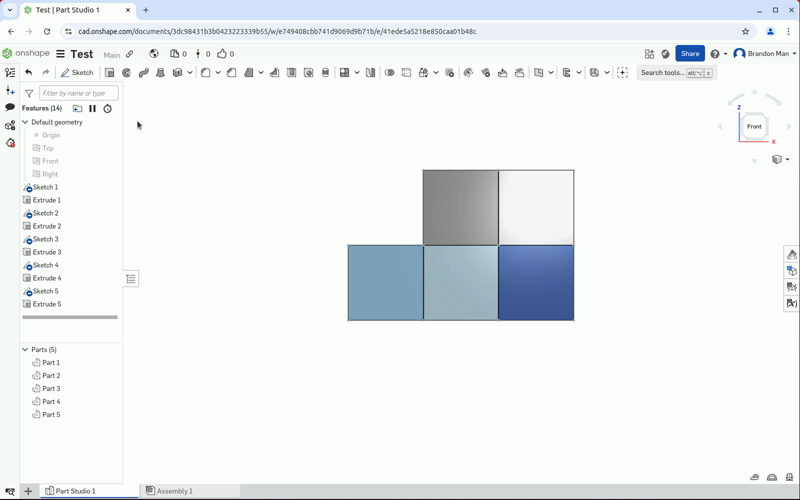
key(shift+7)
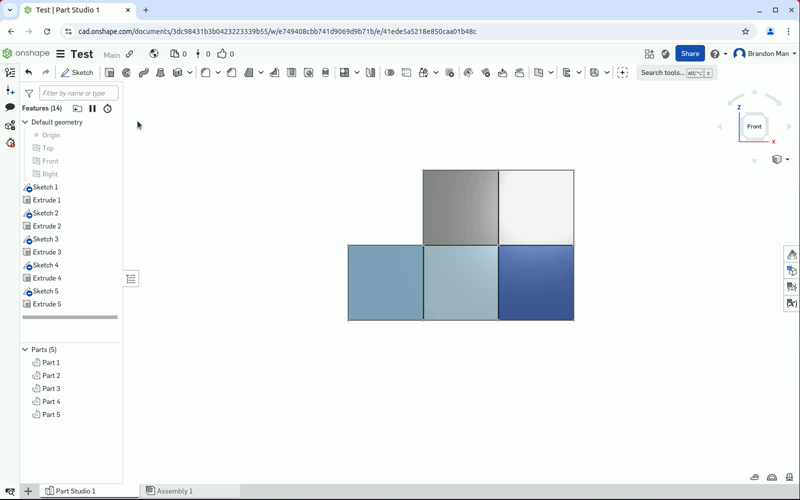
key(left, 2)
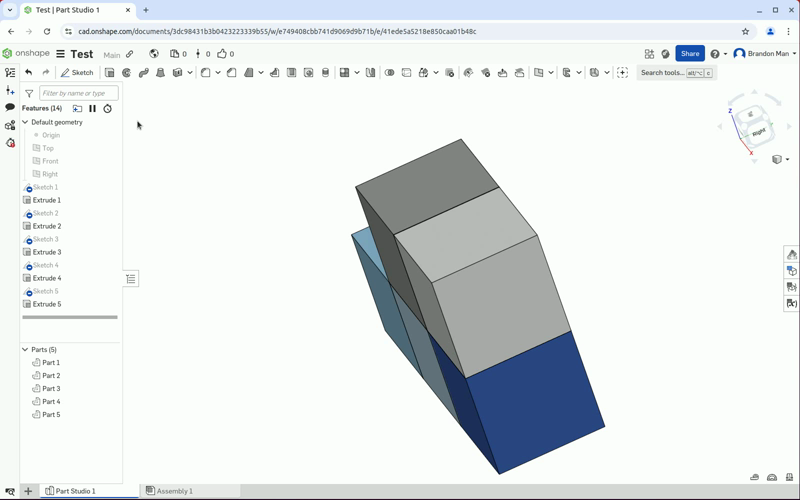
key(down, 2)
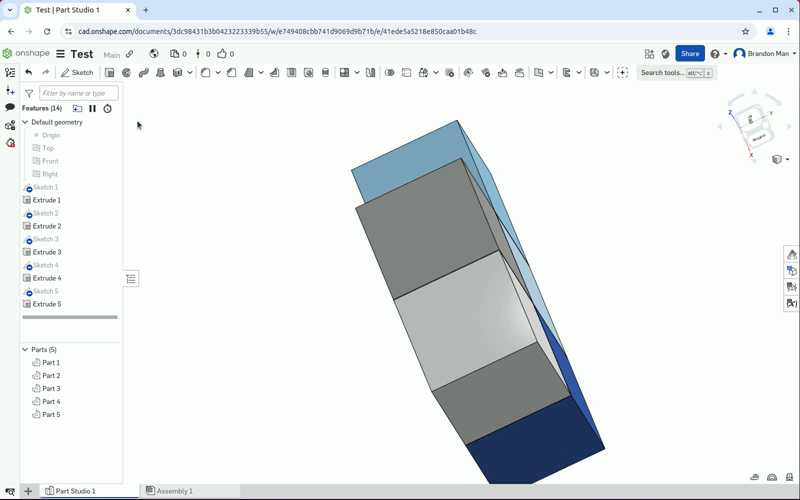
key(up, 2)
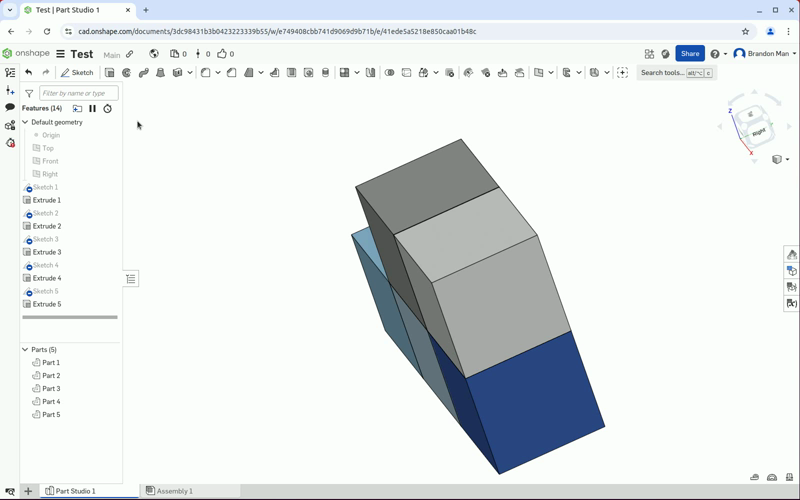
key(right, 2)
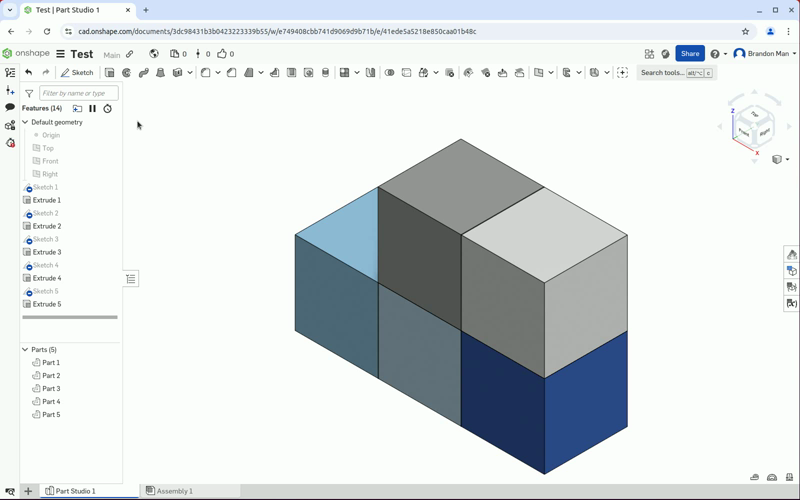
mouse_move(73, 189)
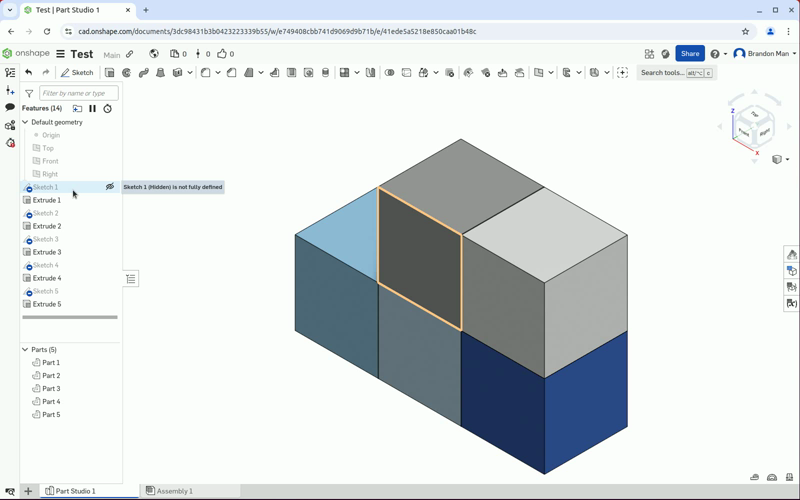
click(73, 189)